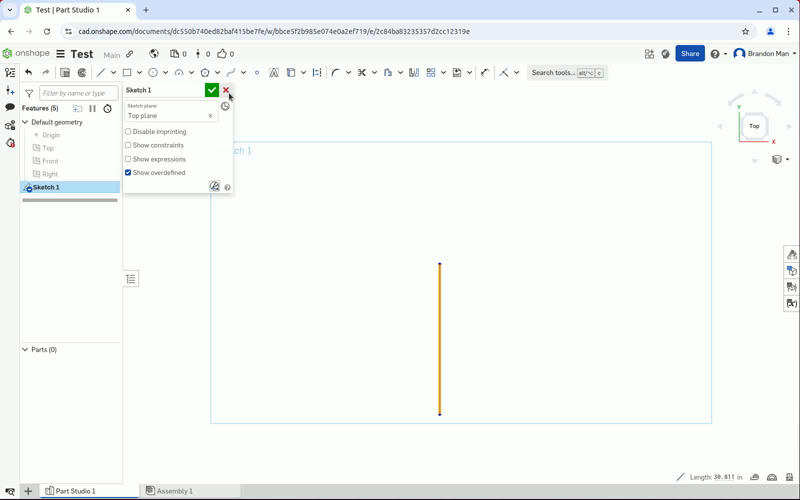
key(shift+h)
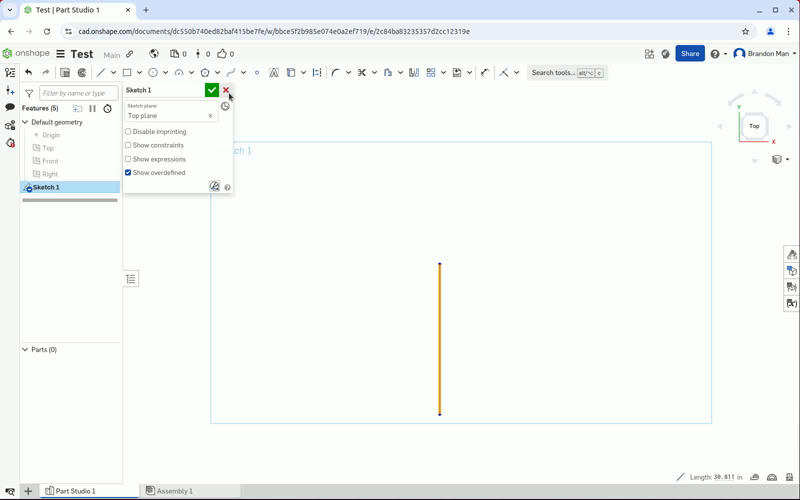
key(shift+s)
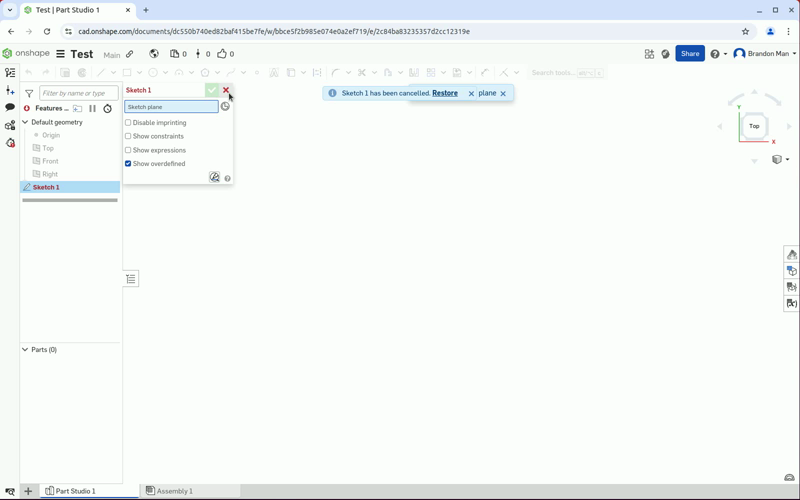
mouse_move(73, 150)
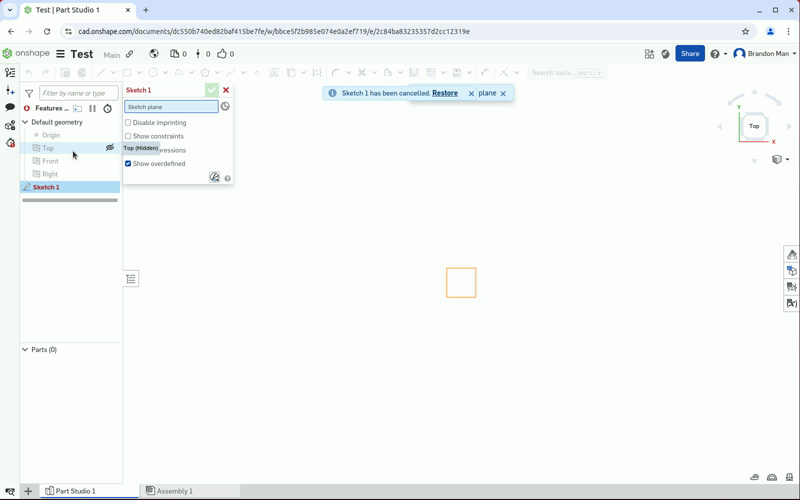
click(73, 150)
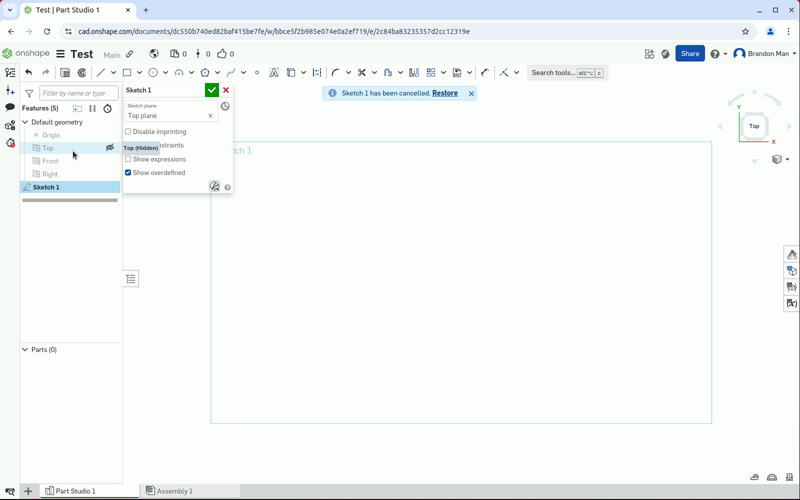
mouse_move(73, 352)
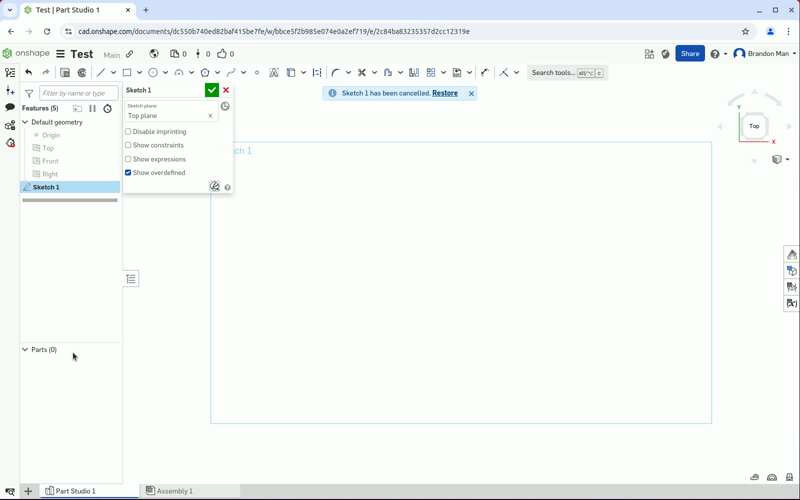
key(y)
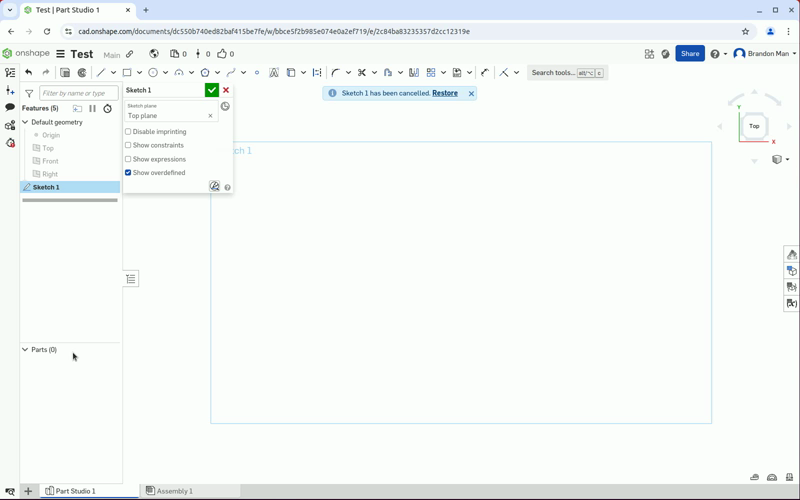
key(c)
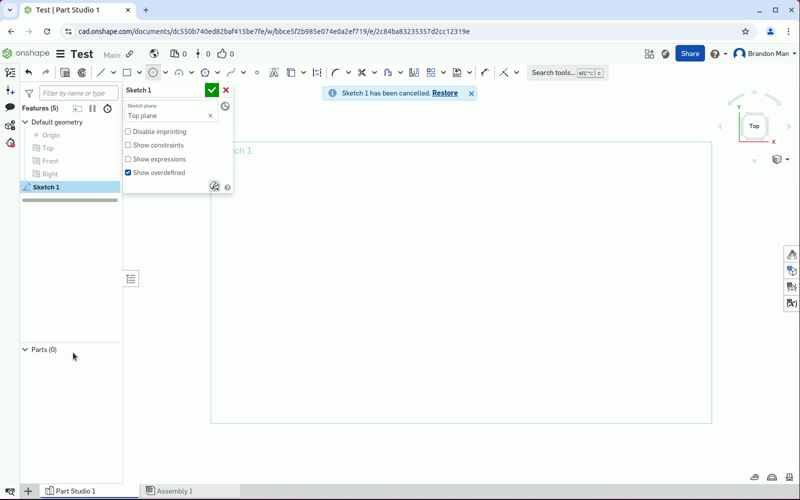
key_down(shift)
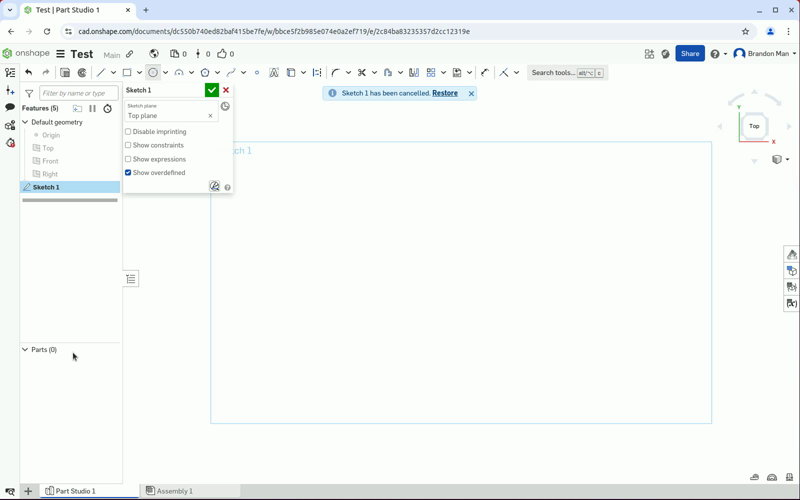
mouse_move(461, 282)
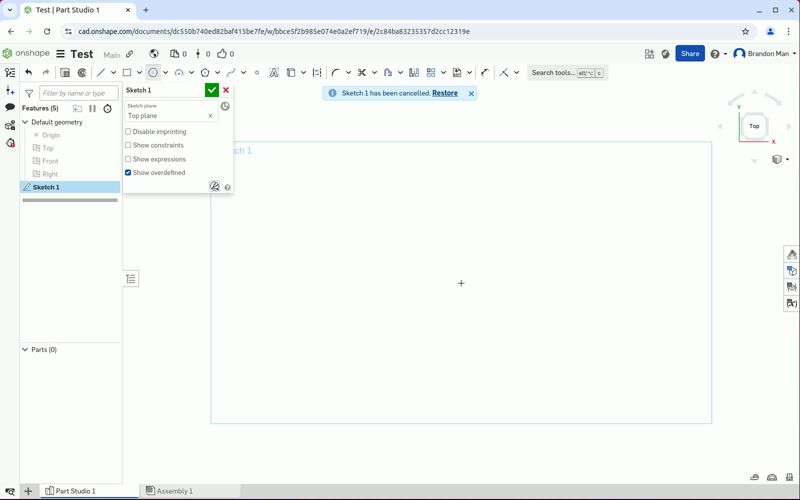
click(461, 282)
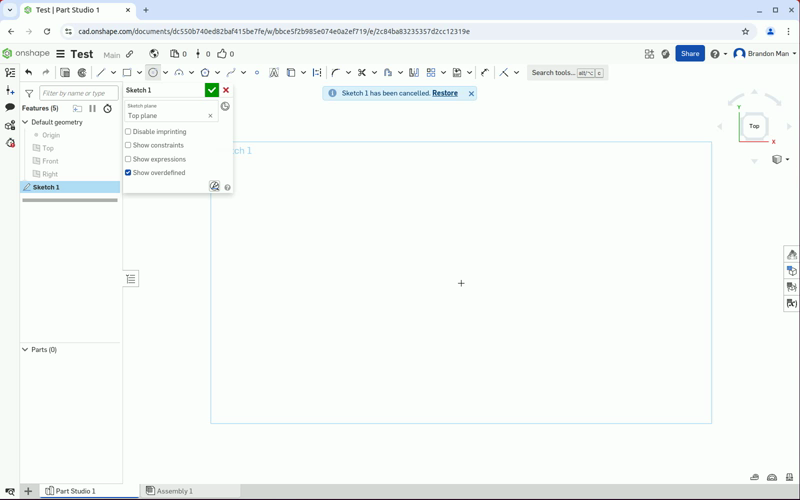
key_up(shift)
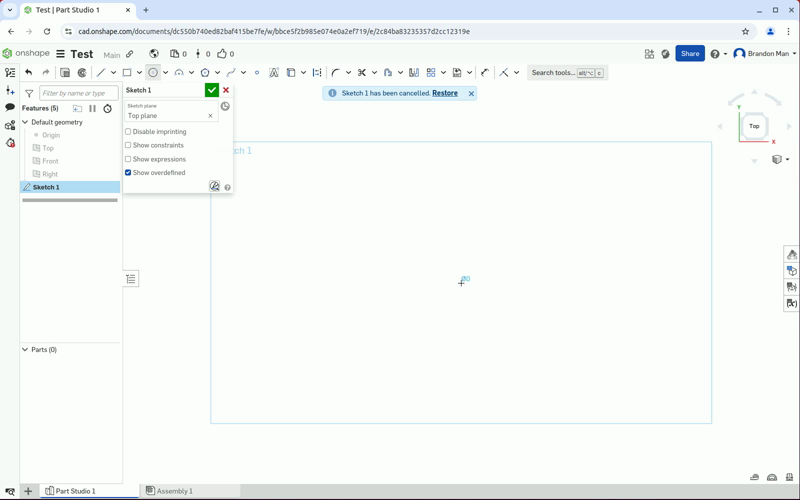
mouse_move(574, 282)
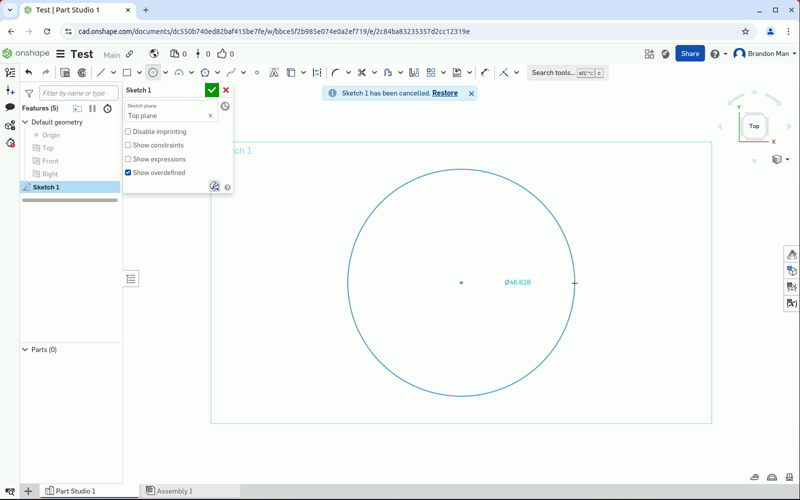
click(574, 282)
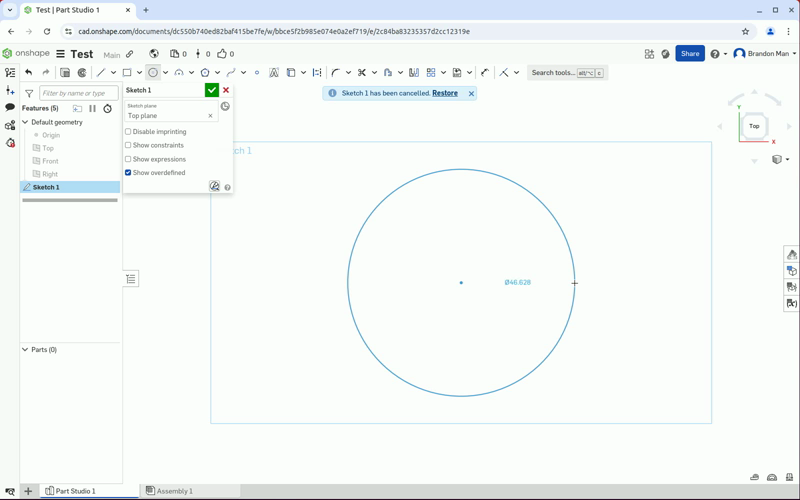
key(esc)
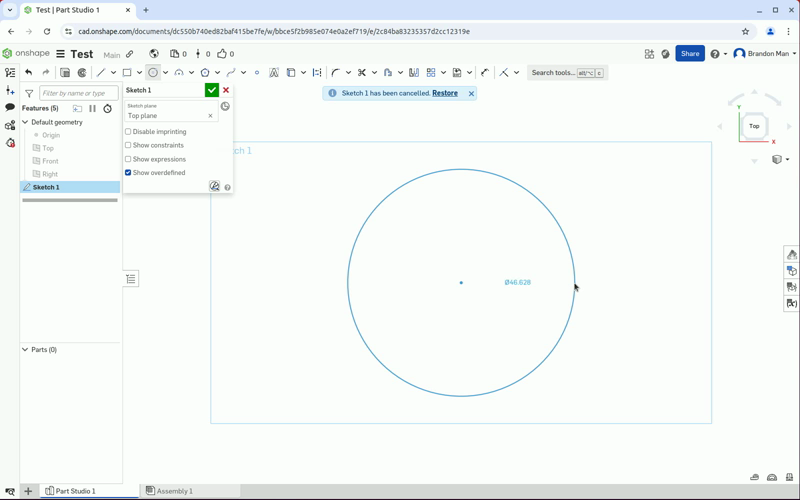
key(c)
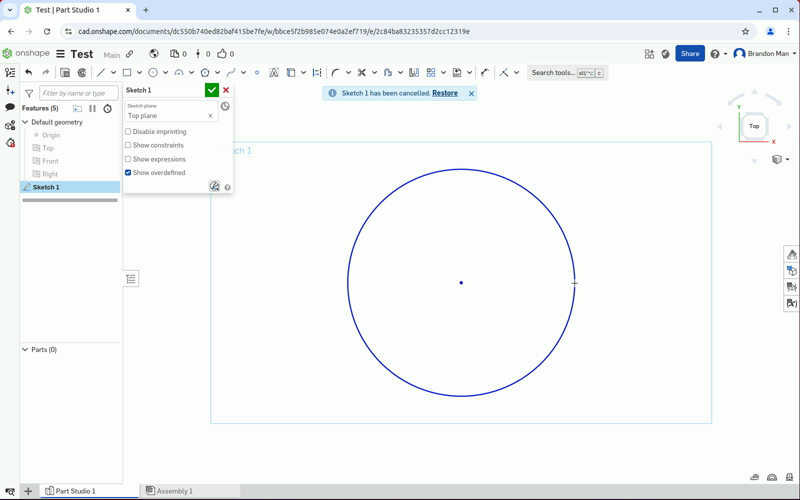
key_down(shift)
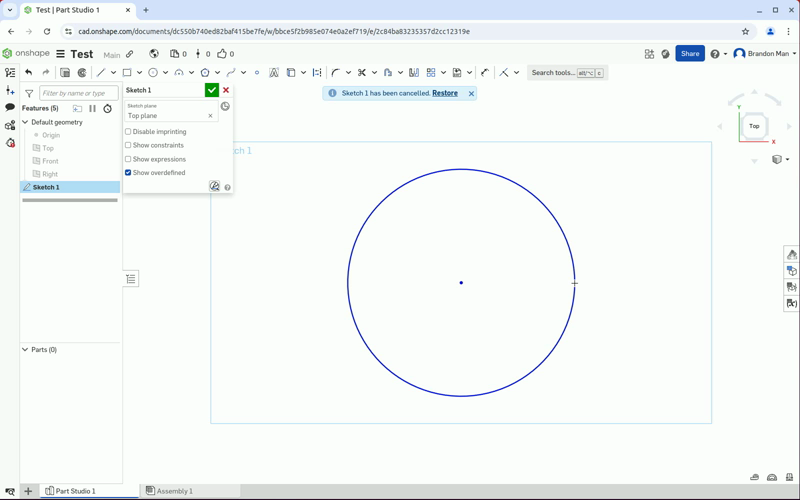
mouse_move(461, 282)
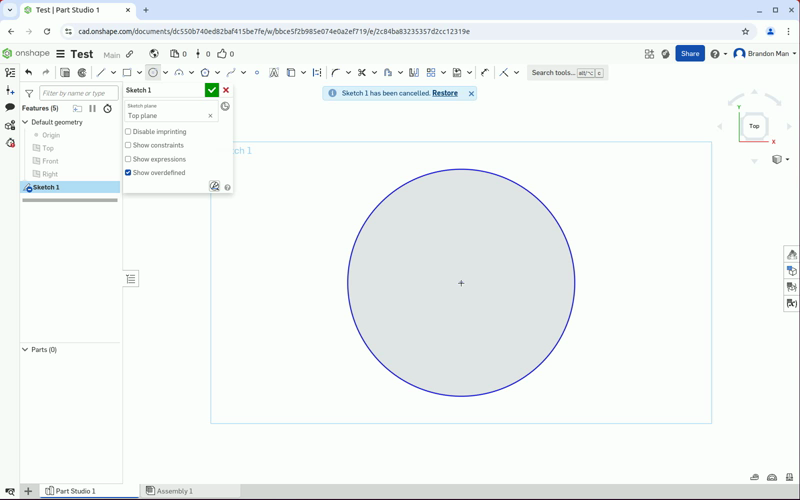
click(461, 282)
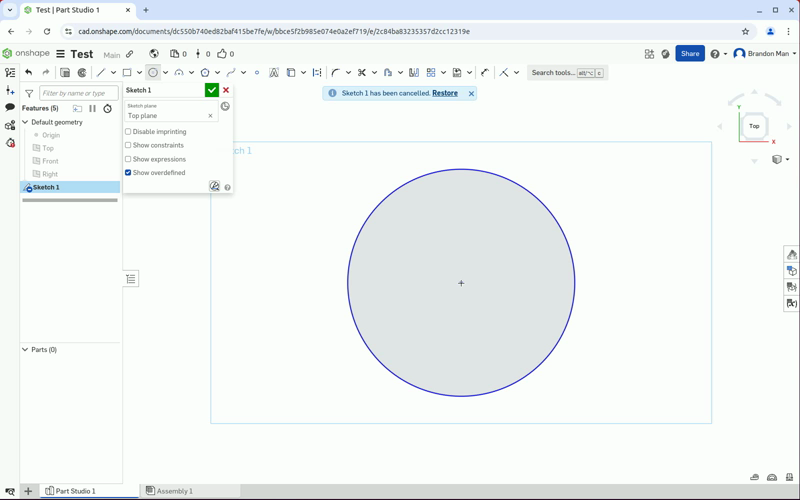
key_up(shift)
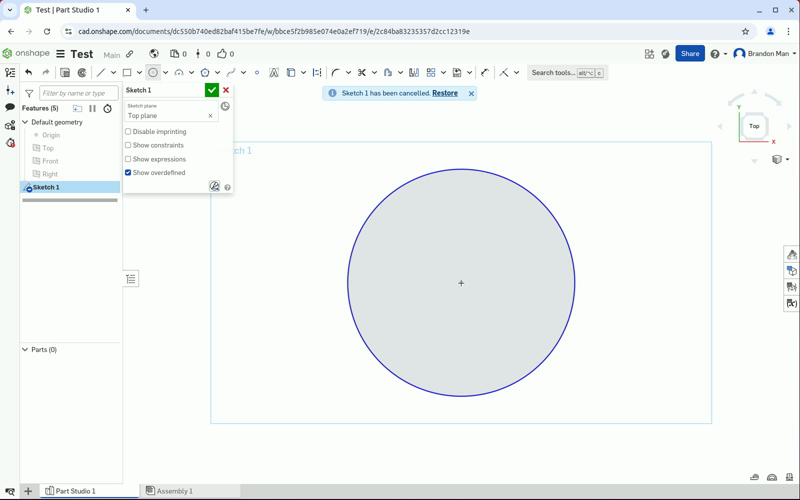
mouse_move(560, 282)
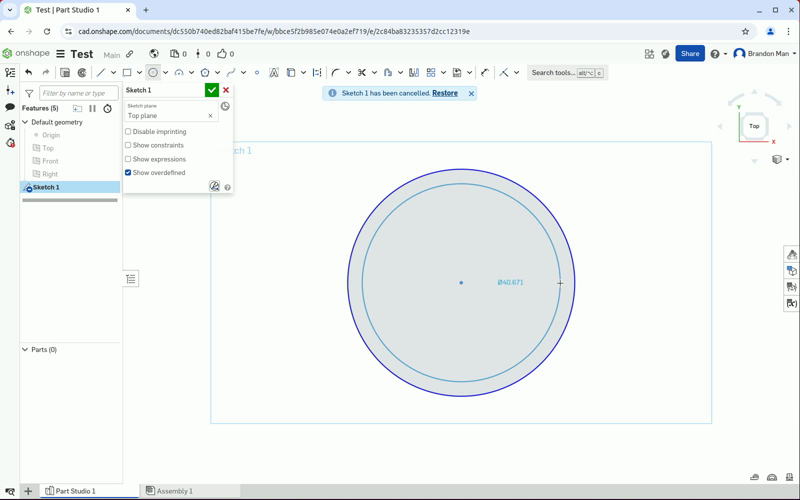
click(560, 282)
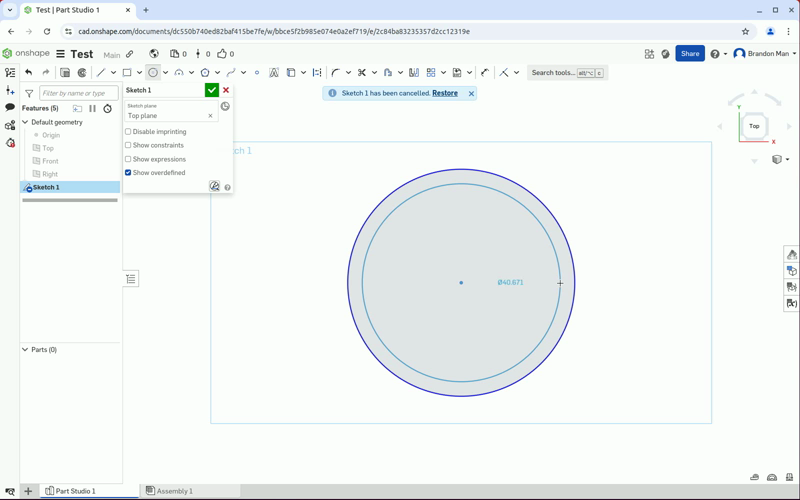
key(esc)
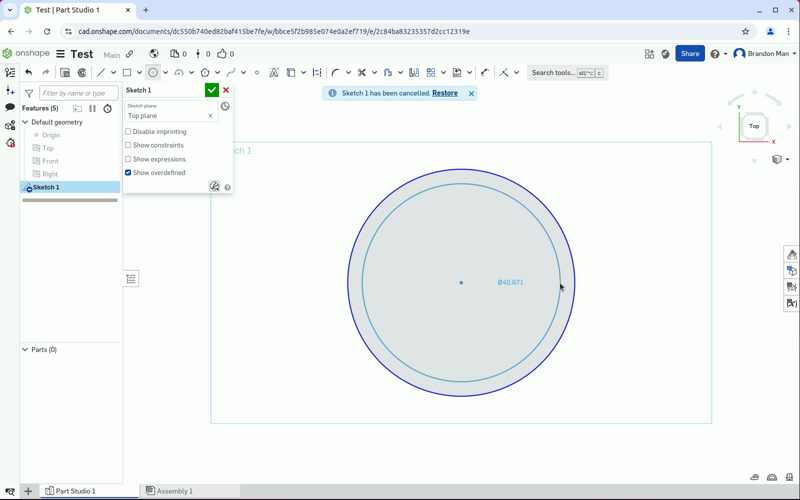
mouse_move(442, 178)
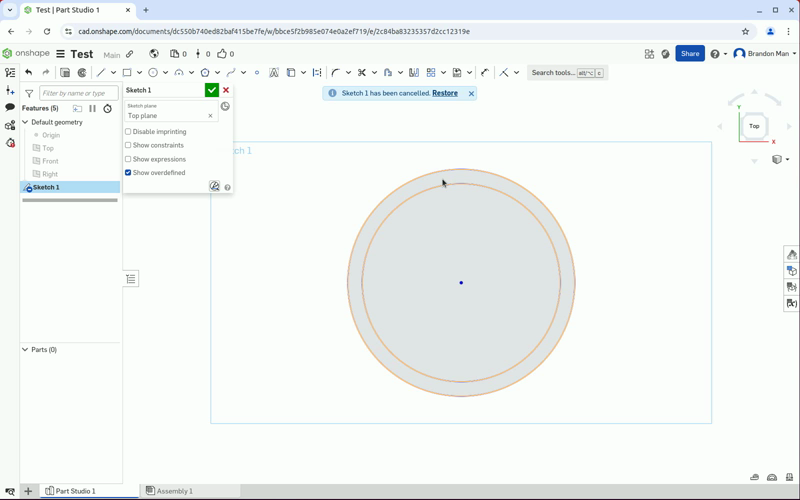
click(442, 178)
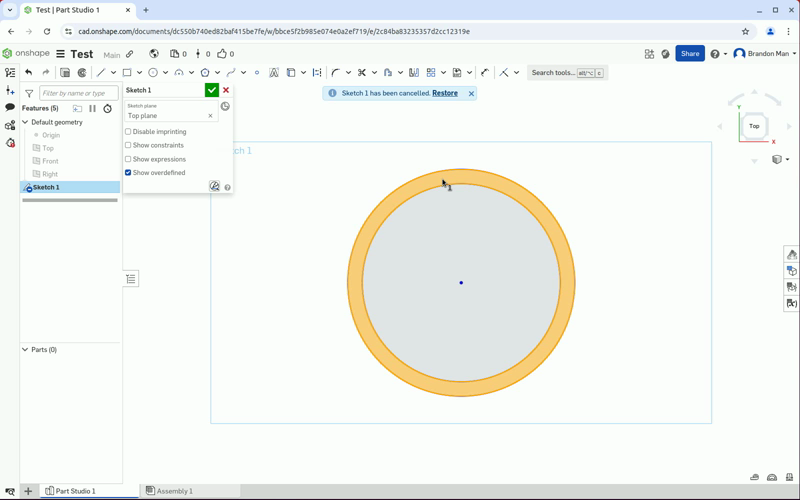
mouse_move(73, 352)
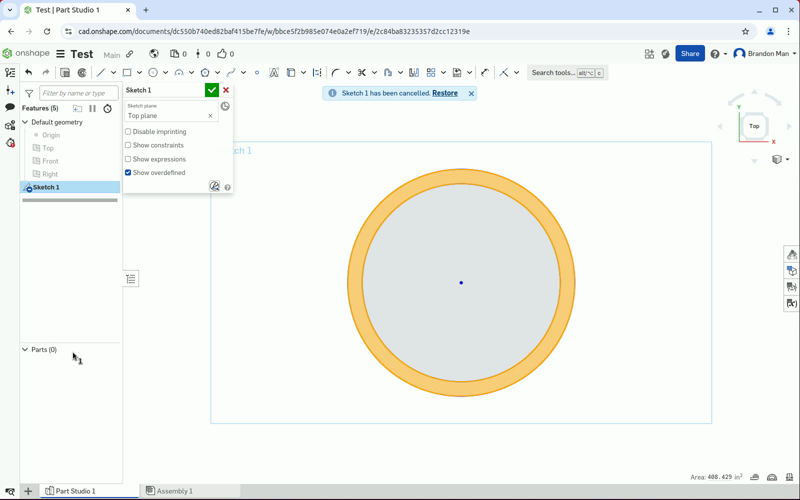
key(shift+y)
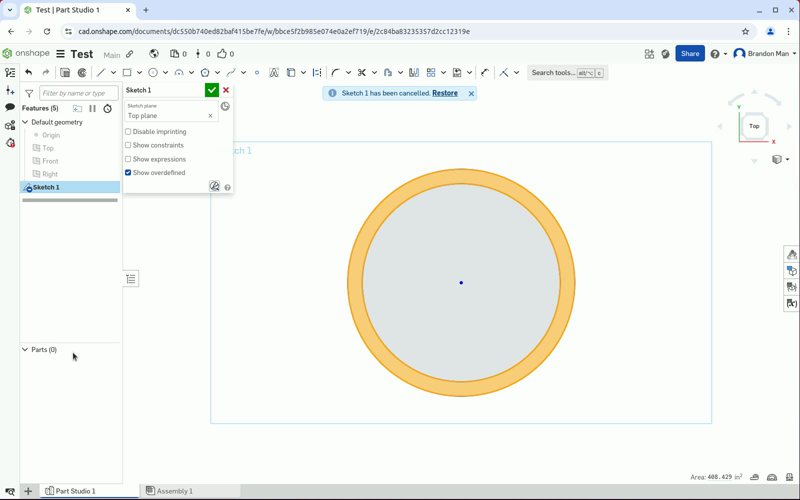
key(shift+e)
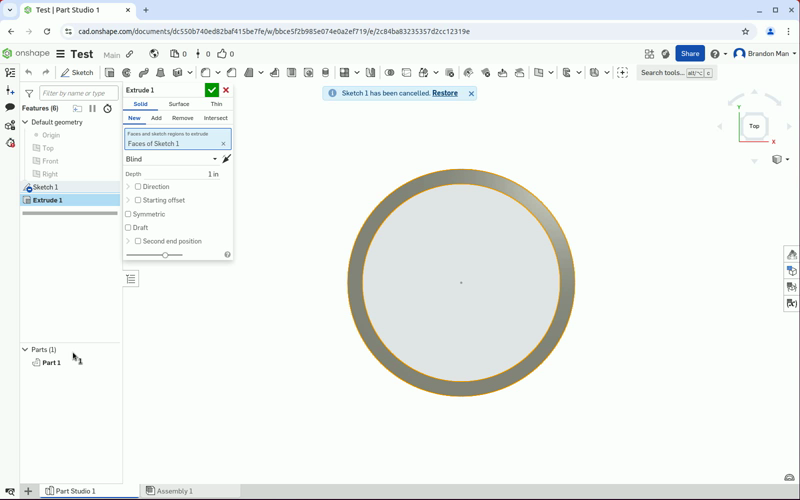
mouse_move(143, 106)
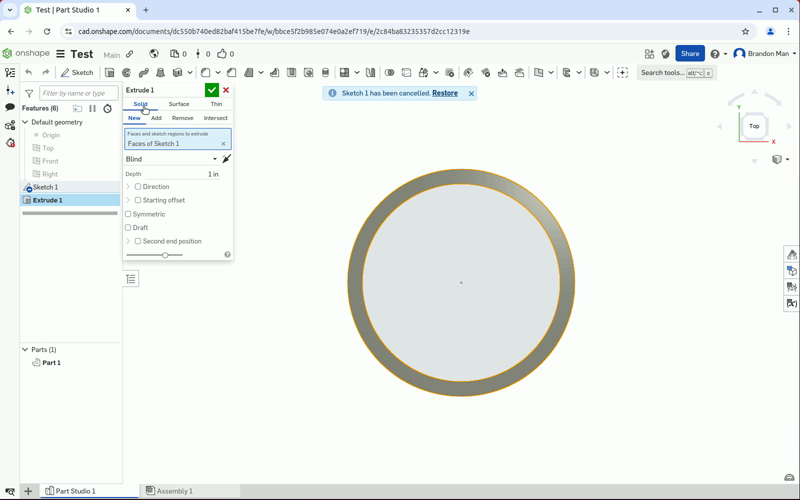
click(143, 106)
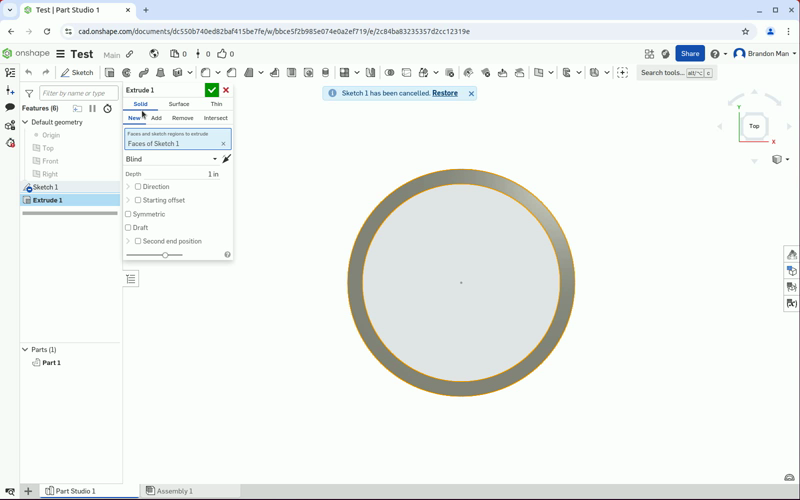
mouse_move(137, 120)
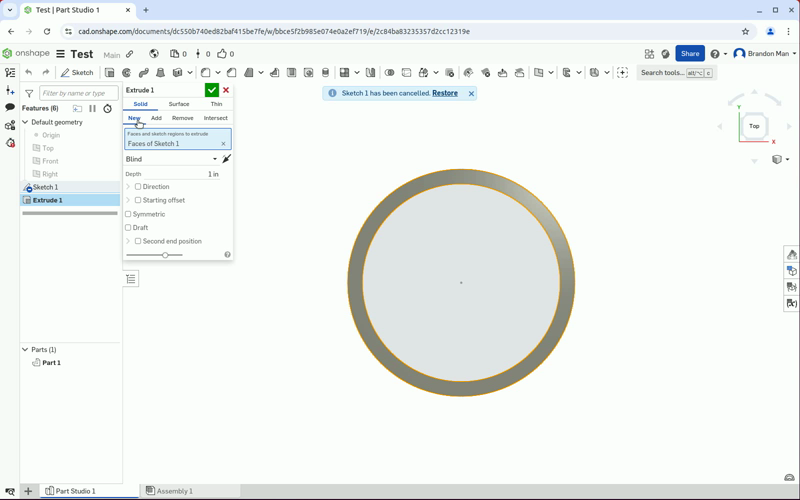
click(137, 120)
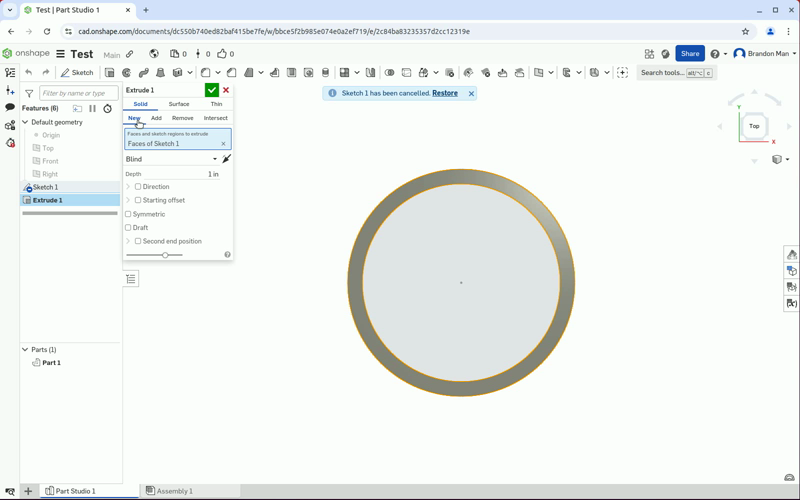
key(tab, 4)
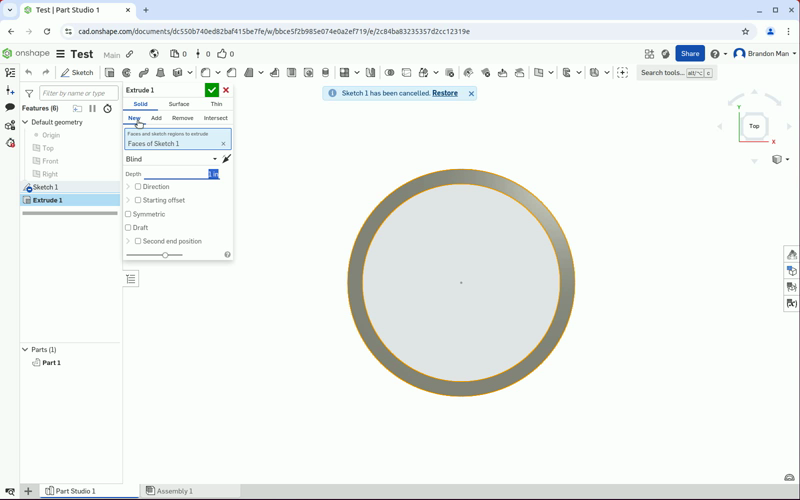
text(9.147)
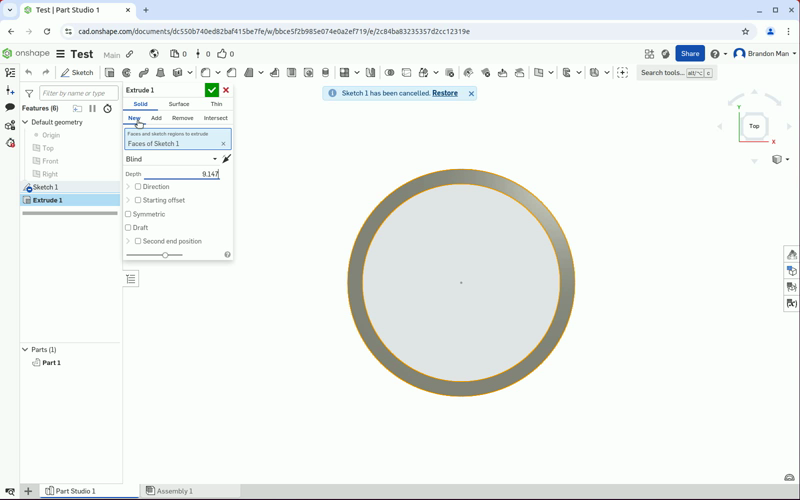
key(enter)
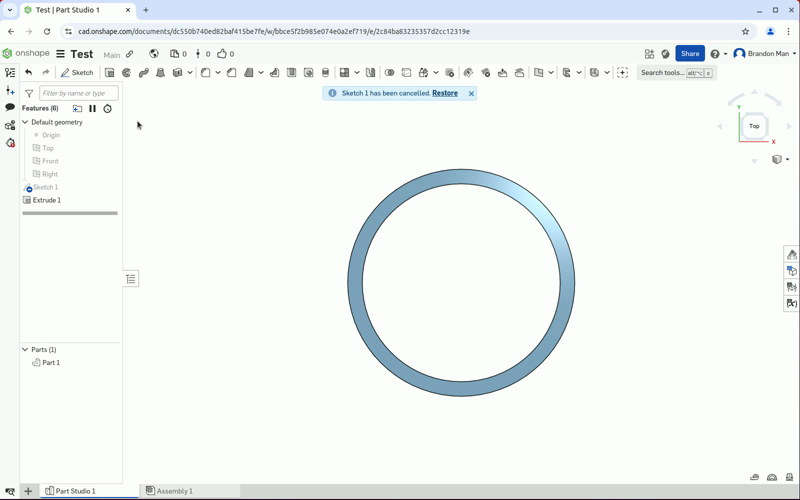
key(shift+h)
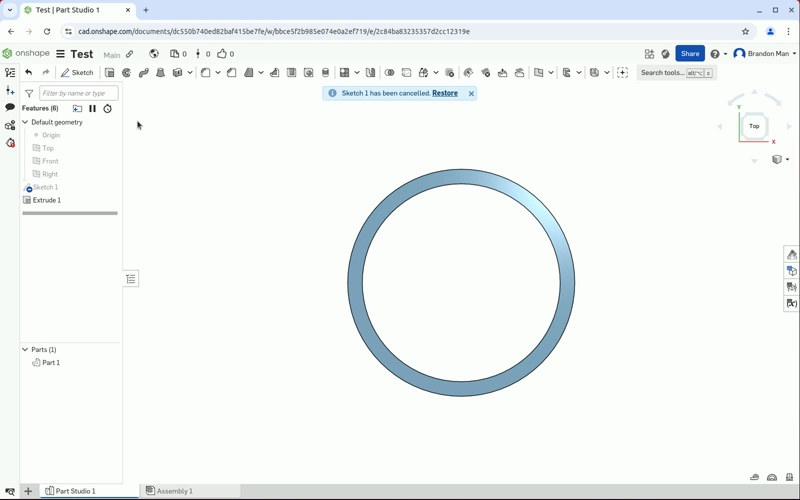
key(shift+h)
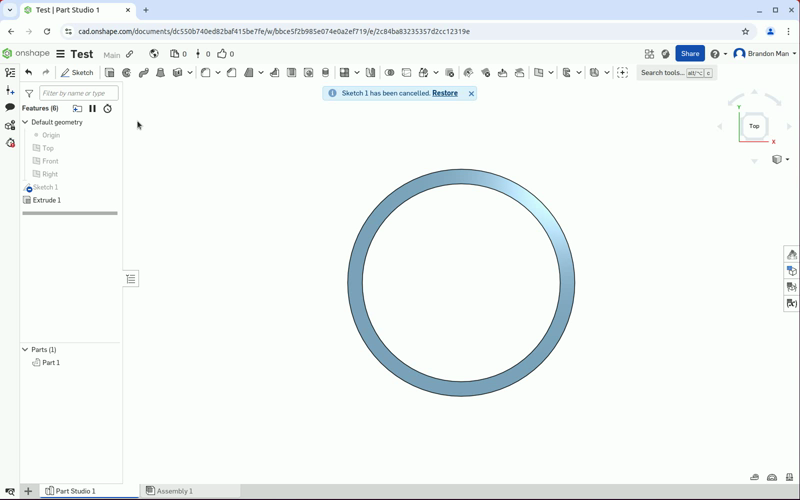
mouse_move(73, 189)
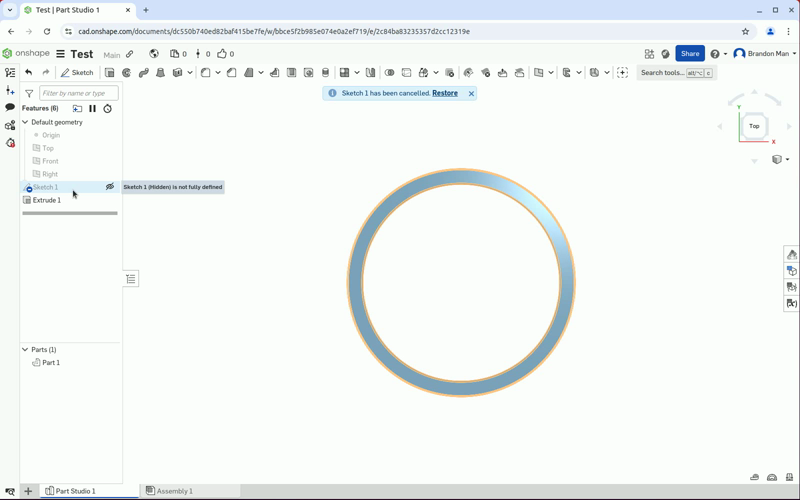
click(73, 189)
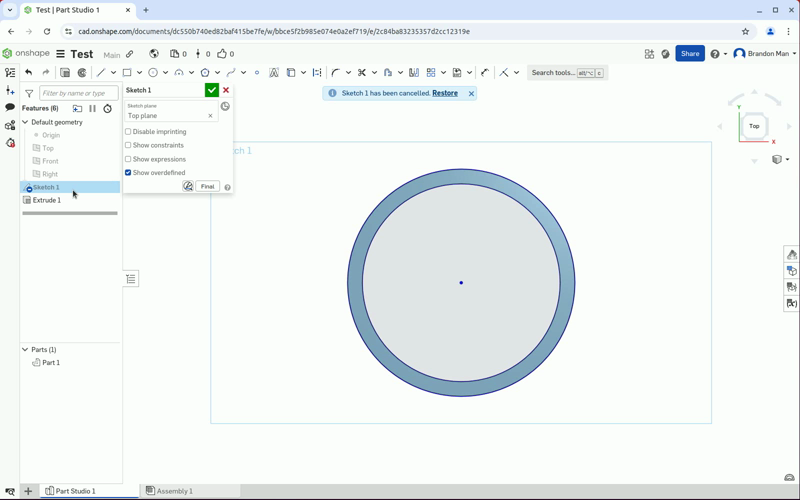
mouse_move(229, 92)
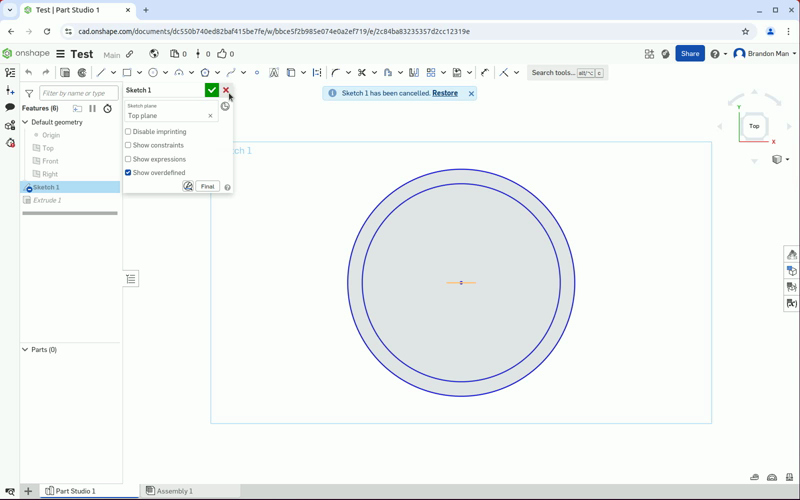
click(229, 92)
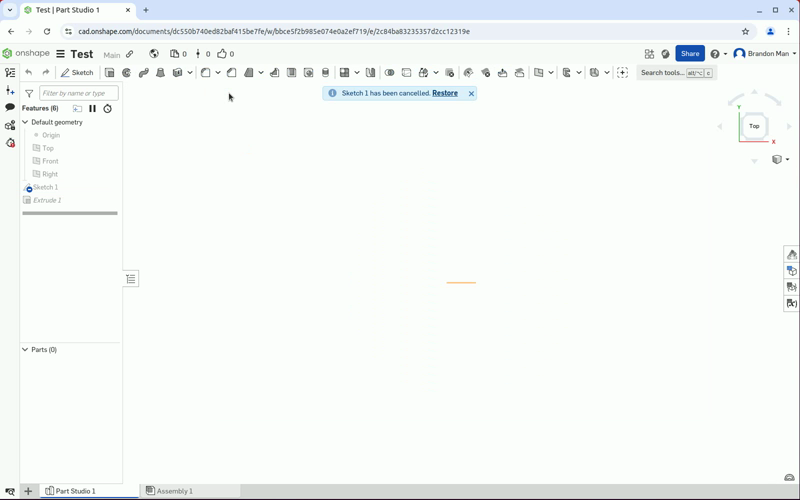
mouse_move(73, 352)
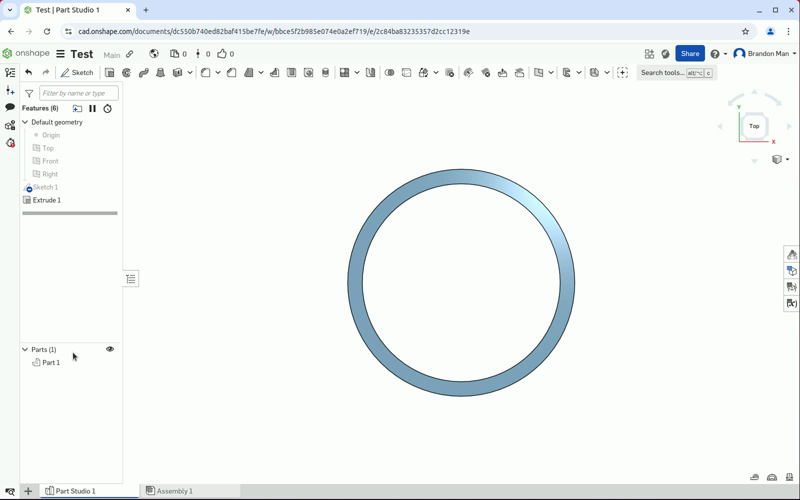
key(y)
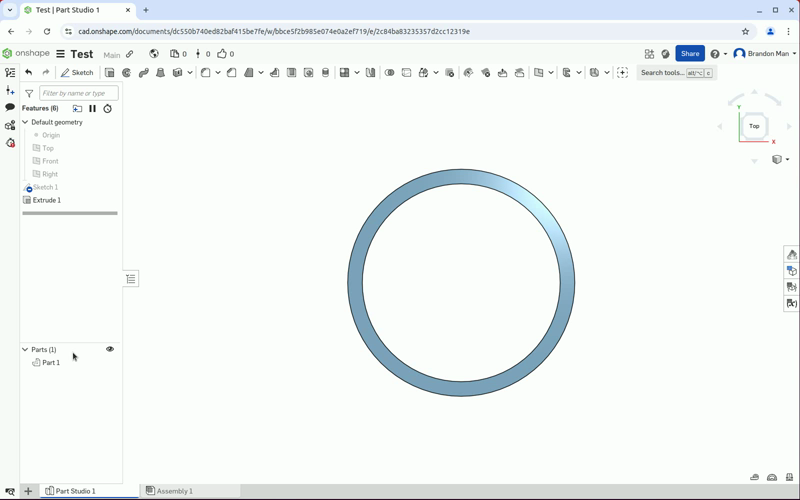
key(shift+p)
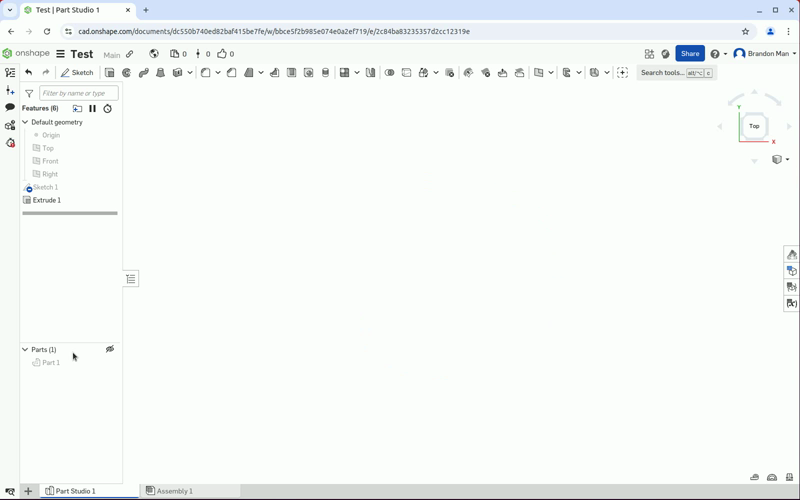
key(space)
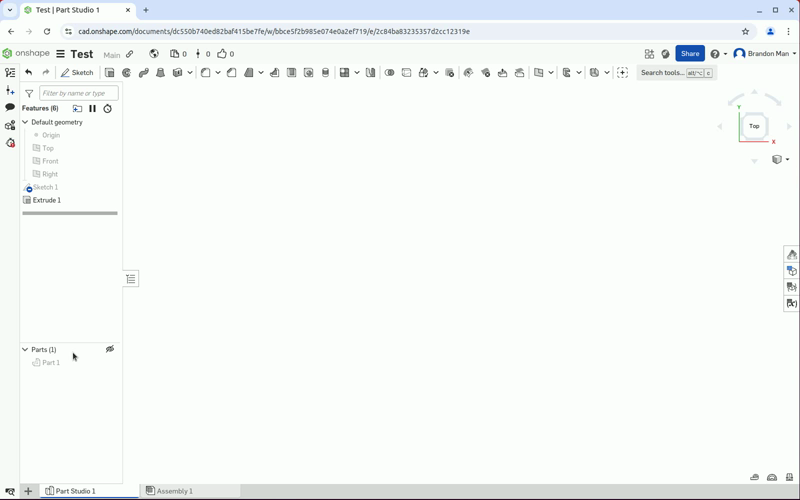
key_down(shift)
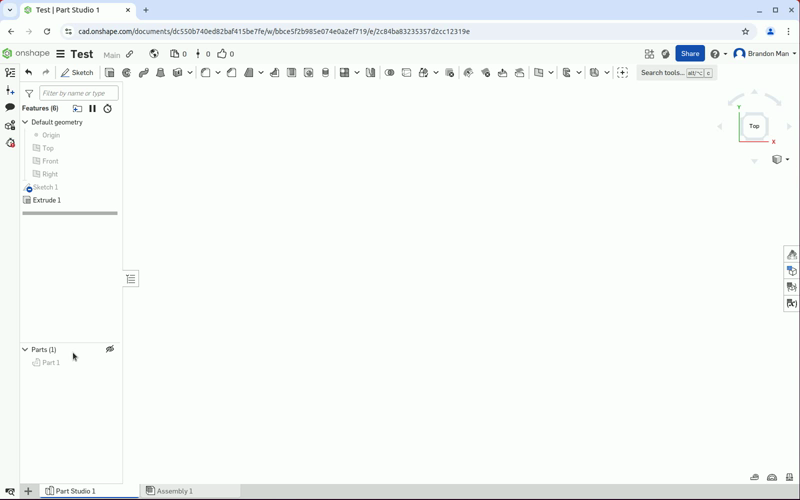
key(up)
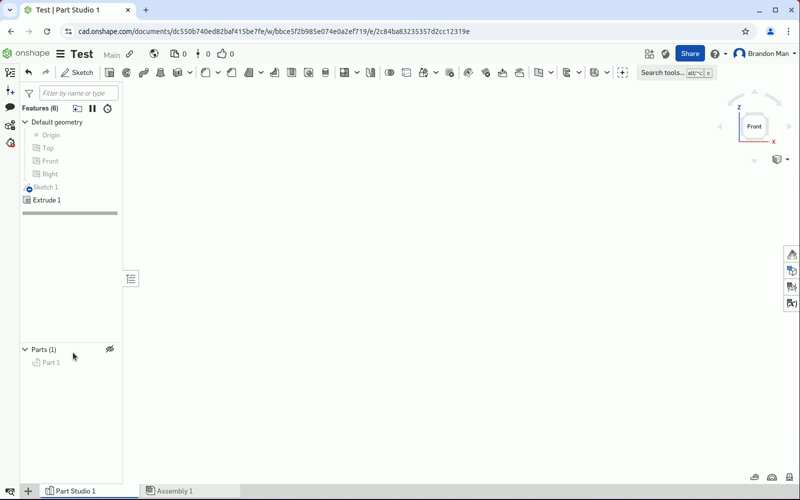
key_up(shift)
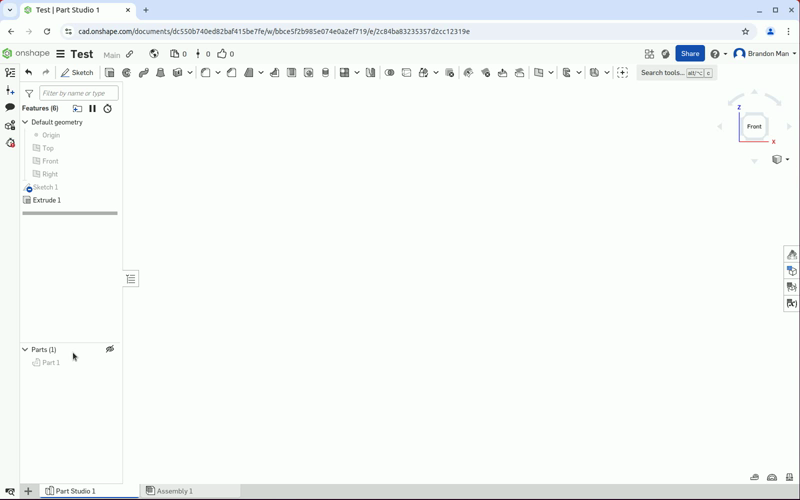
mouse_move(73, 352)
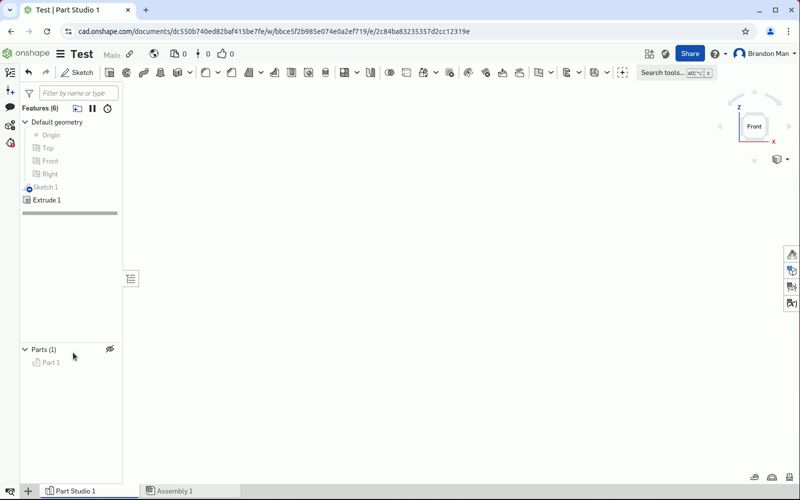
key(shift+y)
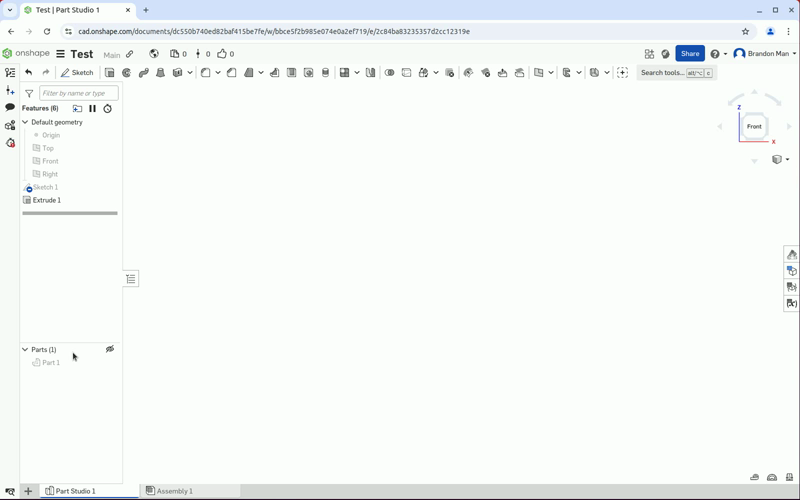
key(shift+s)
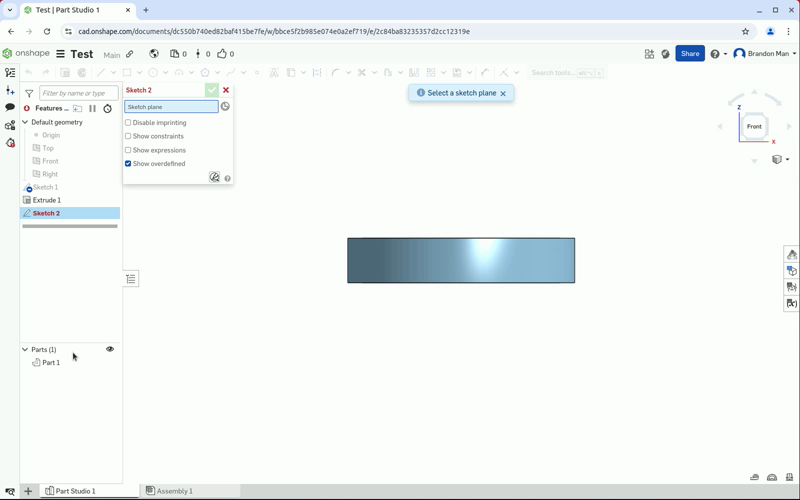
mouse_move(73, 163)
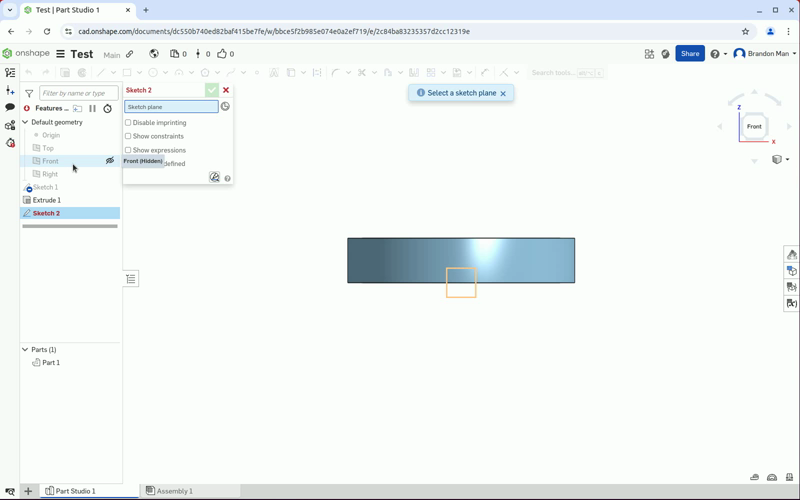
click(73, 163)
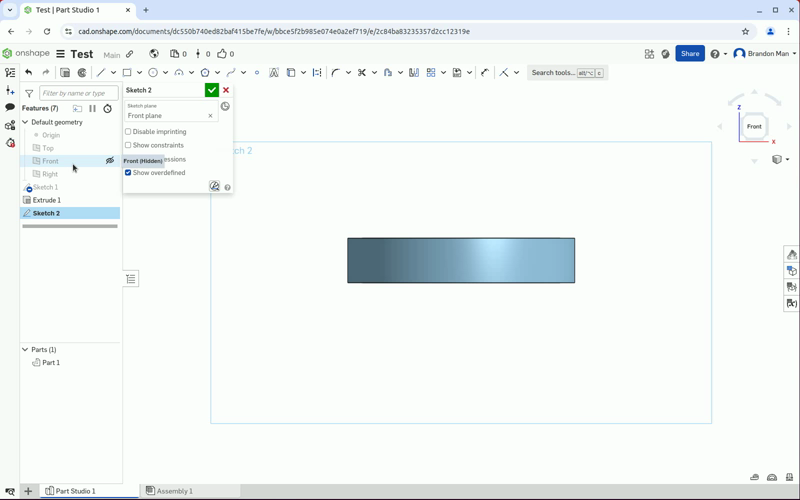
mouse_move(73, 352)
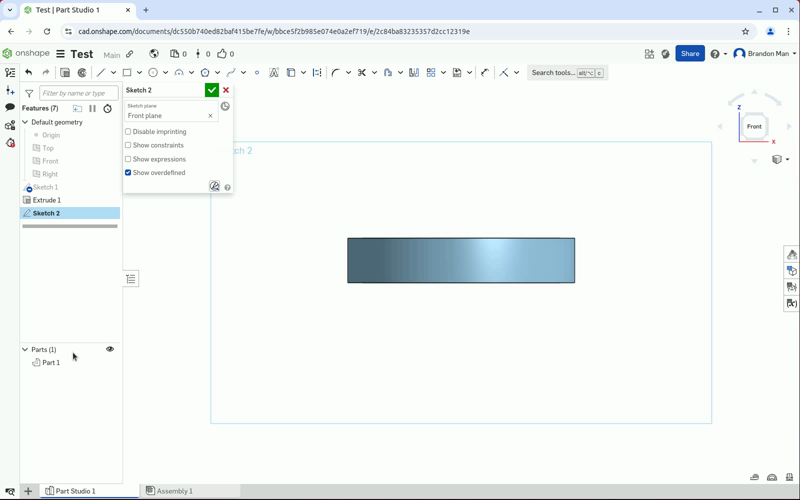
key(y)
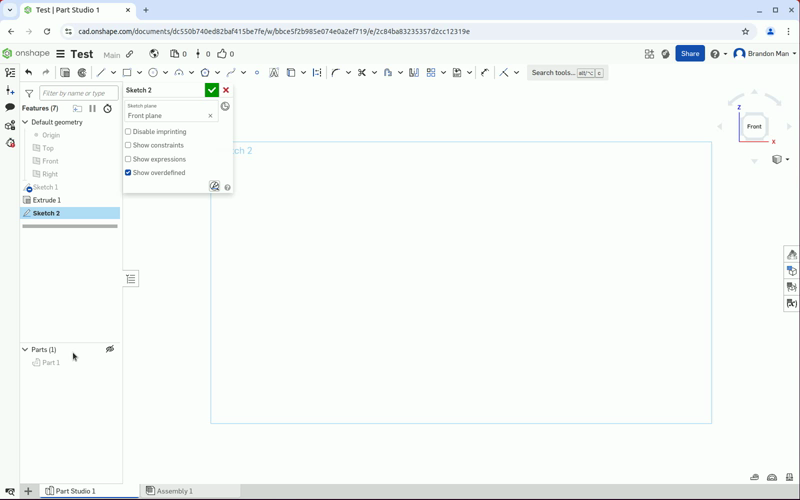
key(c)
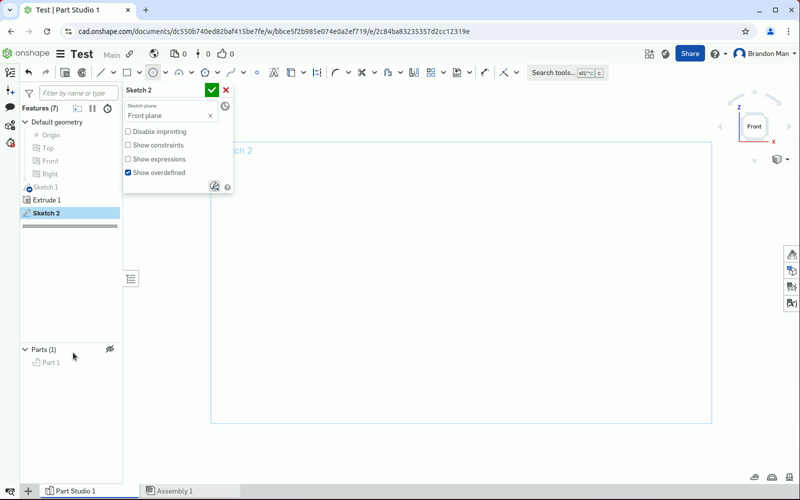
key_down(shift)
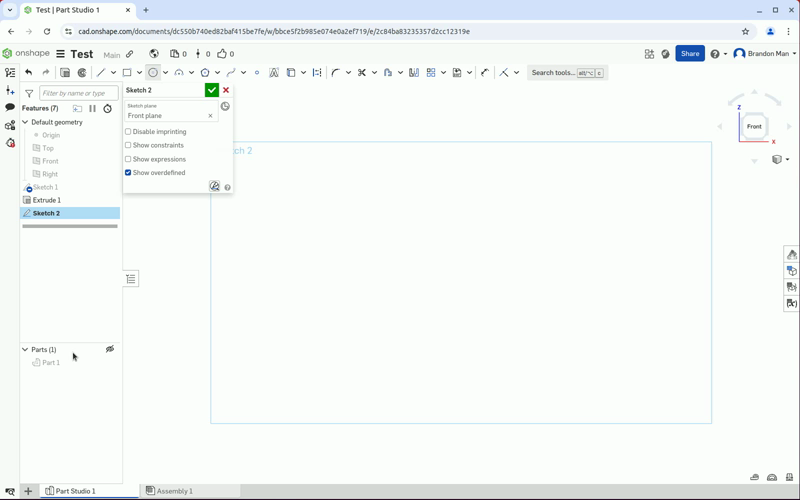
mouse_move(460, 260)
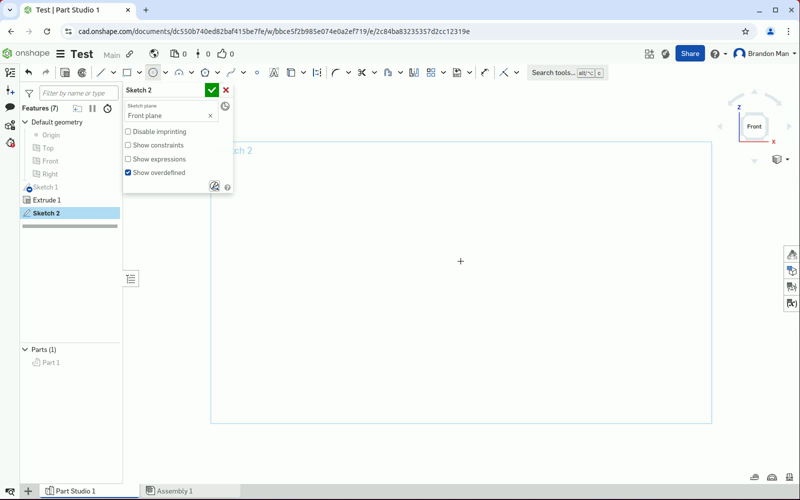
click(460, 260)
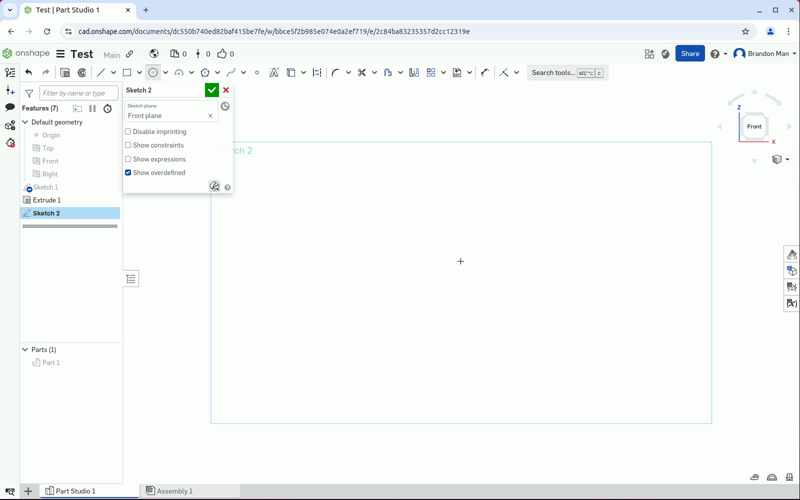
key_up(shift)
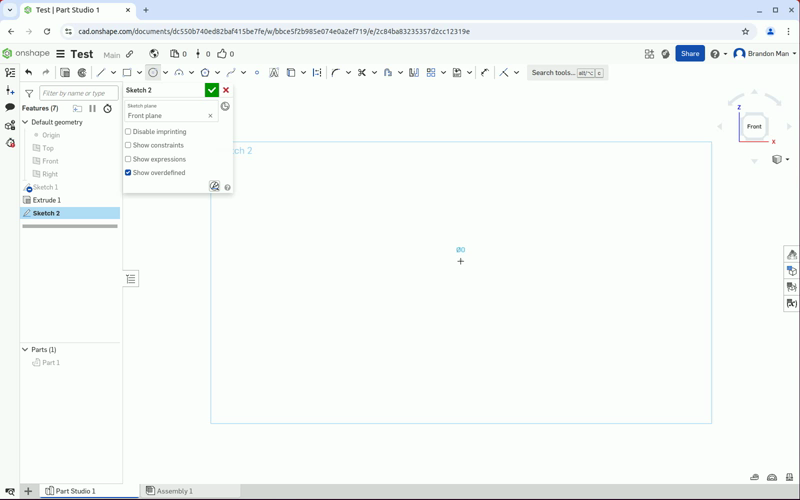
mouse_move(480, 260)
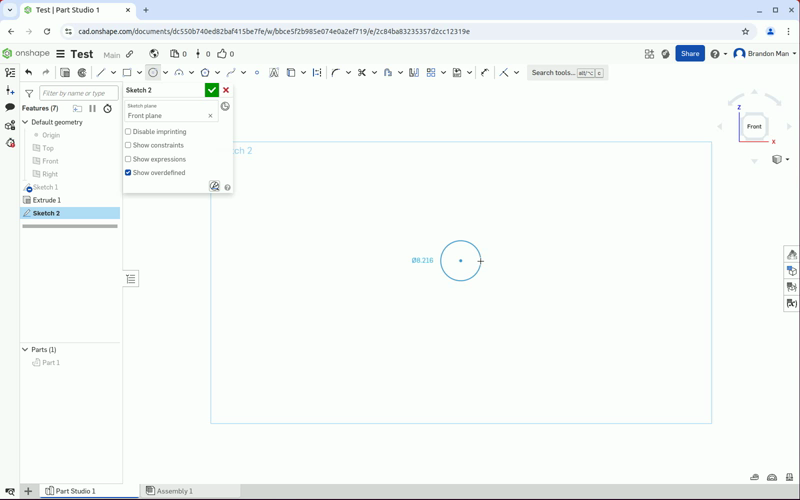
click(480, 260)
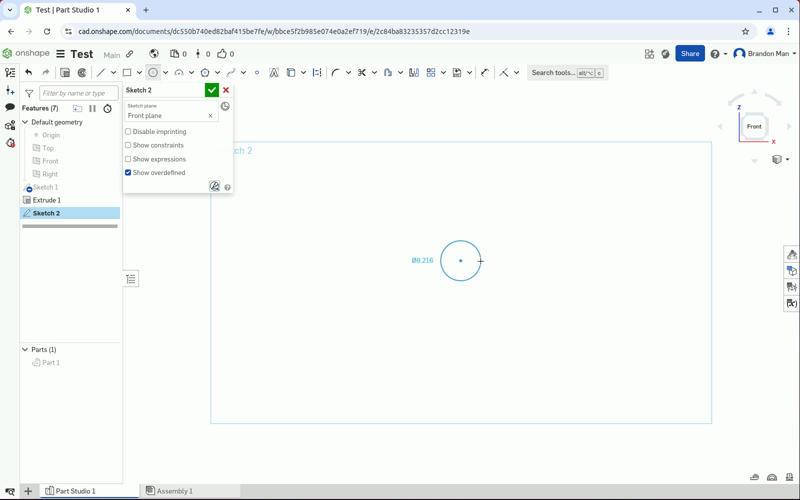
key(esc)
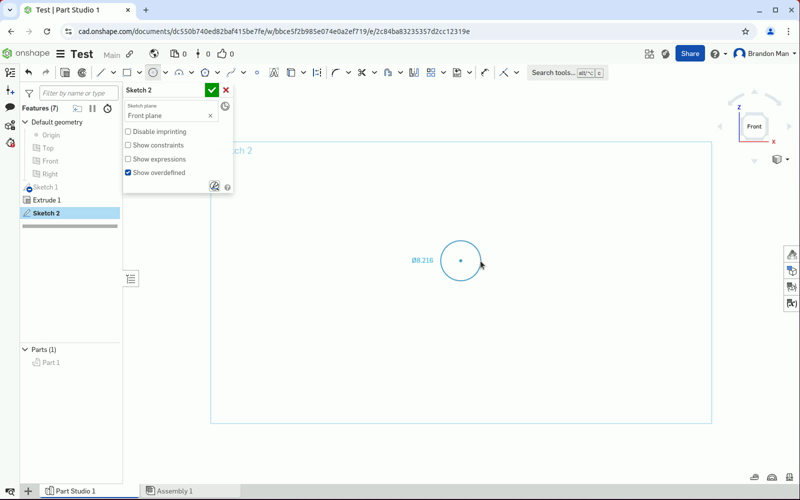
mouse_move(447, 266)
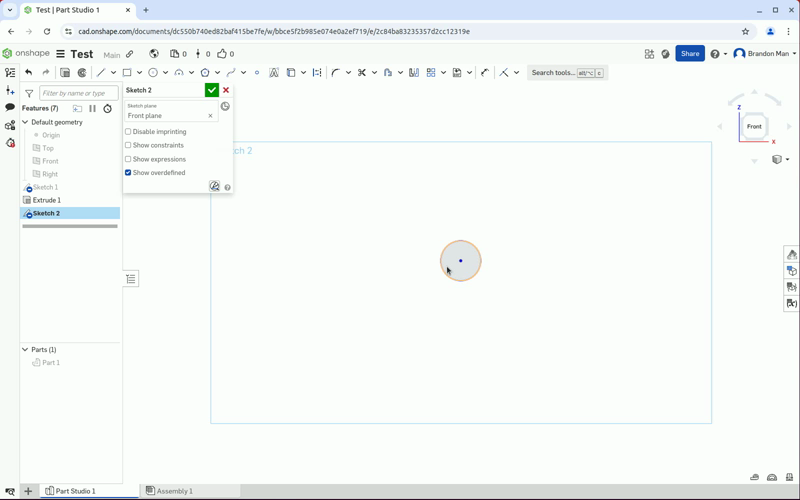
scroll(6)
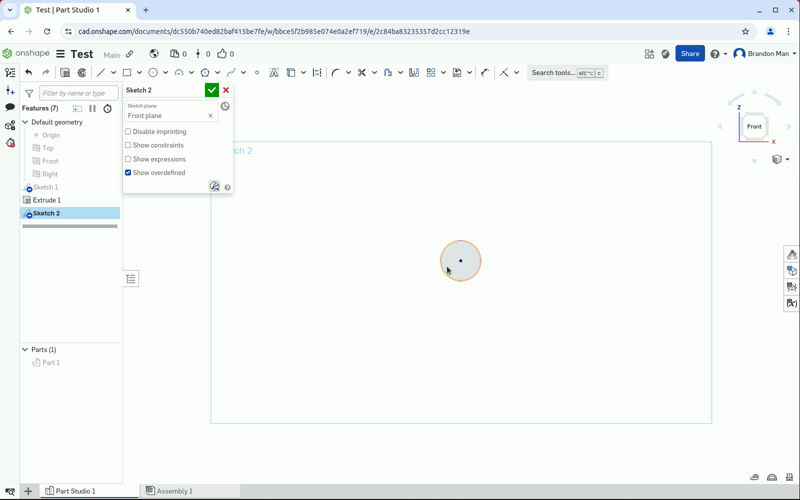
scroll(6)
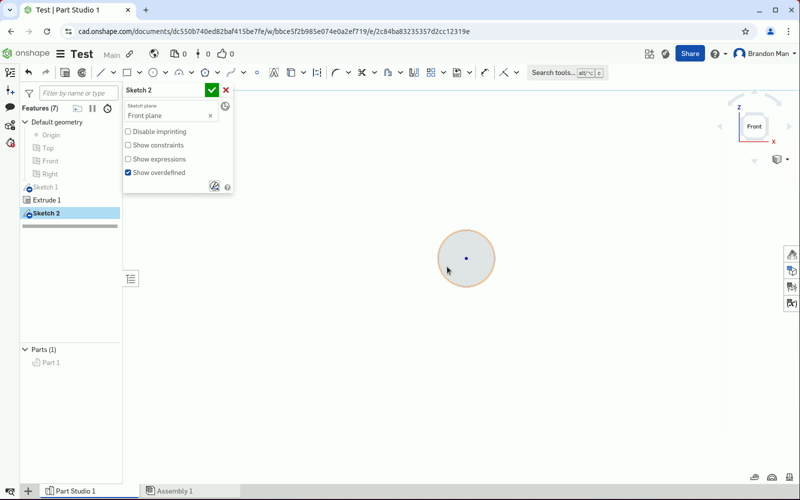
scroll(6)
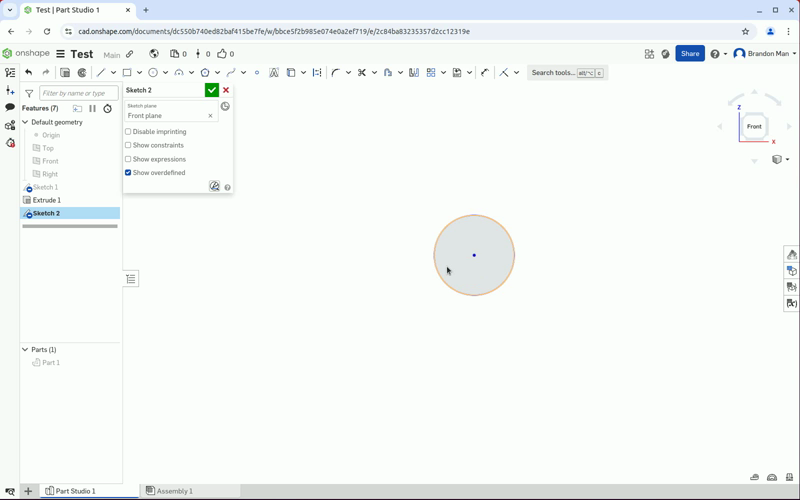
scroll(6)
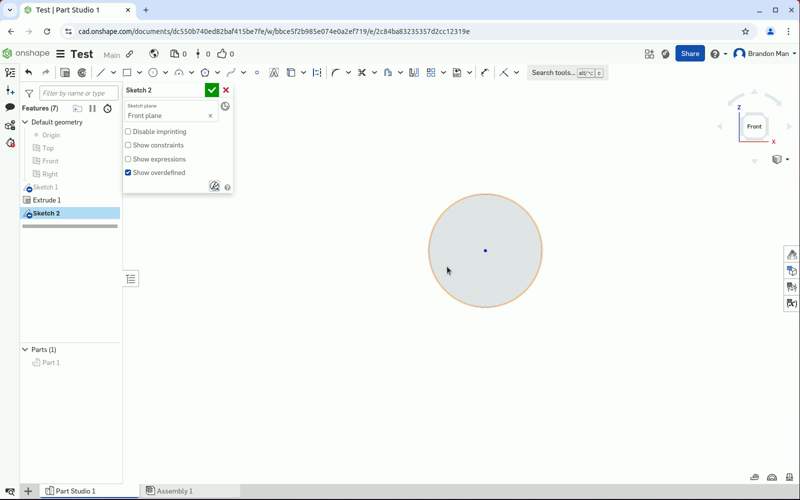
scroll(6)
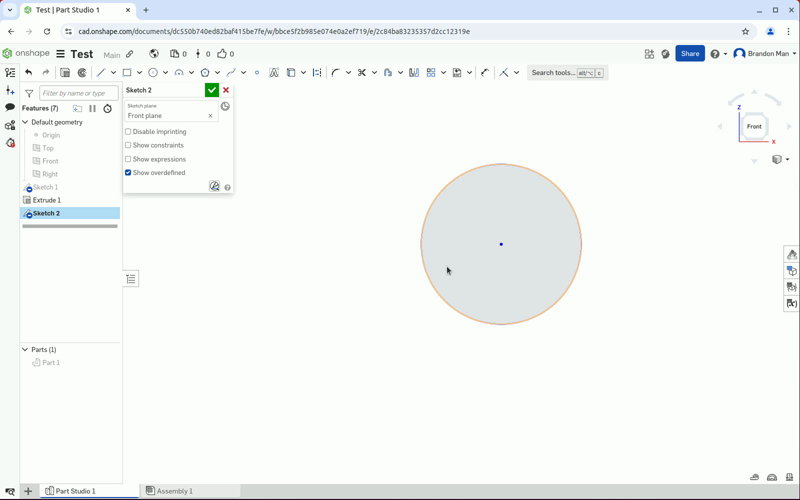
scroll(6)
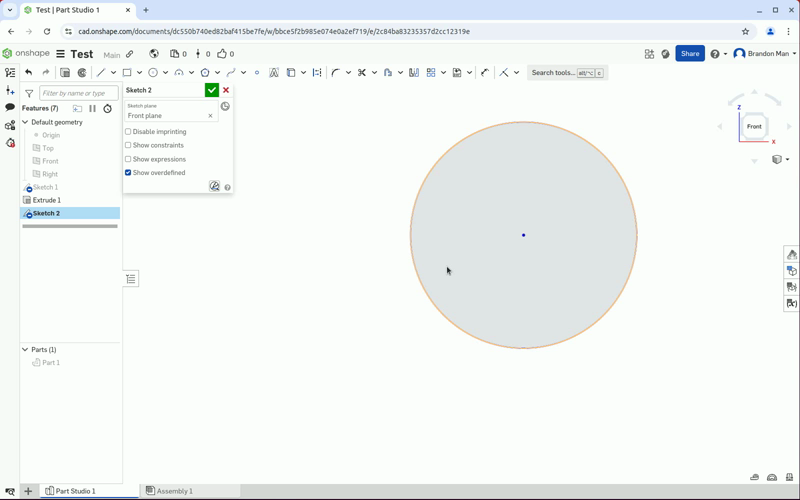
scroll(6)
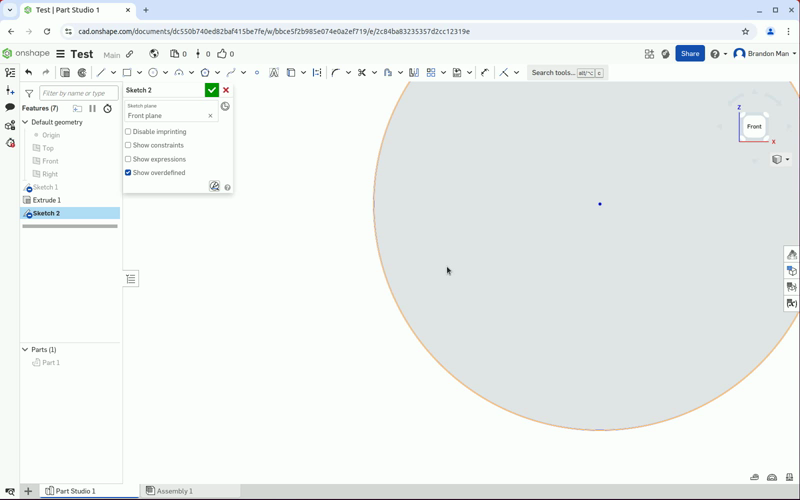
click(447, 266)
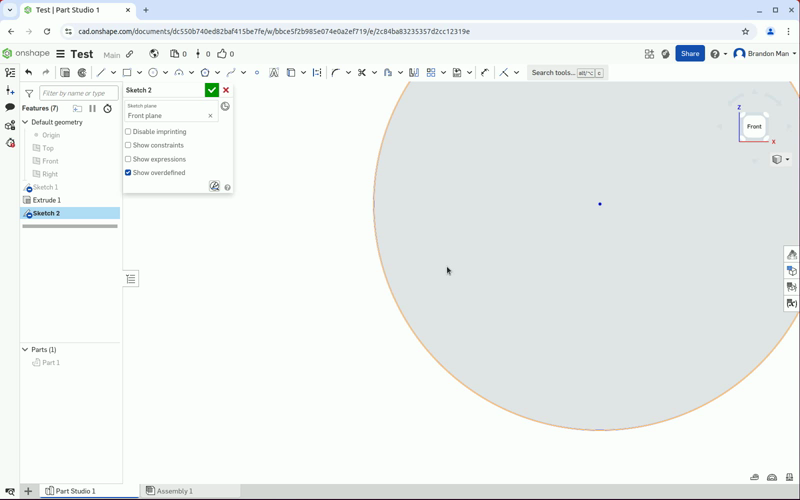
scroll(-6)
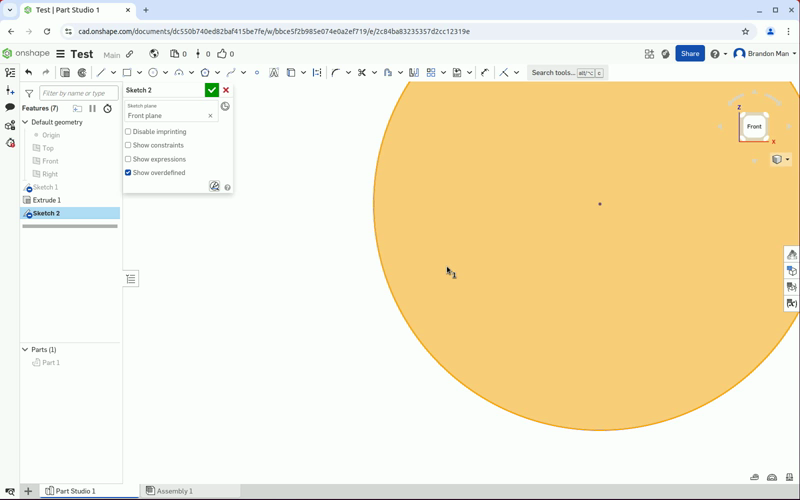
scroll(-6)
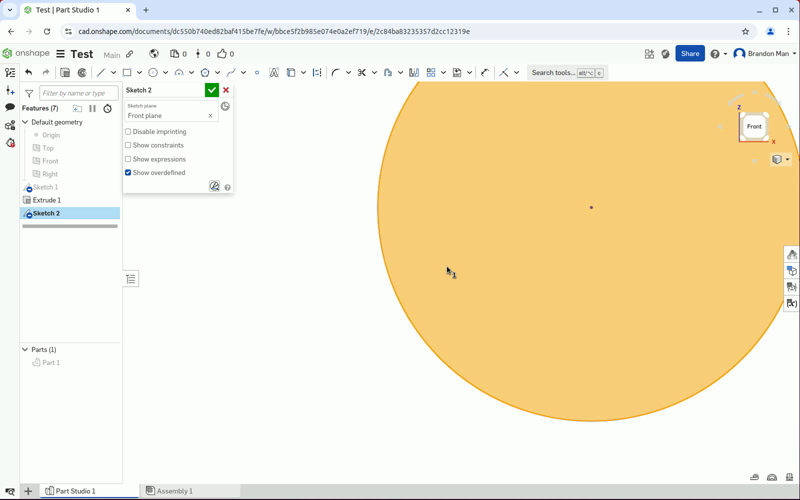
scroll(-6)
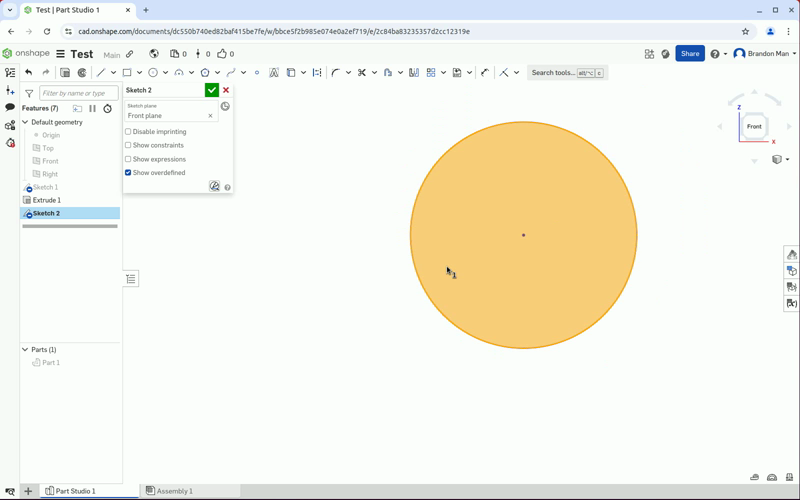
scroll(-6)
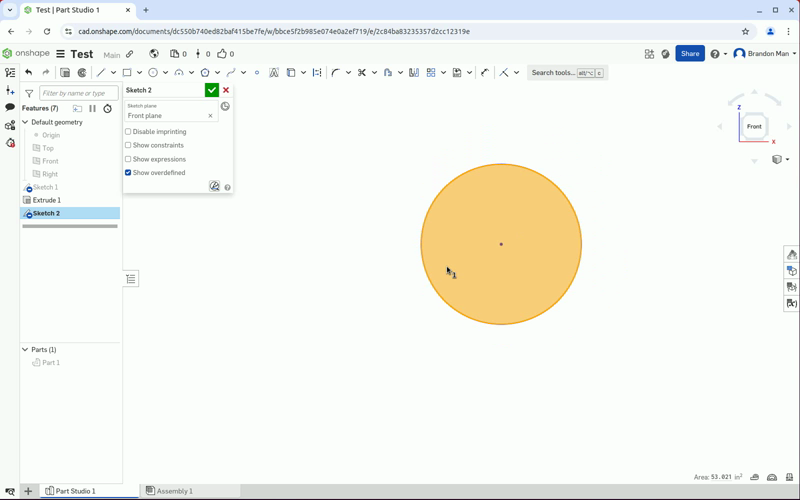
scroll(-6)
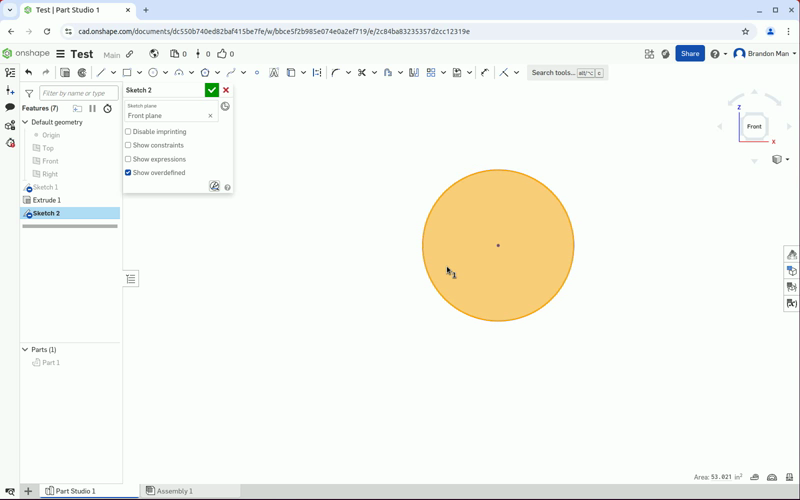
scroll(-6)
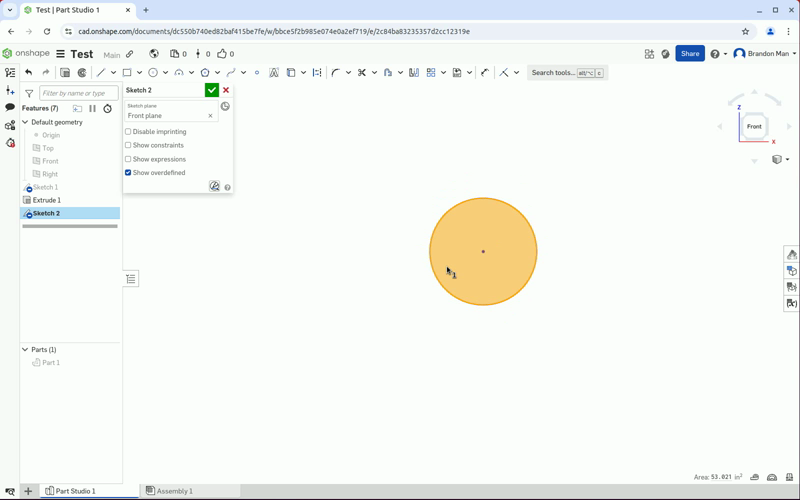
scroll(-6)
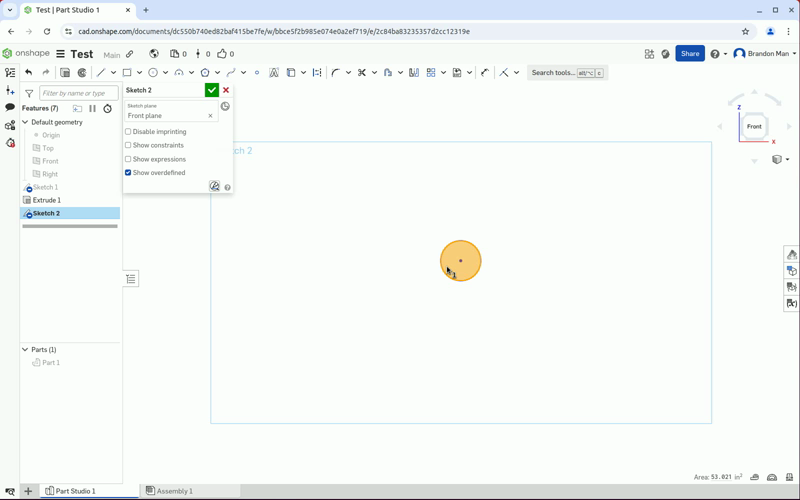
mouse_move(73, 352)
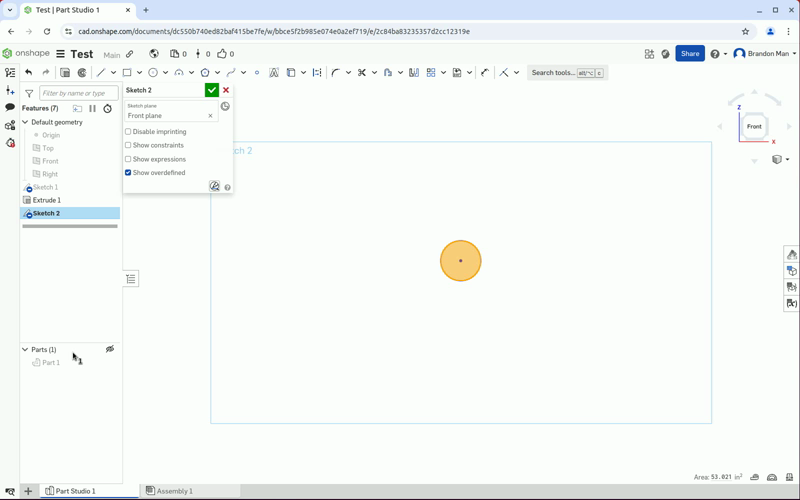
key(shift+y)
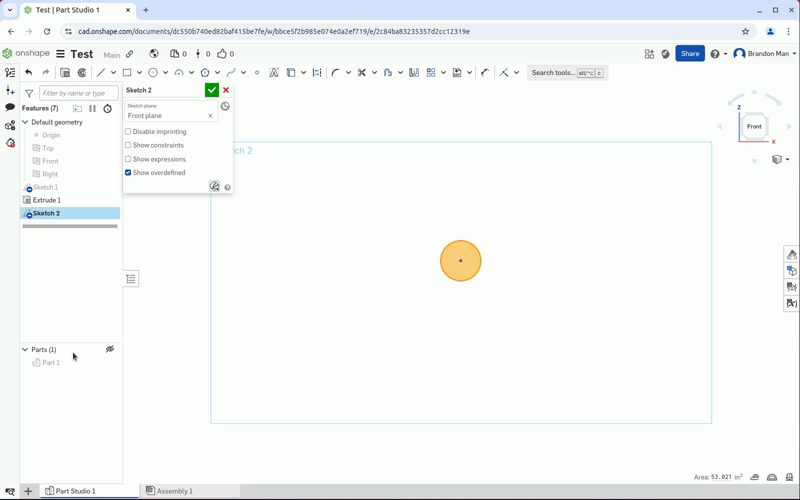
key(shift+e)
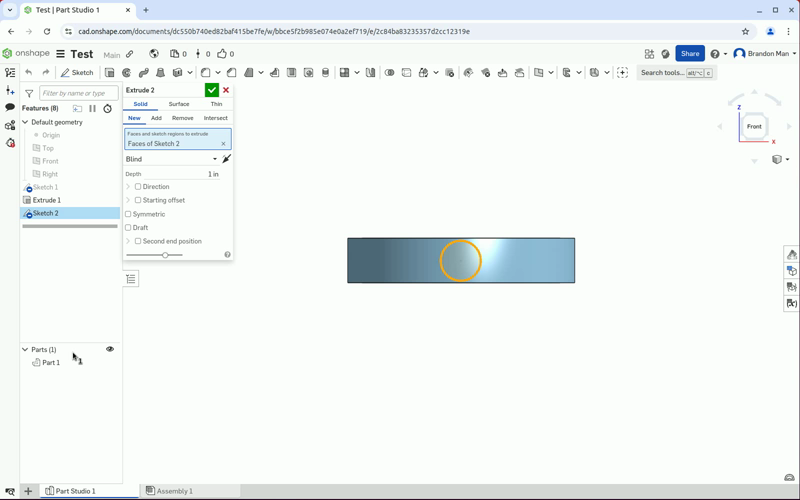
mouse_move(143, 106)
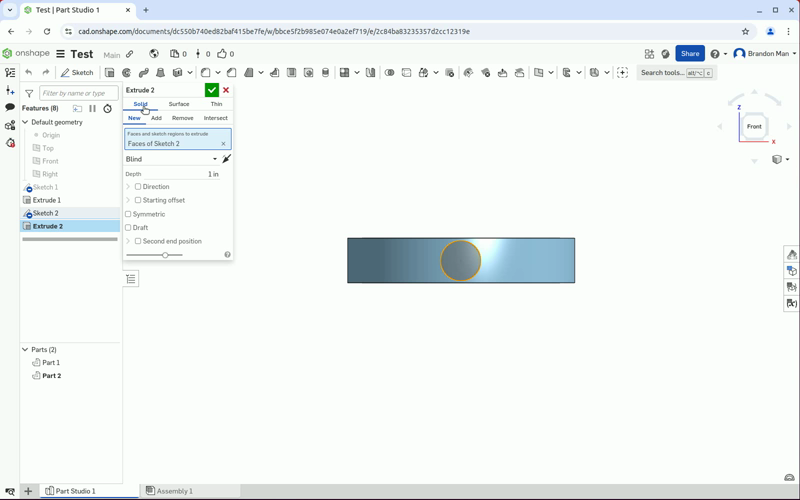
click(143, 106)
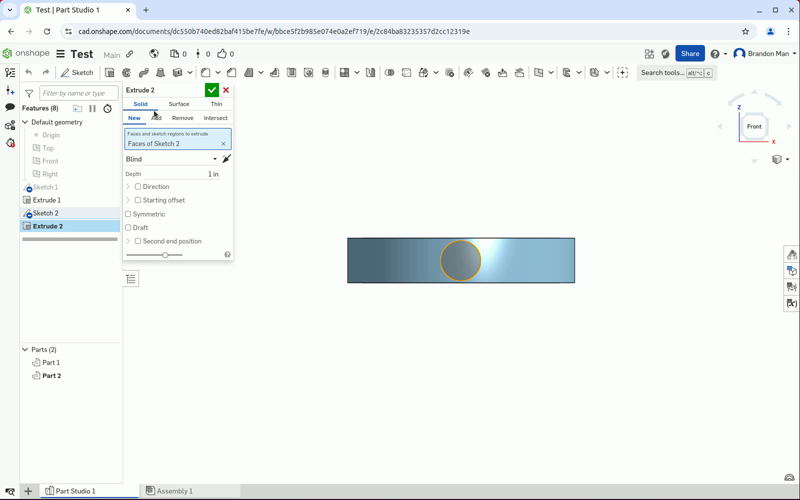
mouse_move(186, 120)
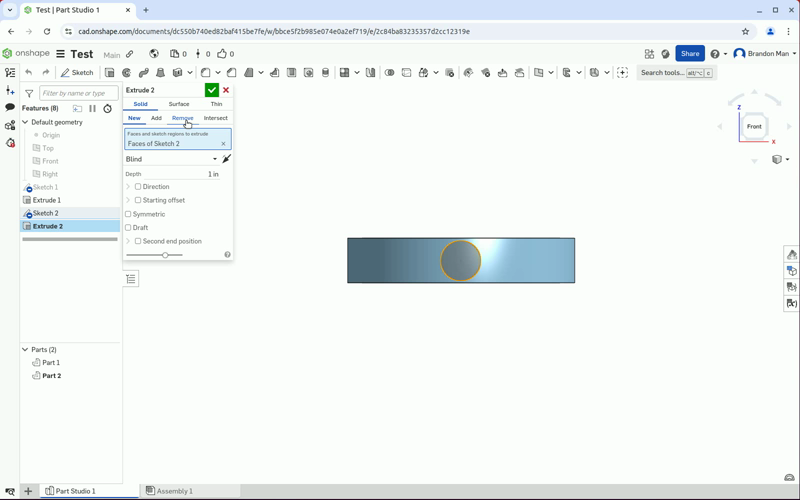
click(186, 120)
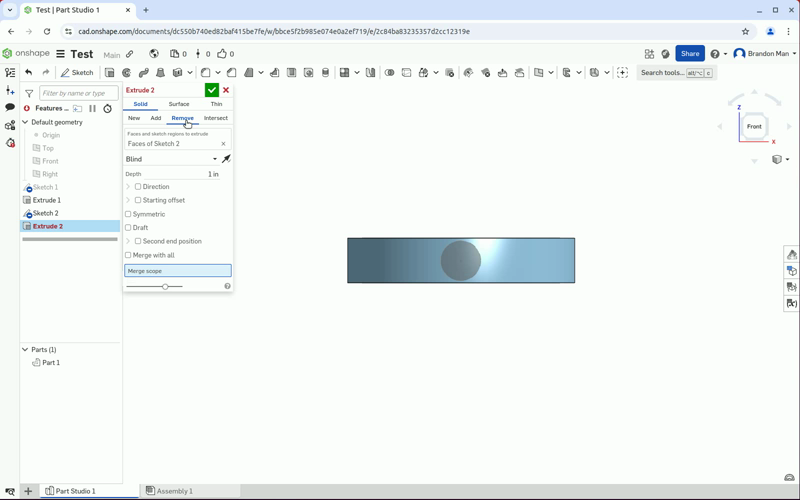
key(tab, 4)
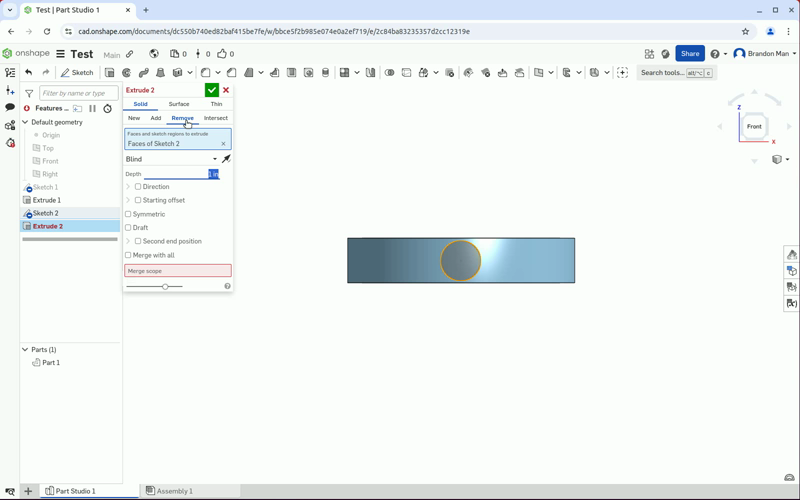
text(-27.441)
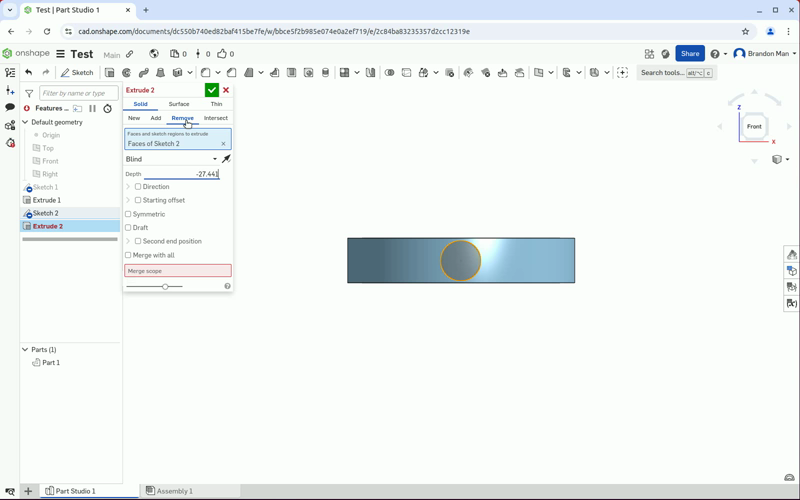
key(tab, 6)
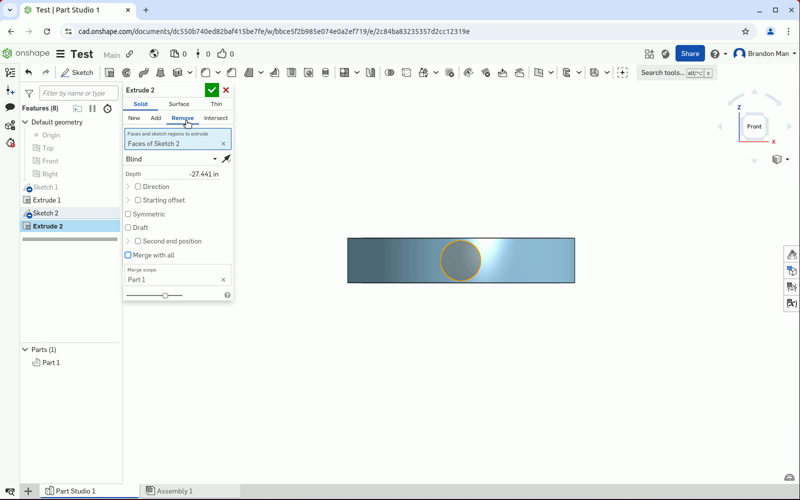
key(space)
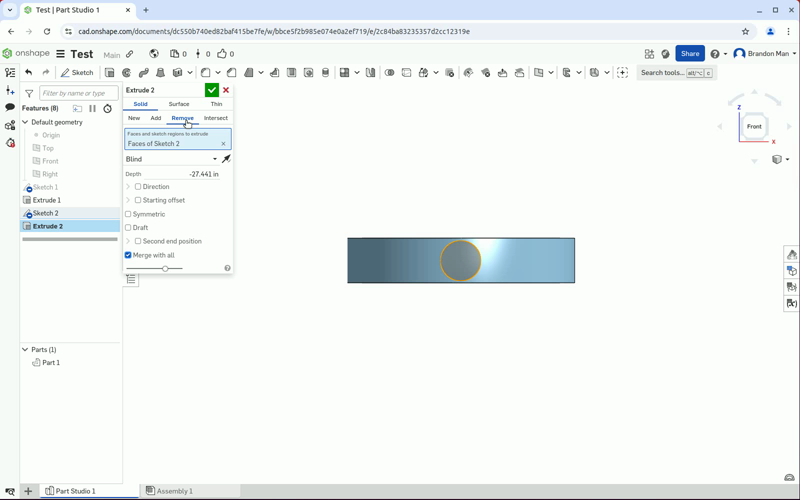
key(enter)
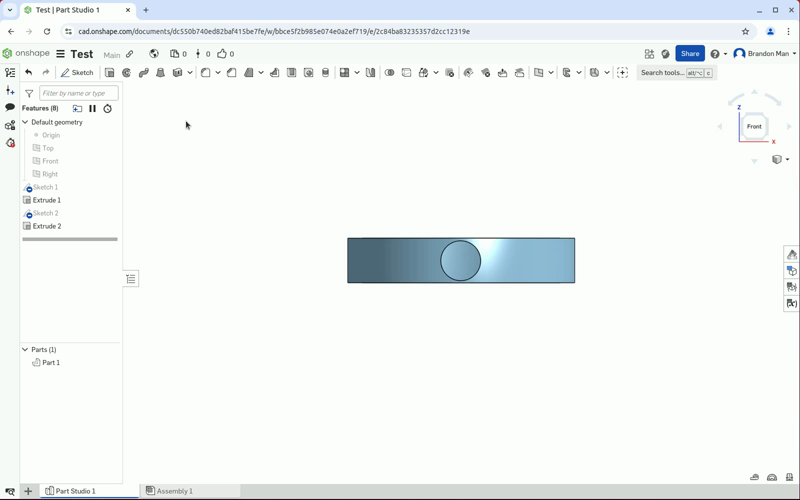
key(shift+h)
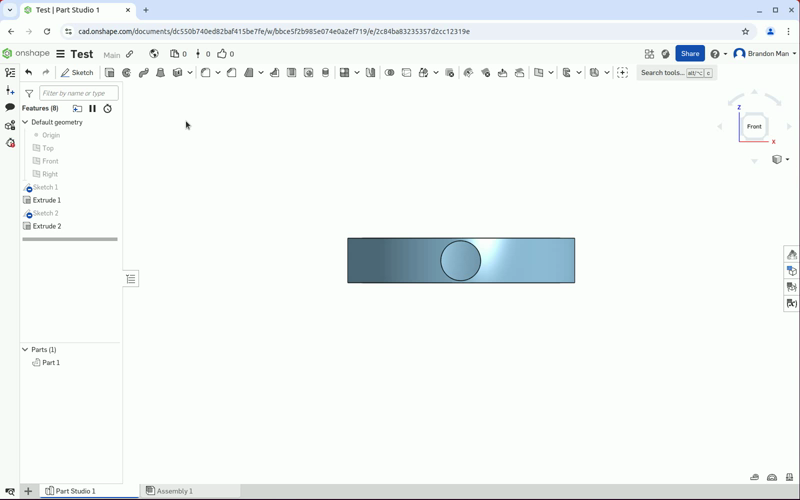
key(shift+h)
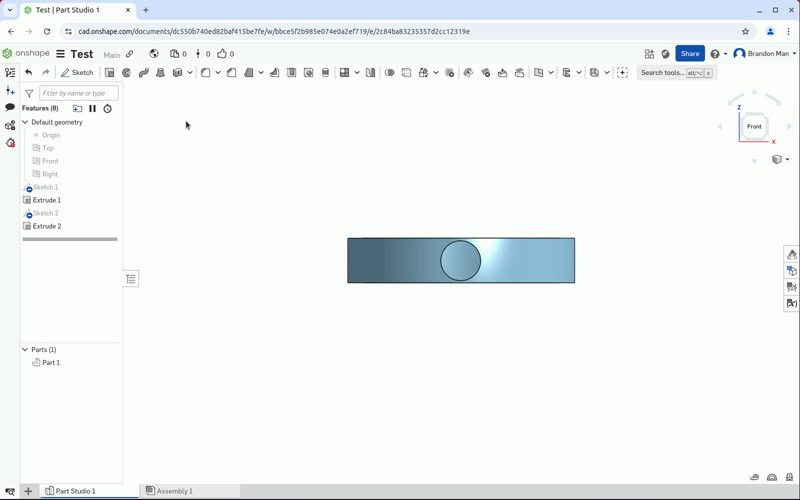
mouse_move(73, 189)
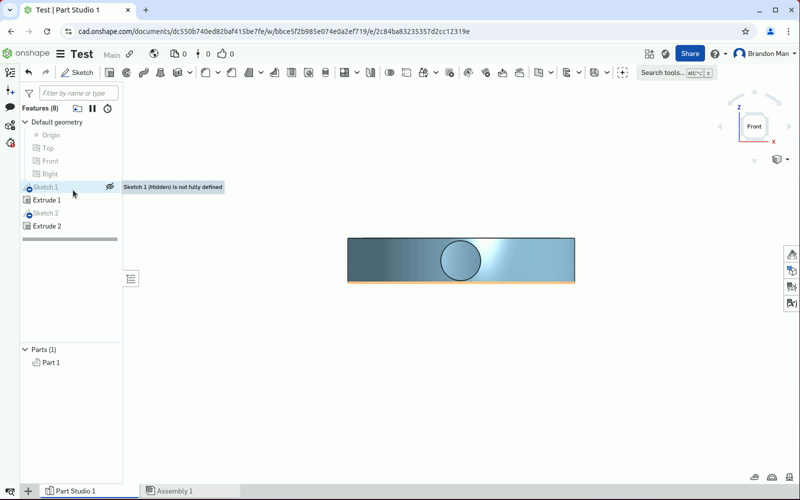
click(73, 189)
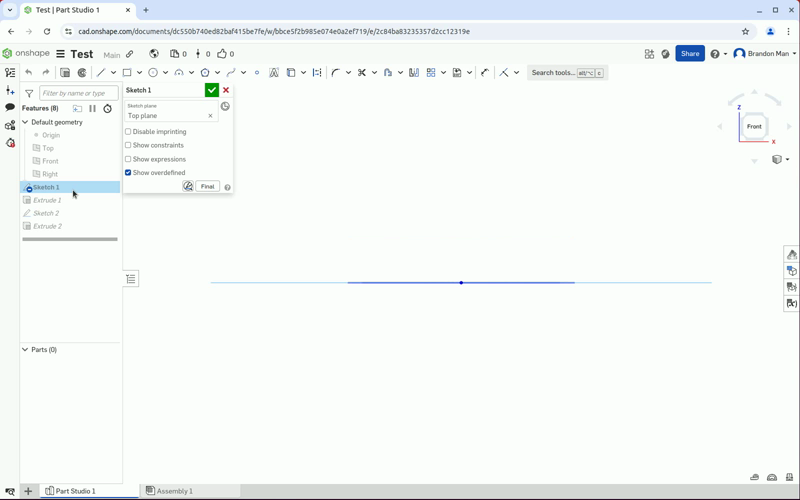
mouse_move(229, 92)
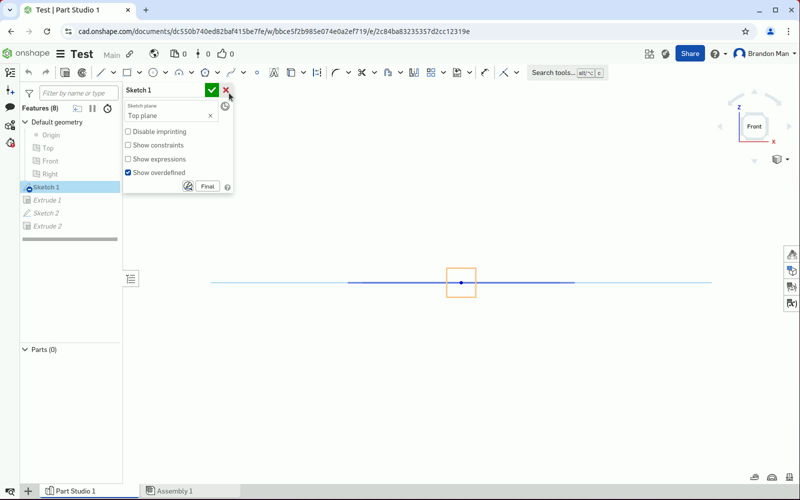
click(229, 92)
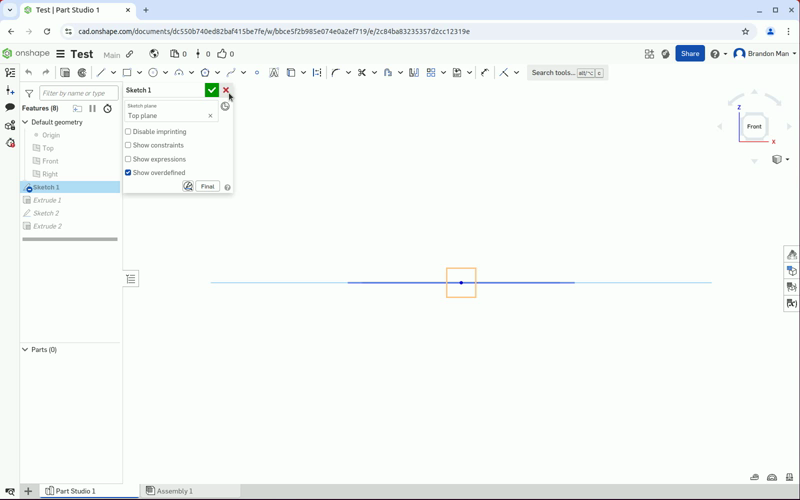
key(shift+s)
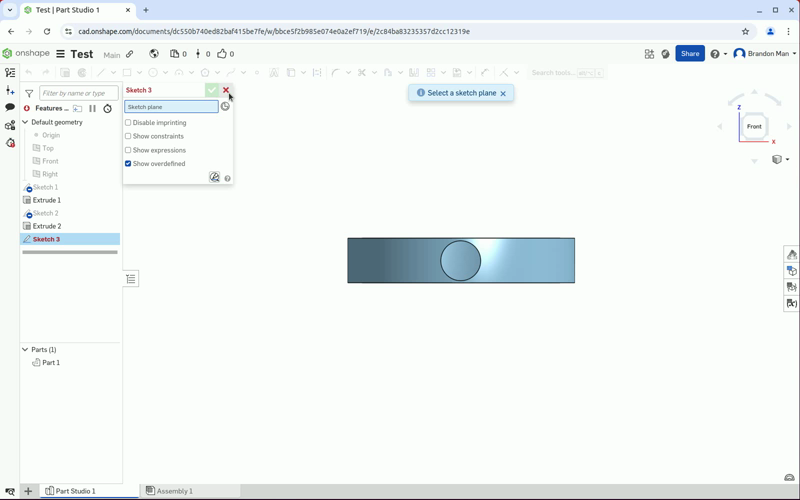
mouse_move(73, 163)
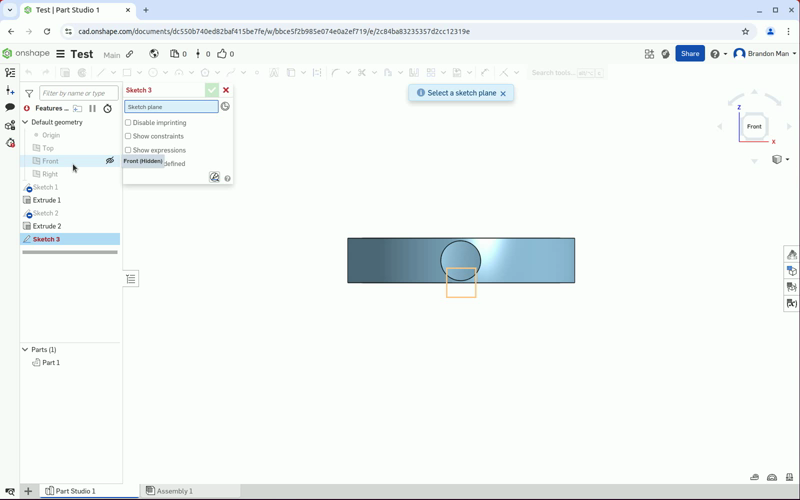
click(73, 163)
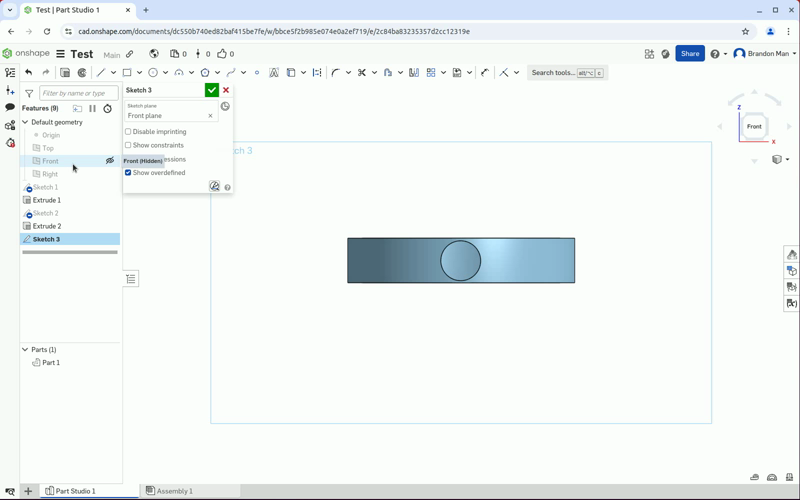
mouse_move(73, 352)
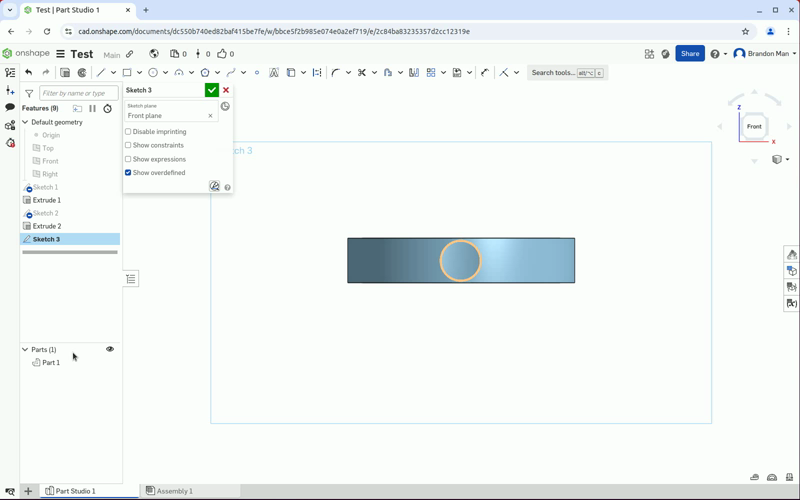
key(y)
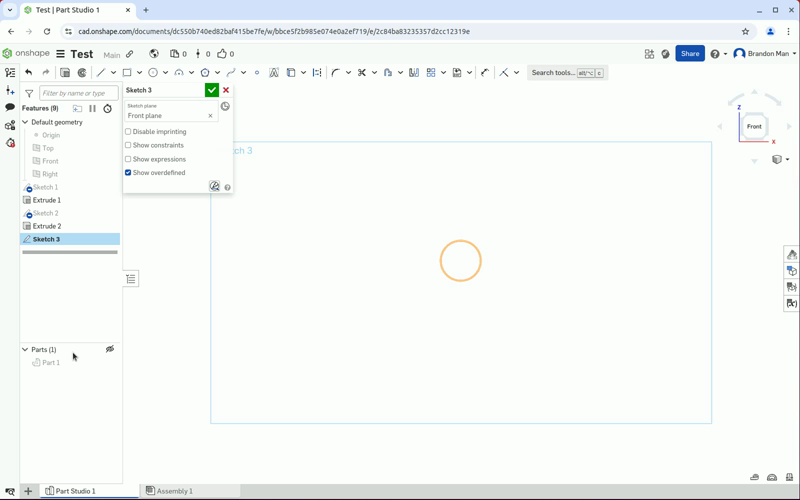
key(c)
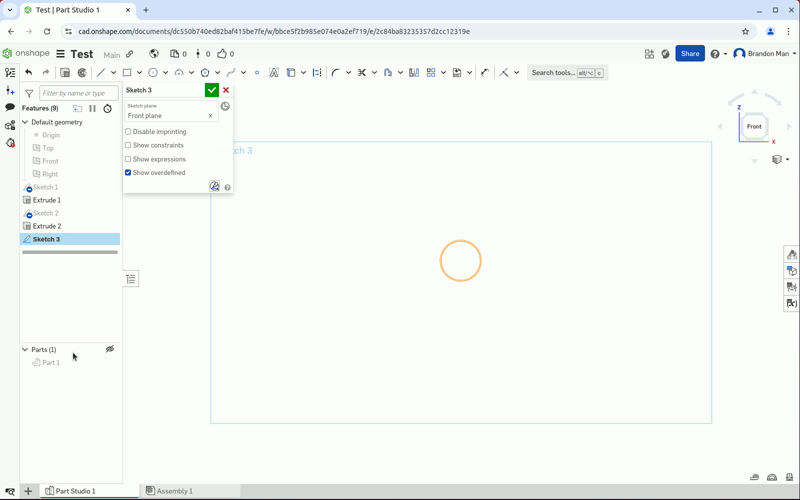
key_down(shift)
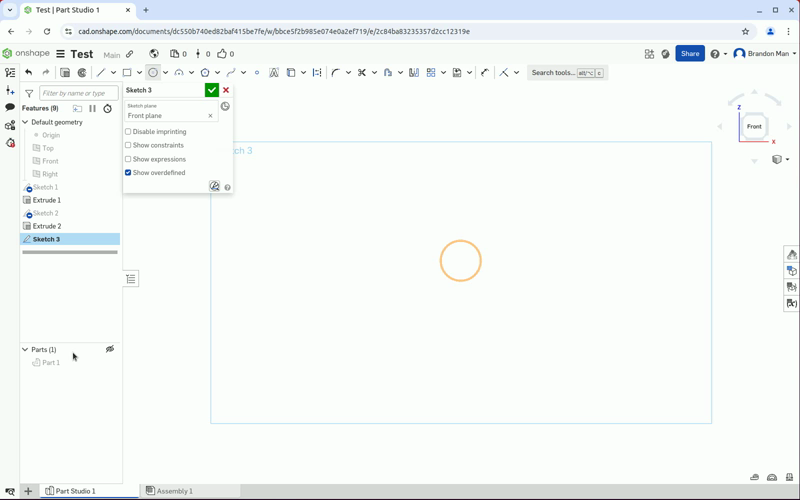
mouse_move(460, 260)
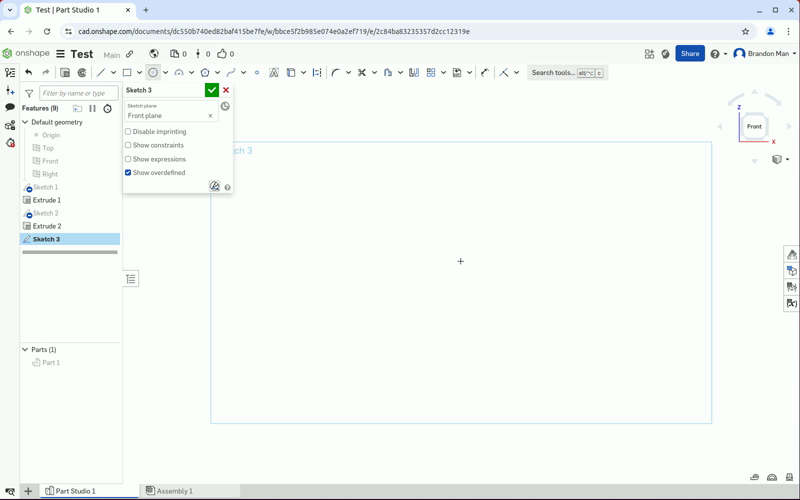
click(460, 260)
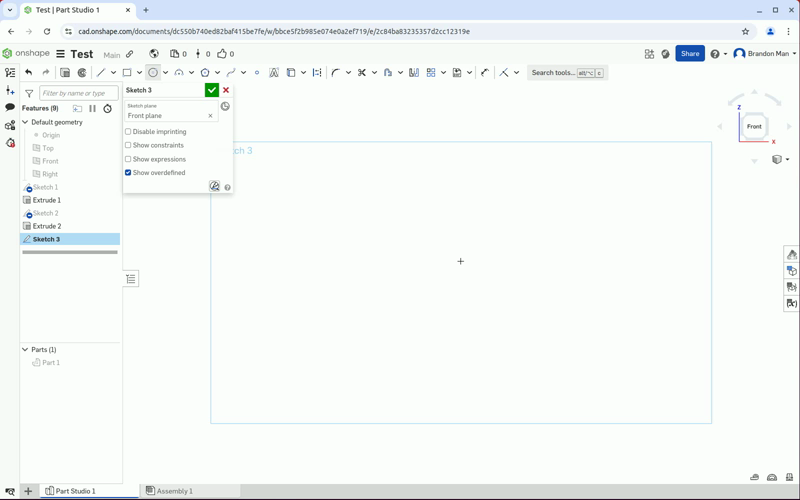
key_up(shift)
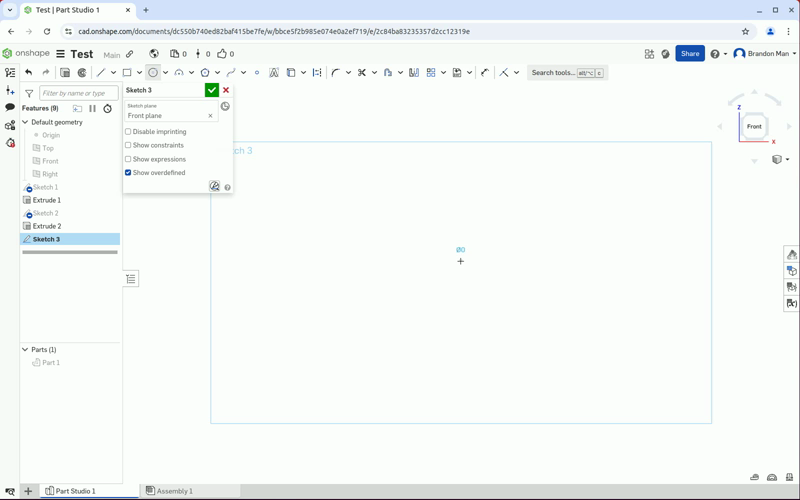
mouse_move(480, 260)
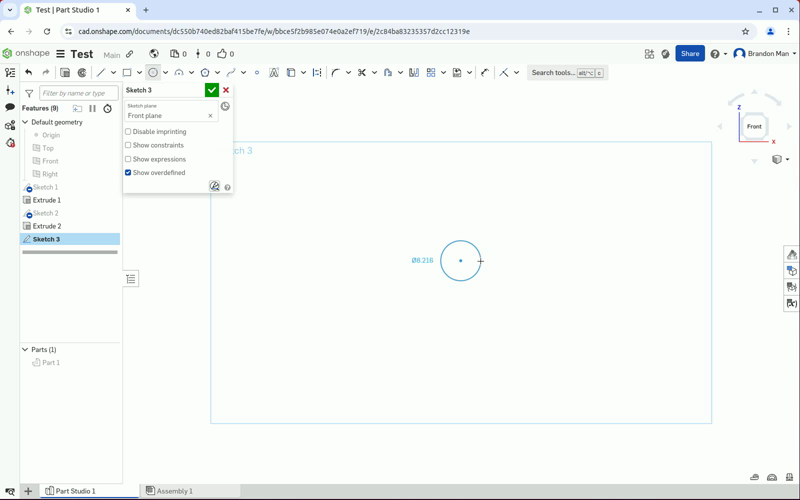
click(480, 260)
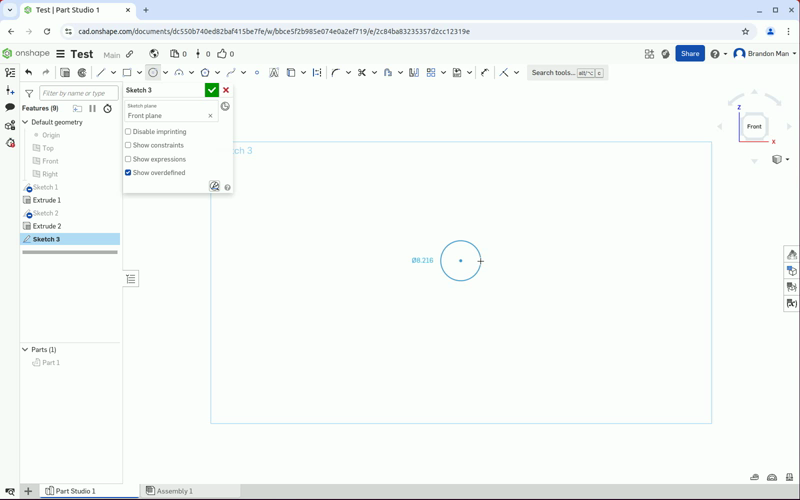
key(esc)
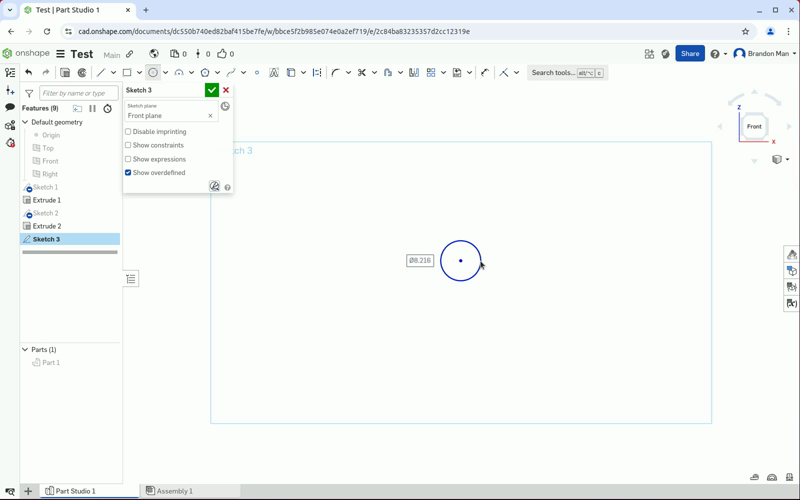
mouse_move(464, 275)
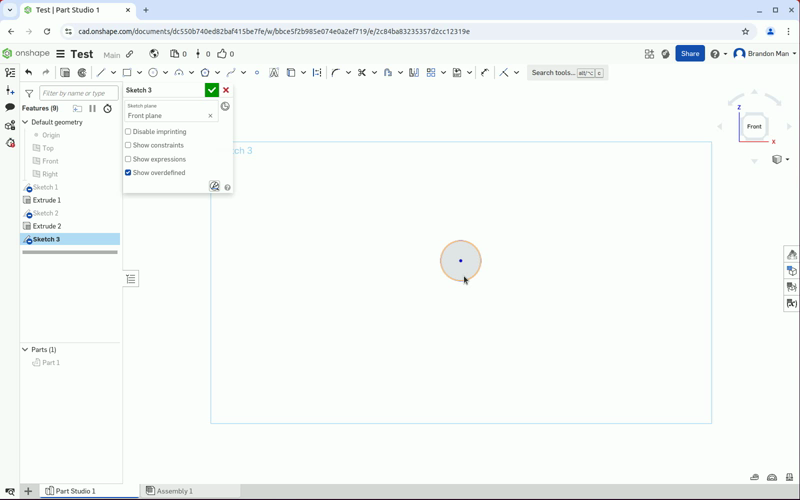
scroll(6)
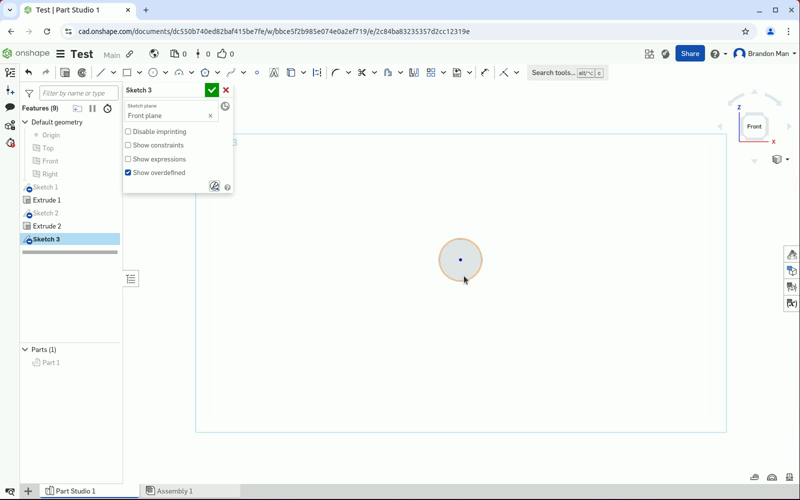
scroll(6)
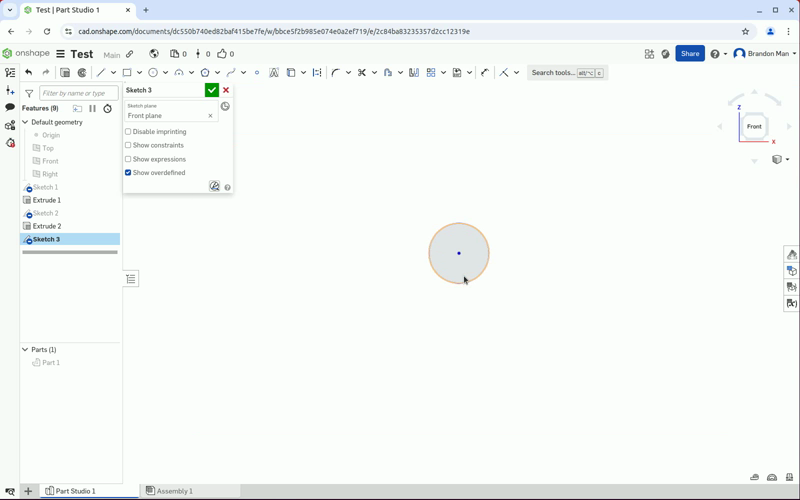
scroll(6)
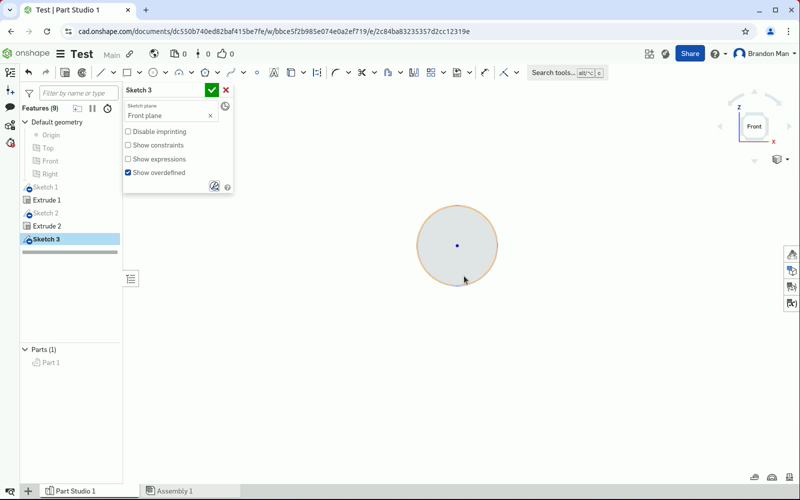
scroll(6)
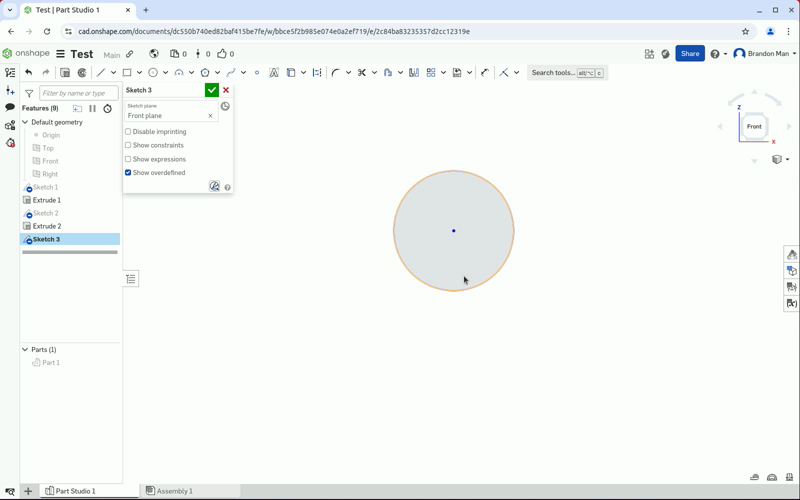
scroll(6)
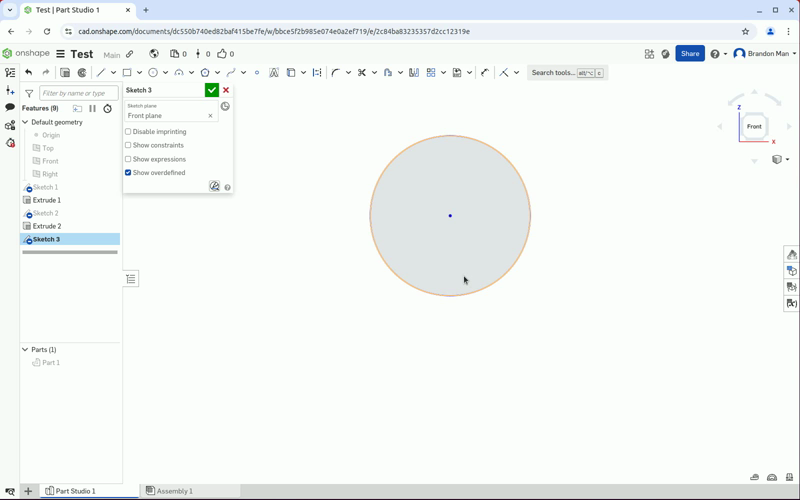
scroll(6)
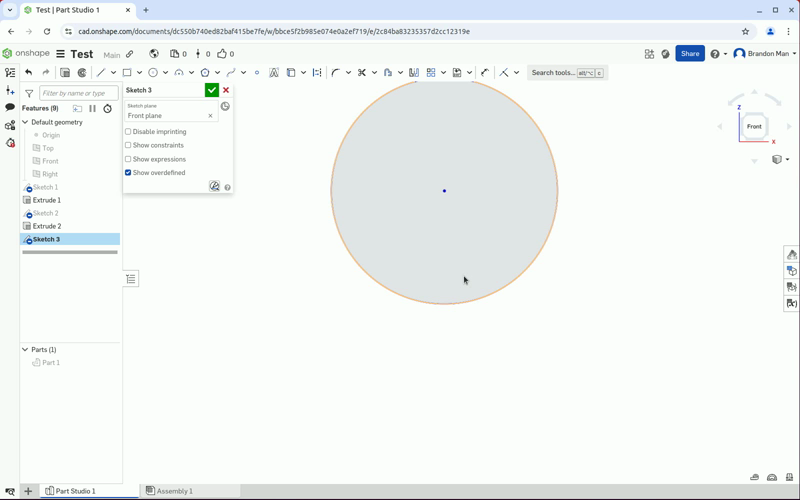
scroll(6)
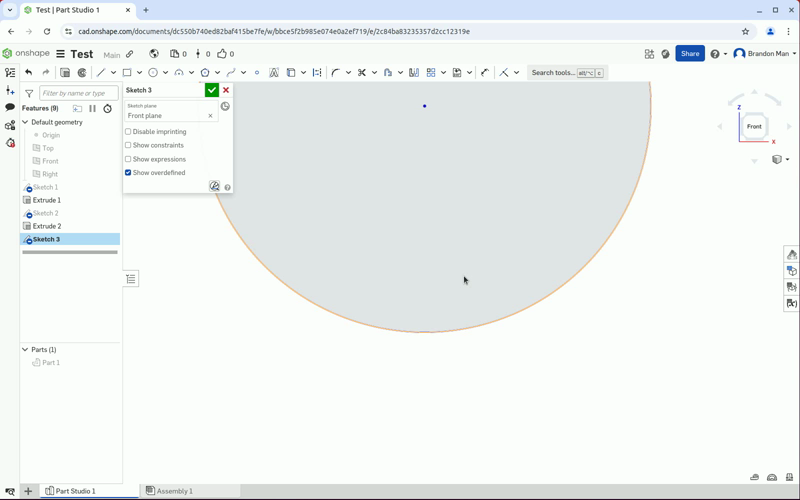
click(464, 275)
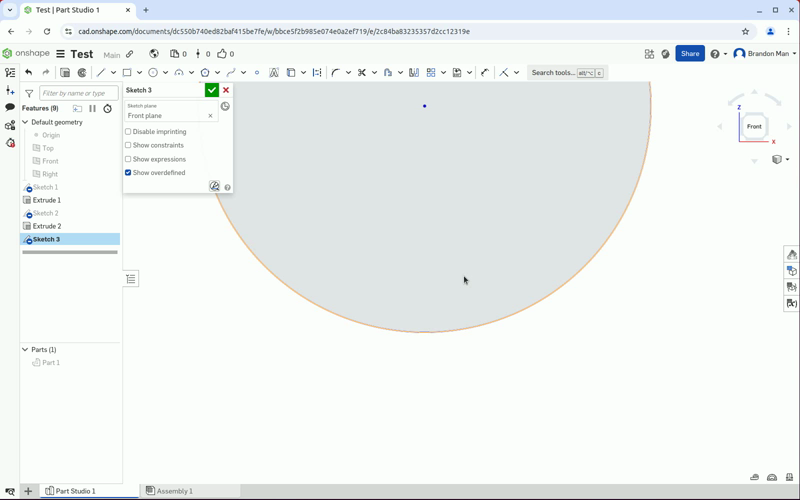
scroll(-6)
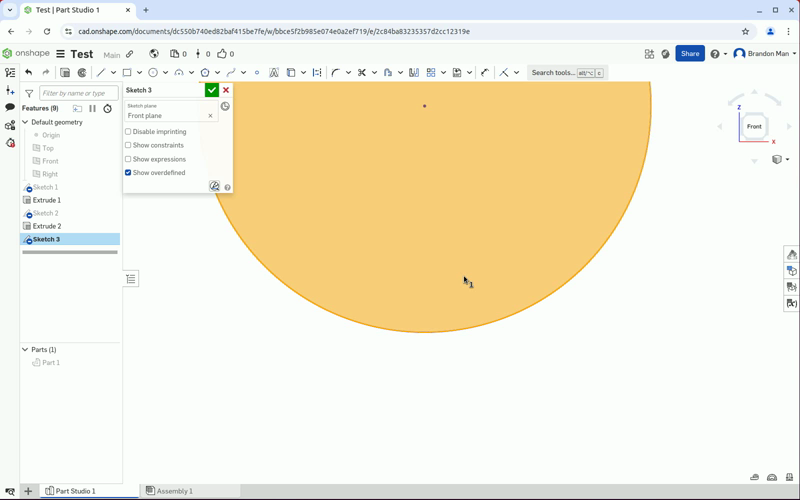
scroll(-6)
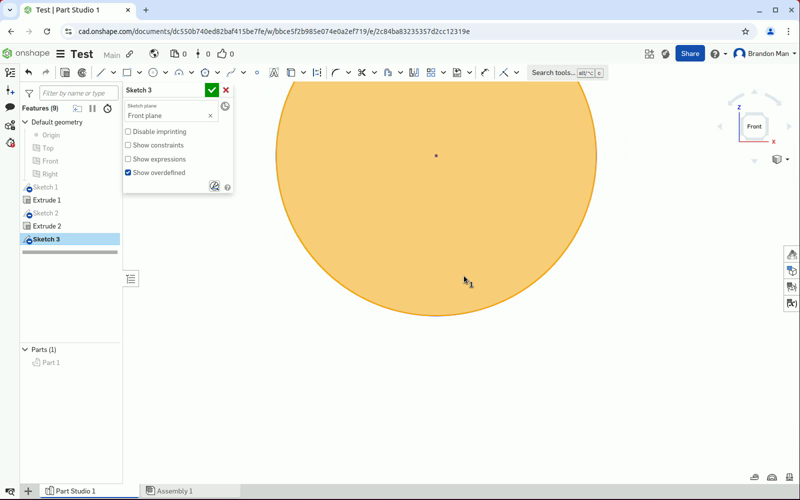
scroll(-6)
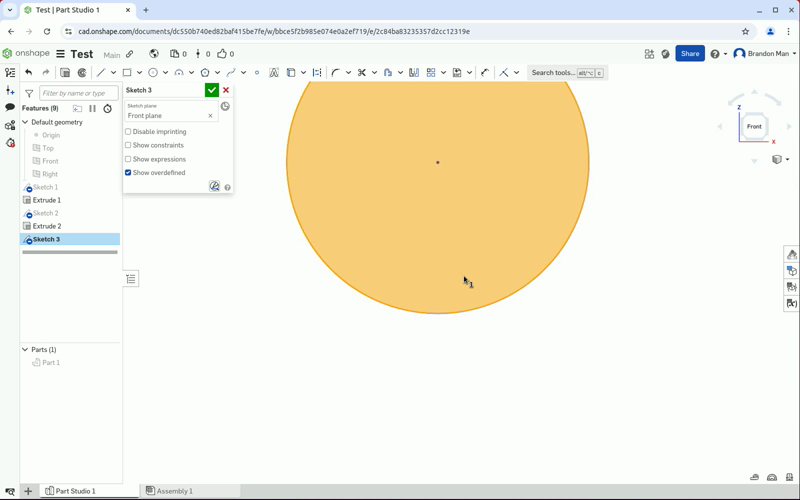
scroll(-6)
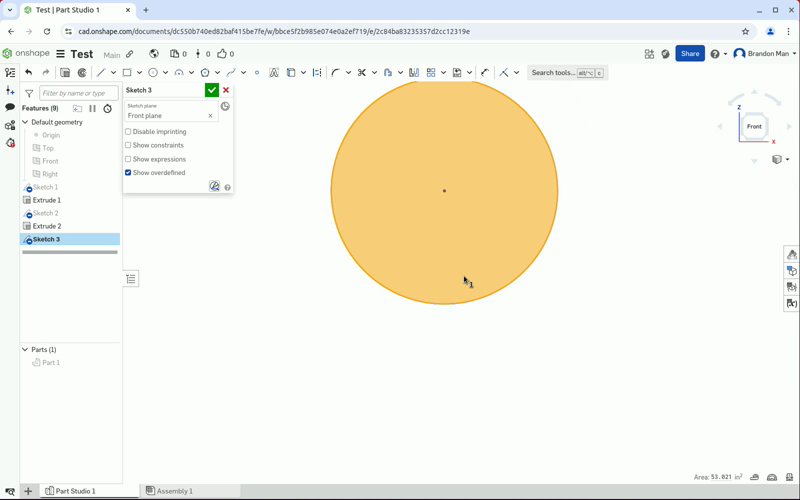
scroll(-6)
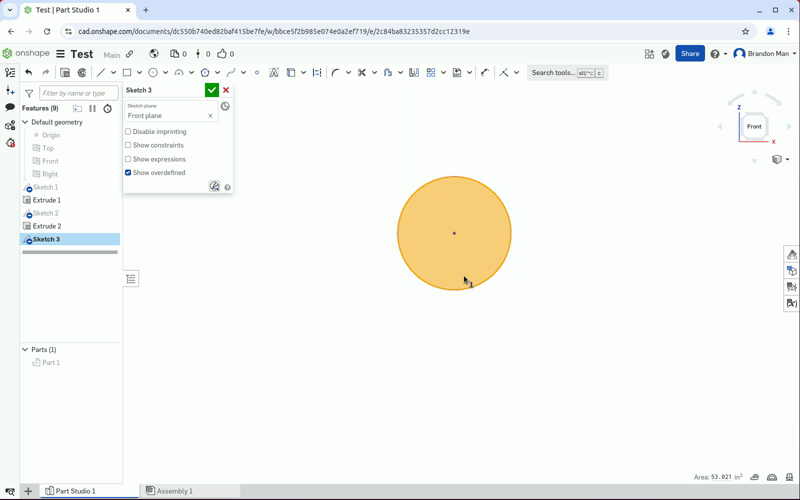
scroll(-6)
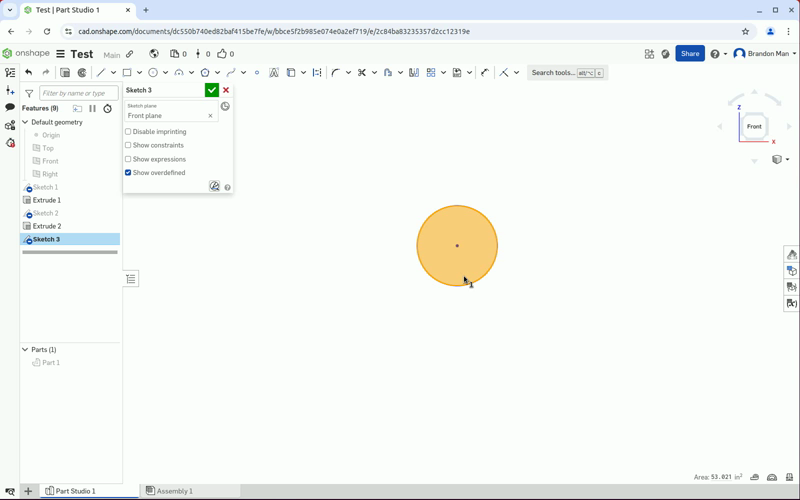
scroll(-6)
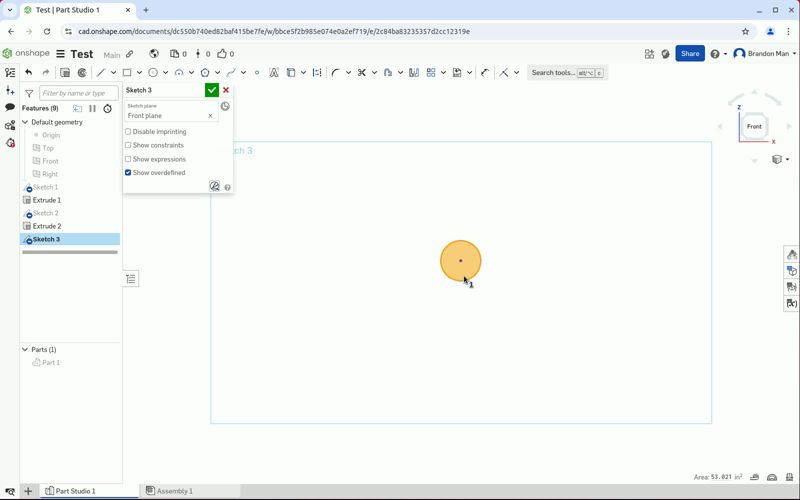
mouse_move(73, 352)
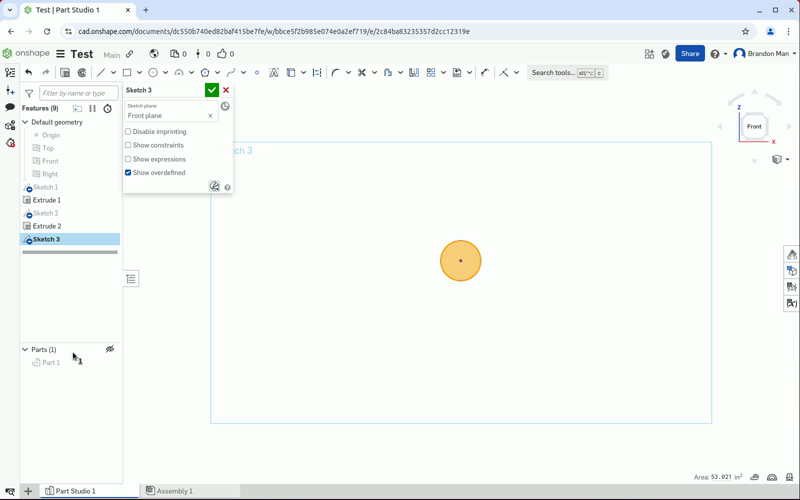
key(shift+y)
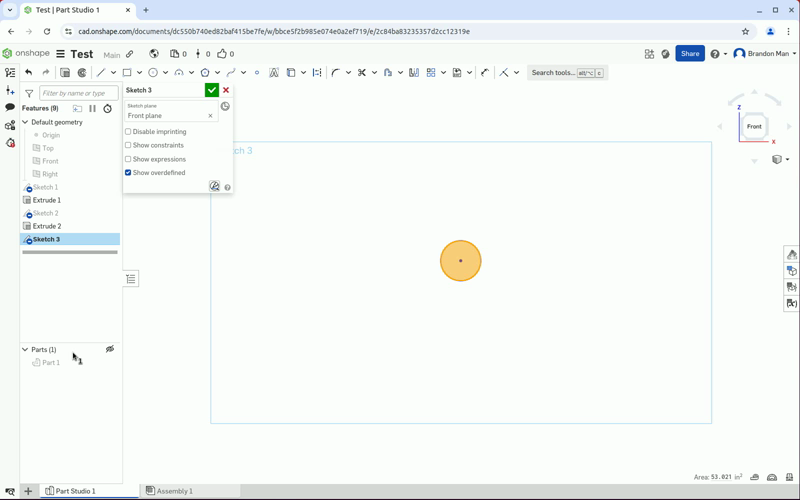
key(shift+e)
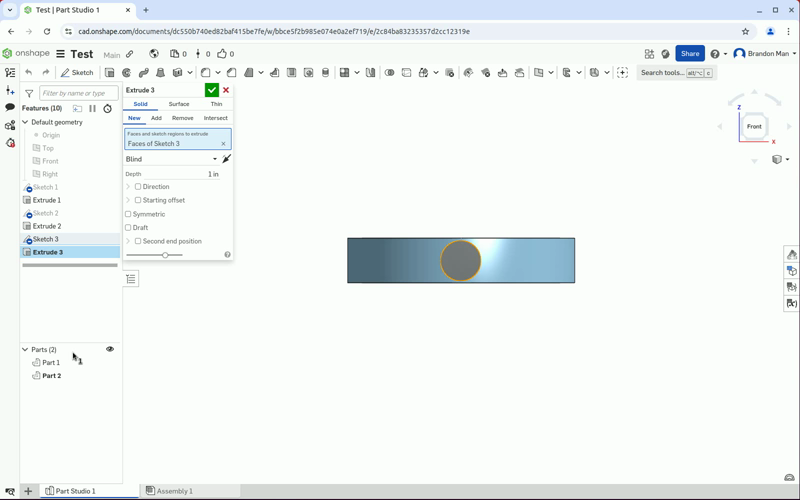
mouse_move(143, 106)
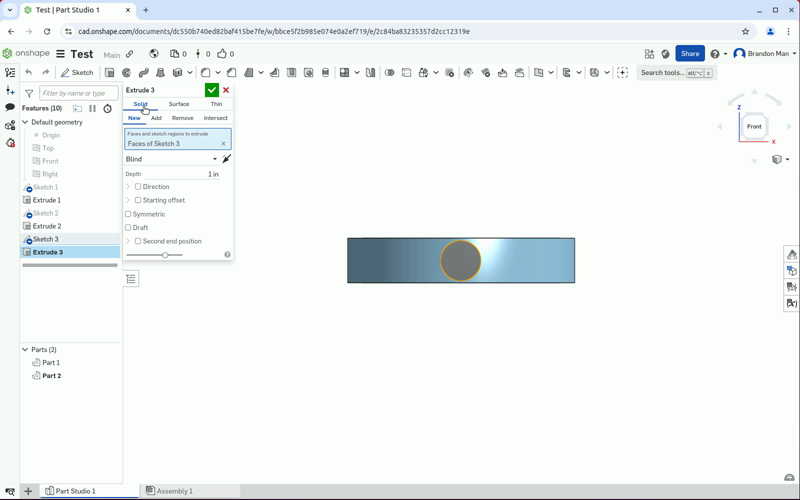
click(143, 106)
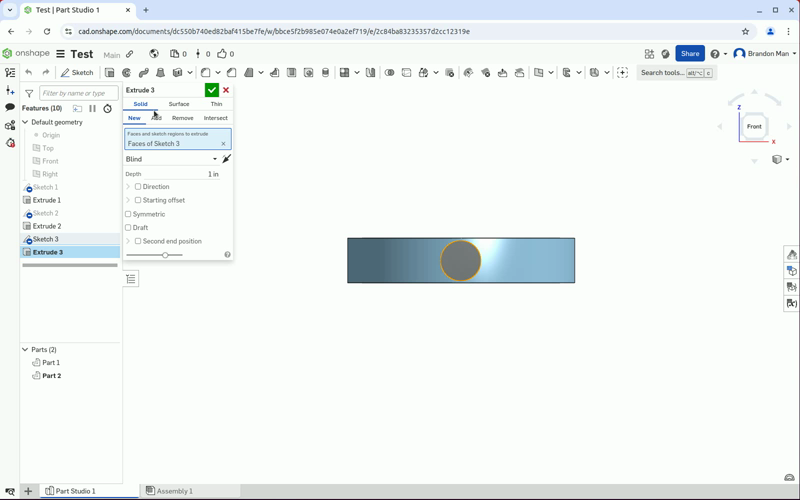
mouse_move(186, 120)
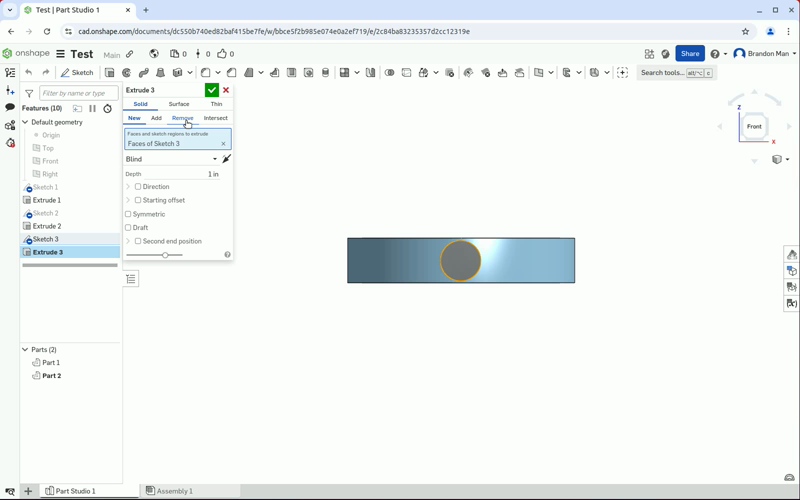
click(186, 120)
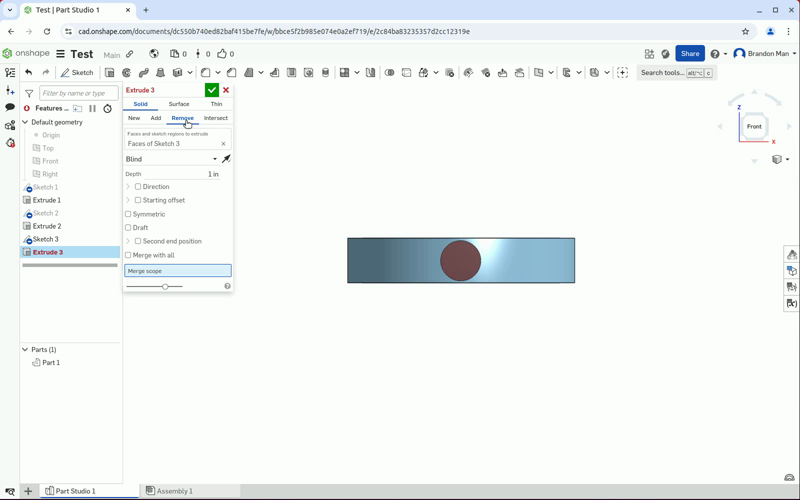
key(tab, 4)
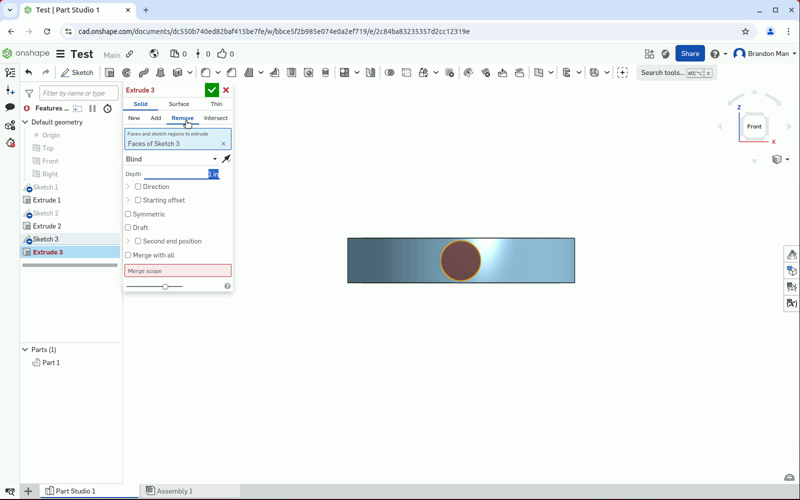
text(27.441)
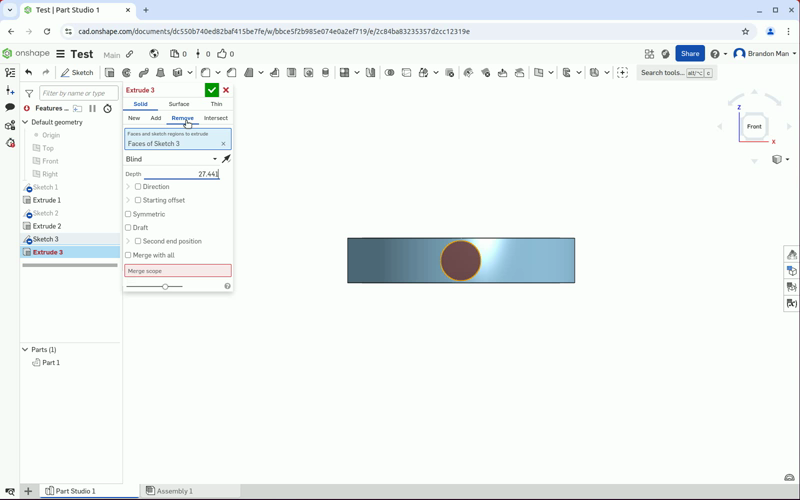
key(tab, 6)
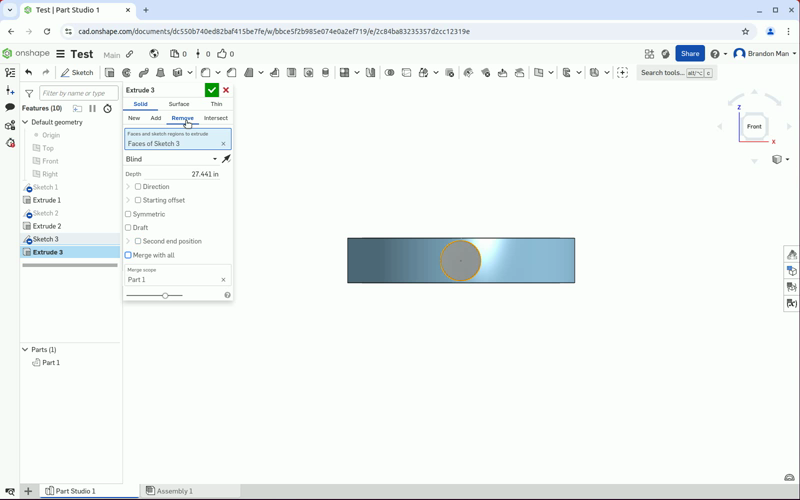
key(space)
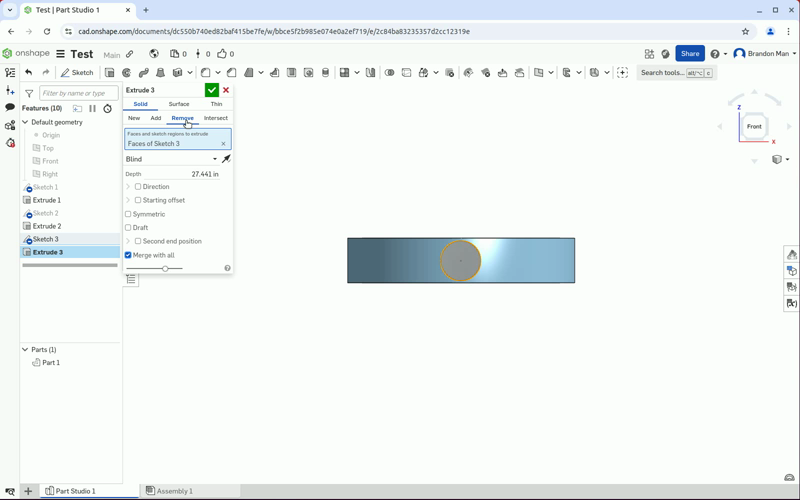
key(enter)
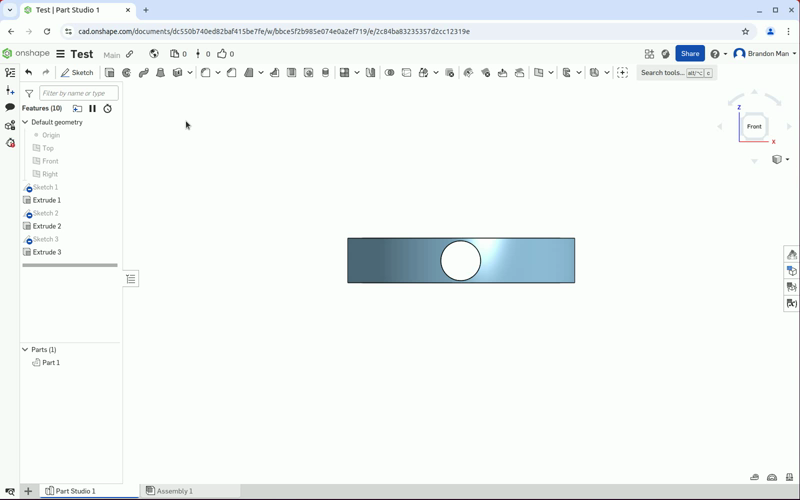
key(shift+h)
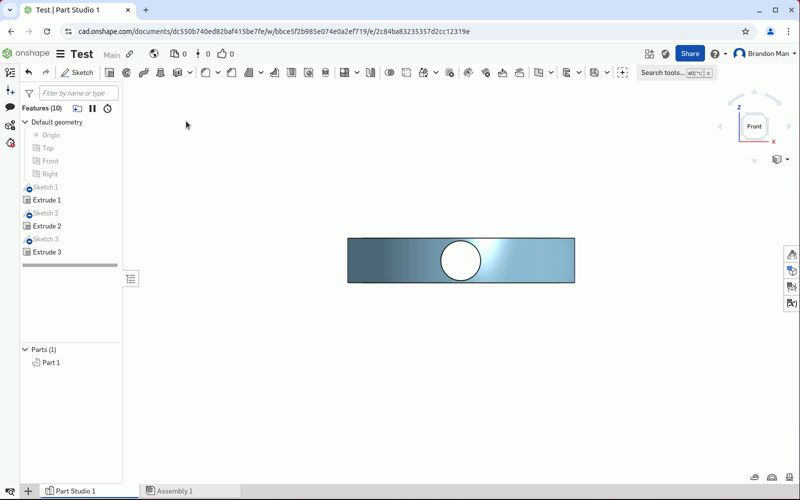
key(shift+h)
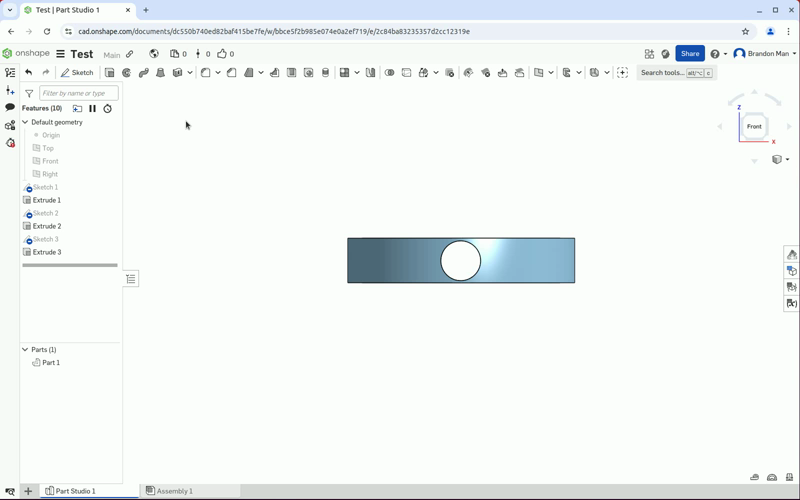
mouse_move(73, 189)
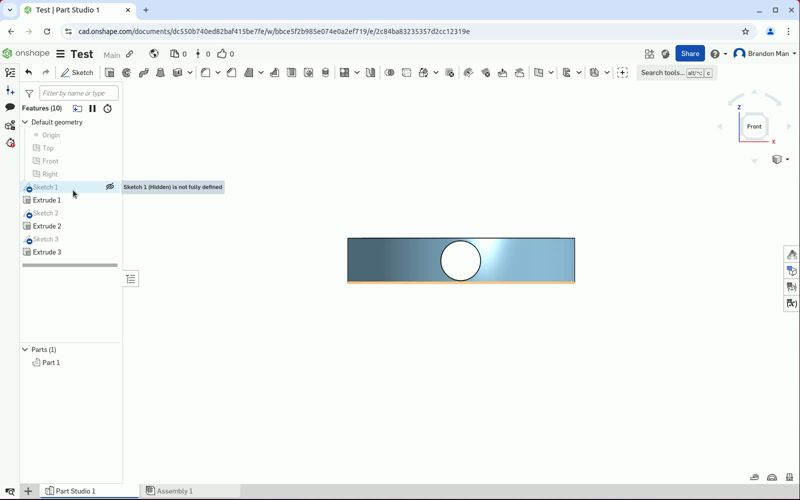
click(73, 189)
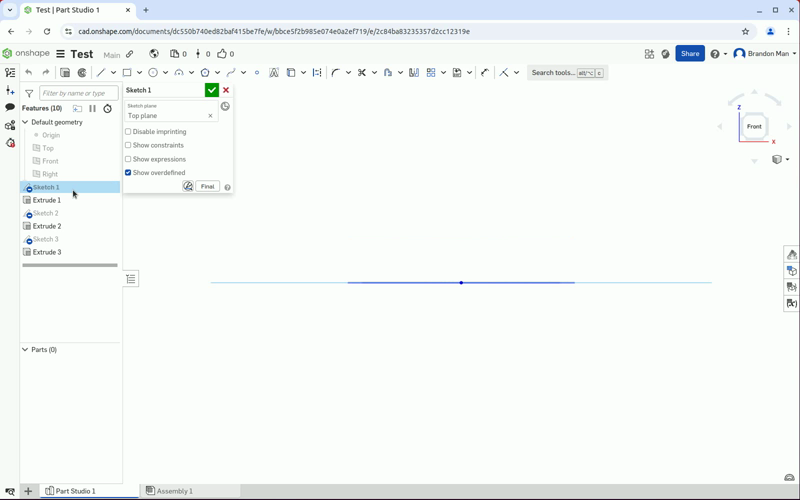
mouse_move(229, 92)
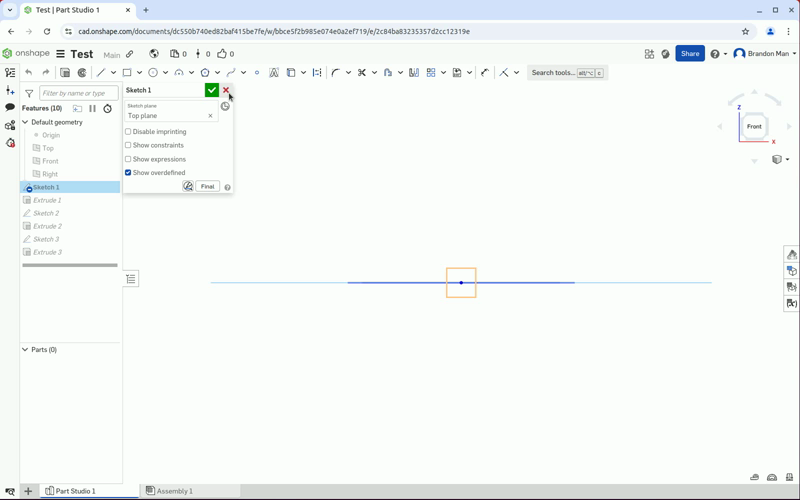
click(229, 92)
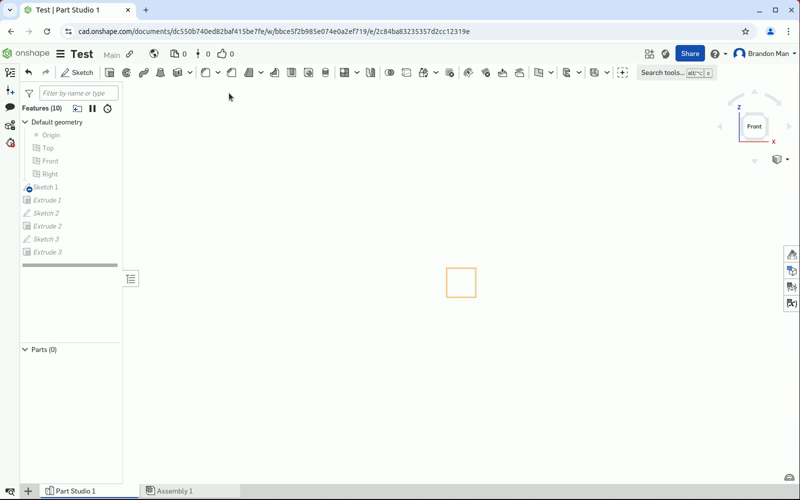
mouse_move(73, 352)
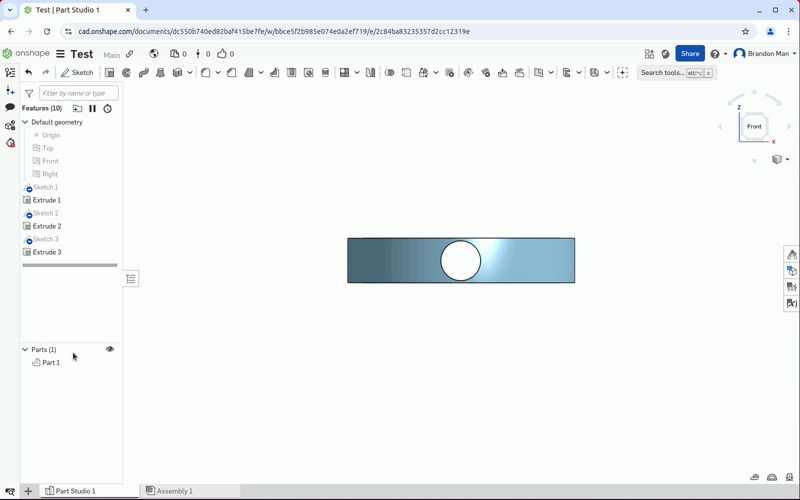
key(y)
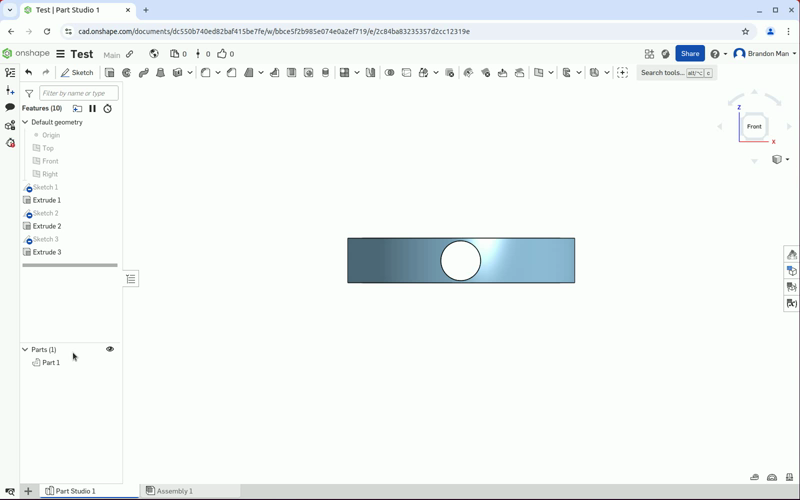
key(shift+p)
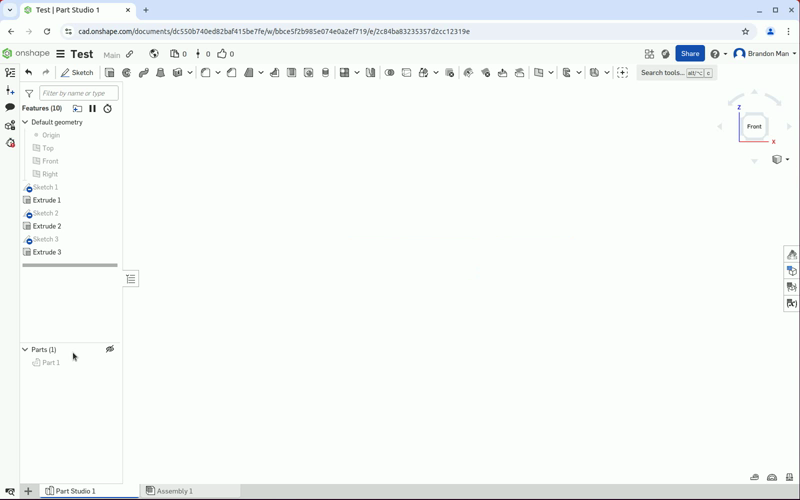
key(space)
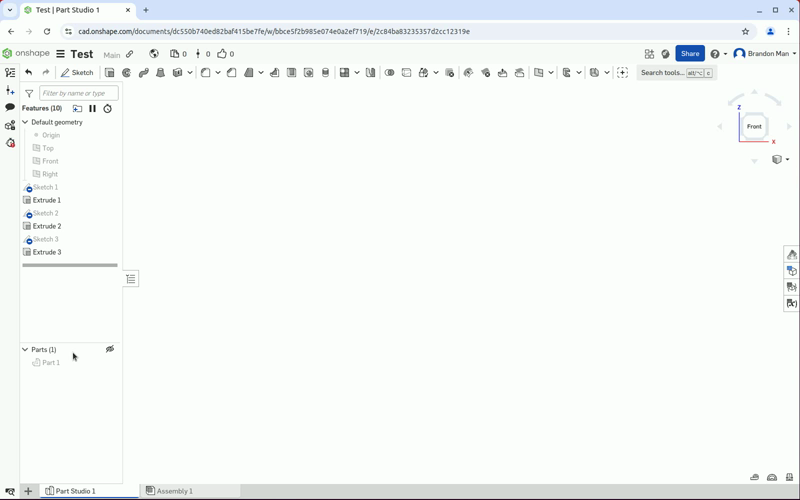
key_down(shift)
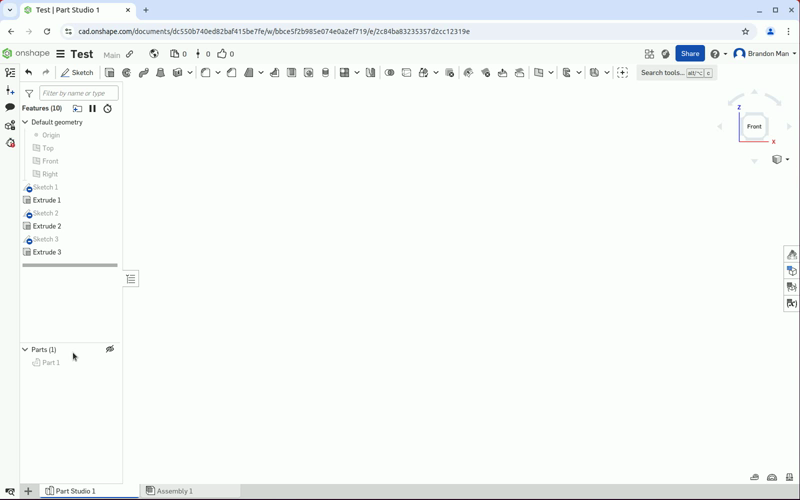
key(left)
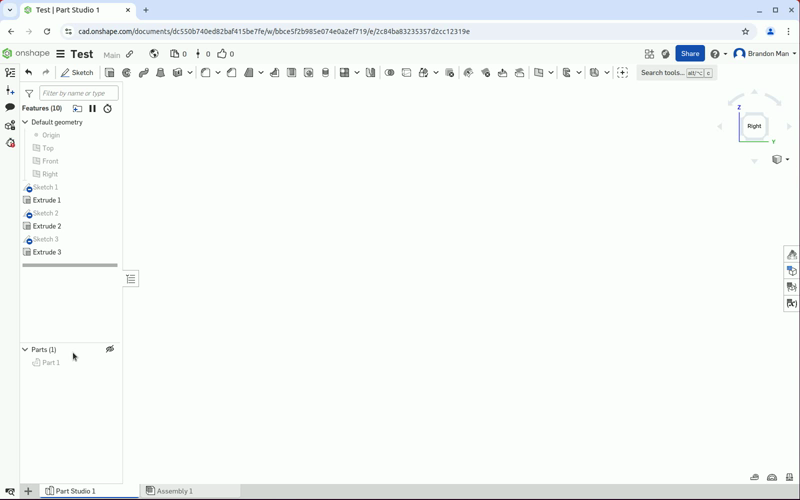
key_up(shift)
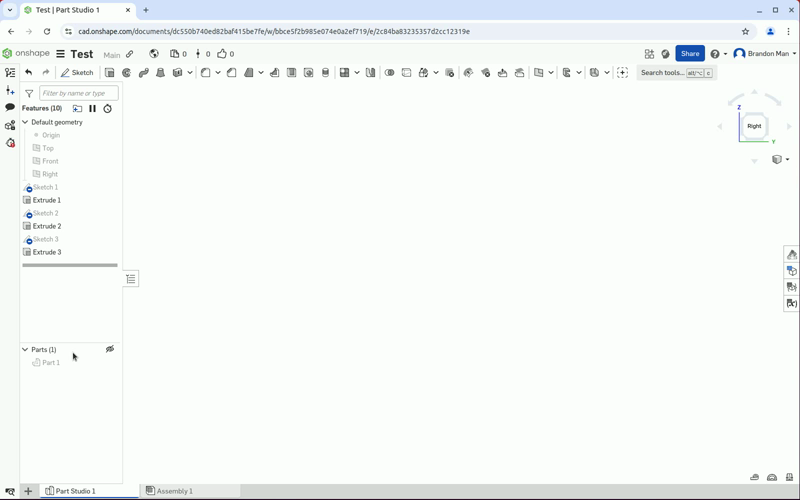
mouse_move(73, 352)
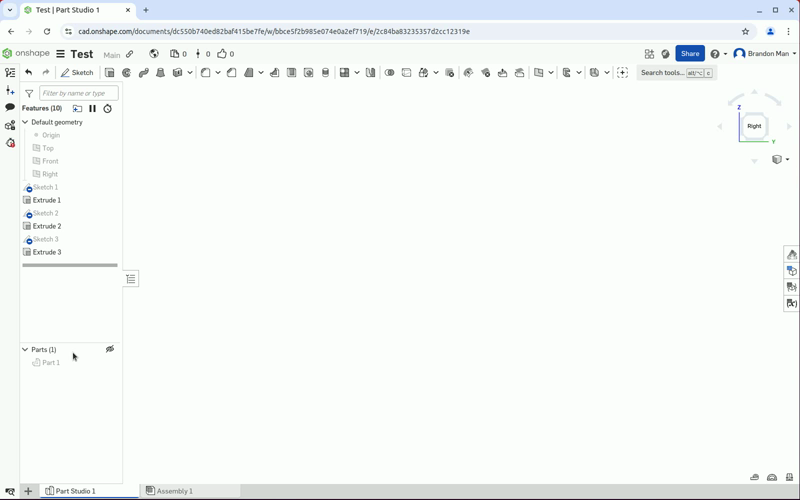
key(shift+y)
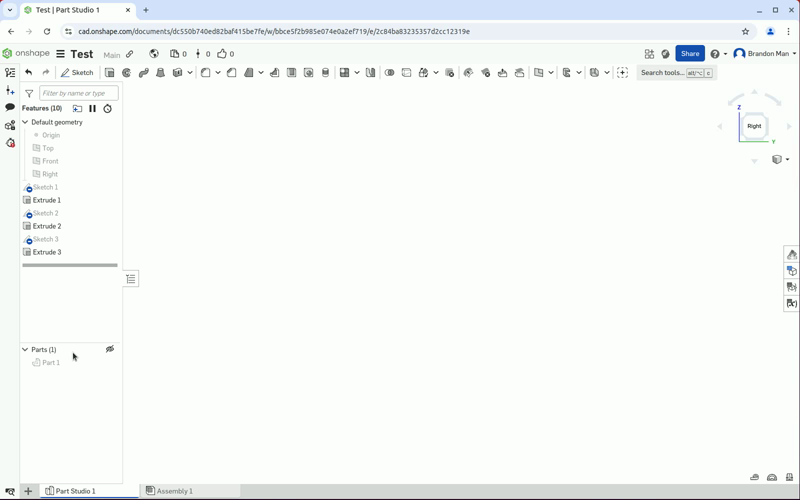
key(shift+s)
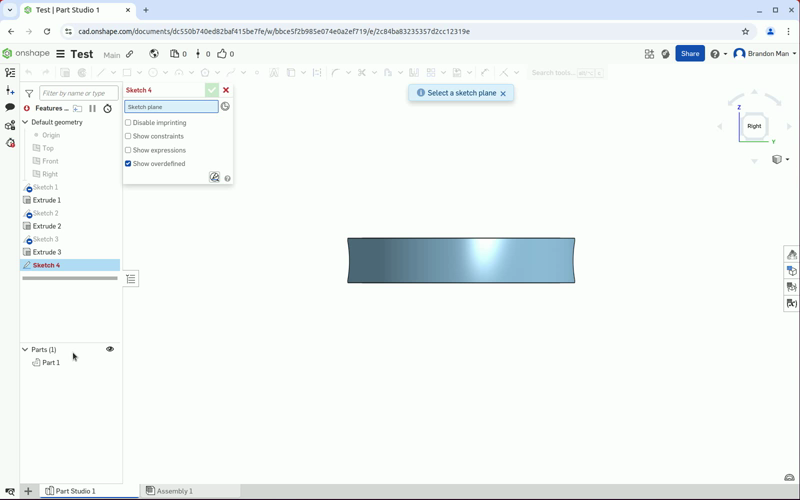
mouse_move(73, 176)
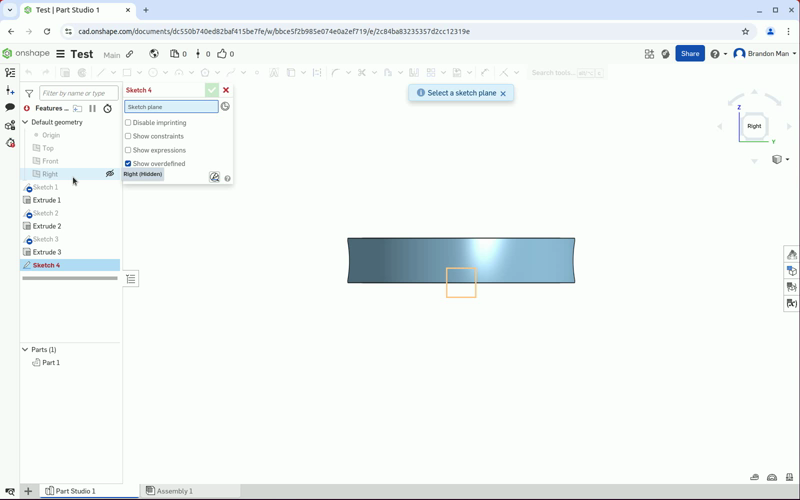
click(73, 176)
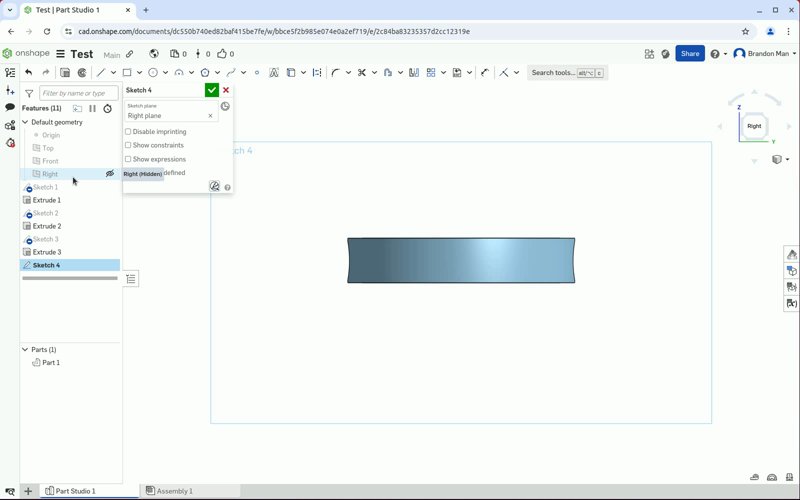
mouse_move(73, 352)
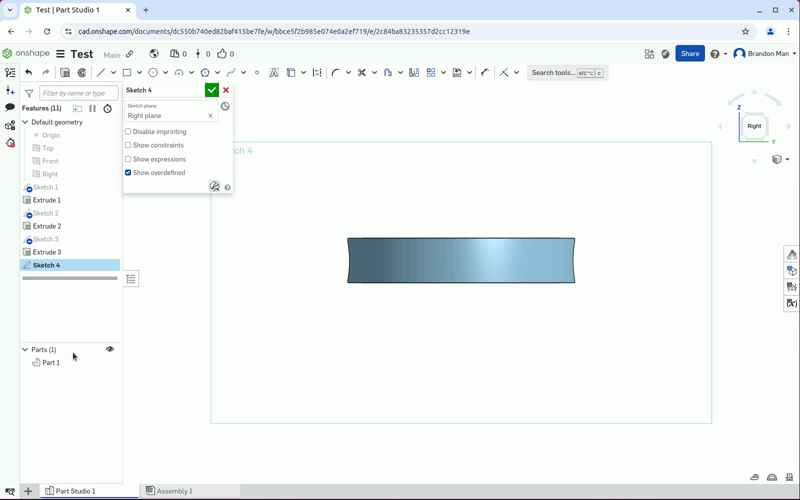
key(y)
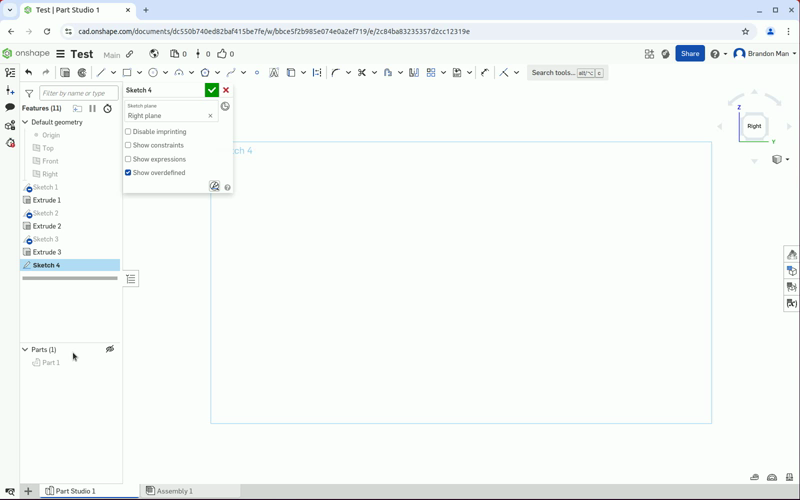
key(c)
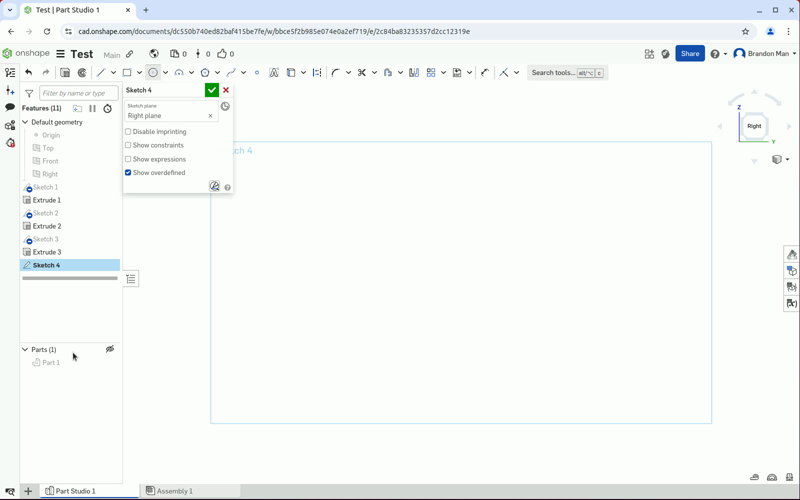
key_down(shift)
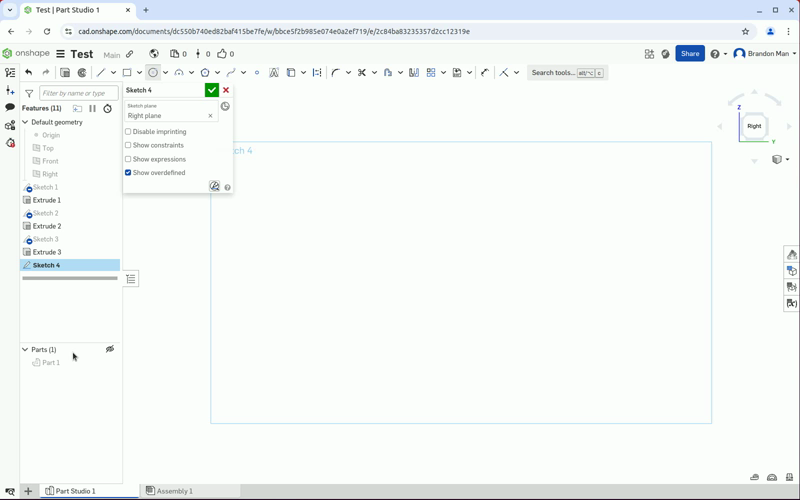
mouse_move(460, 260)
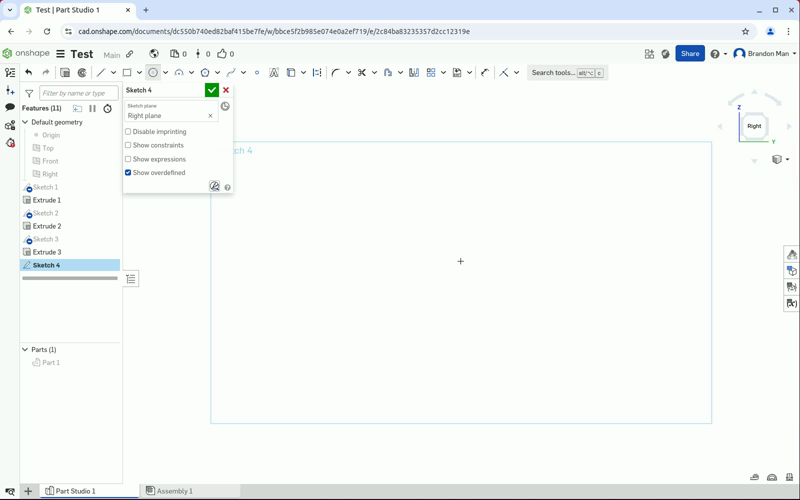
click(460, 260)
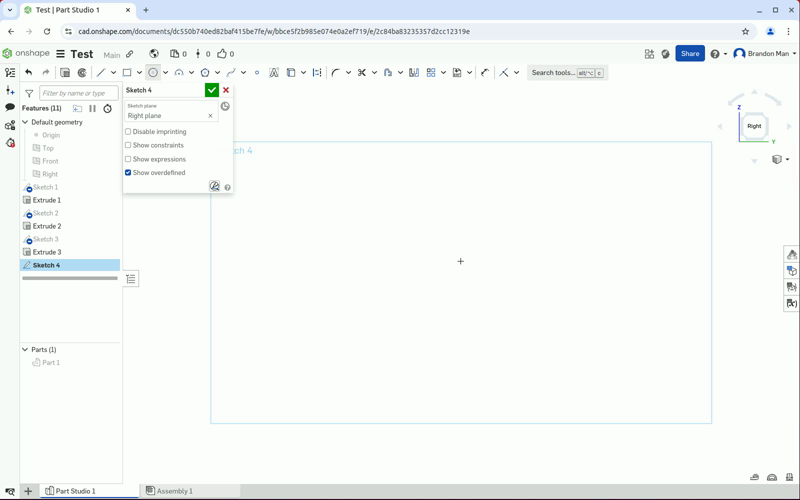
key_up(shift)
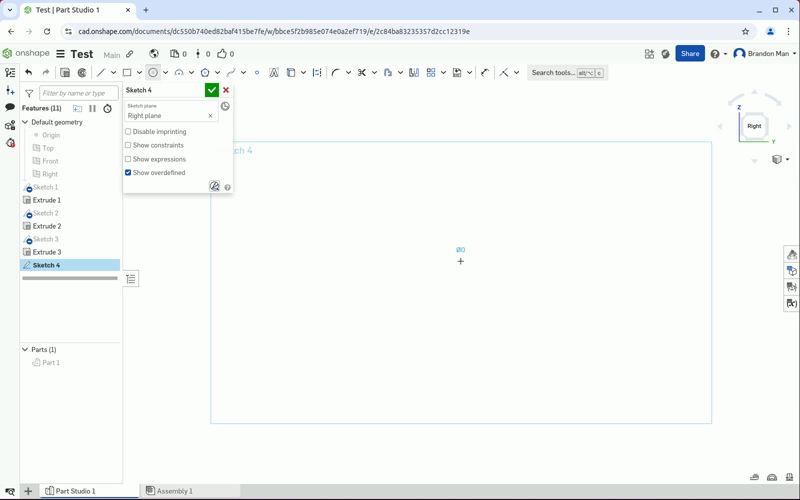
mouse_move(480, 260)
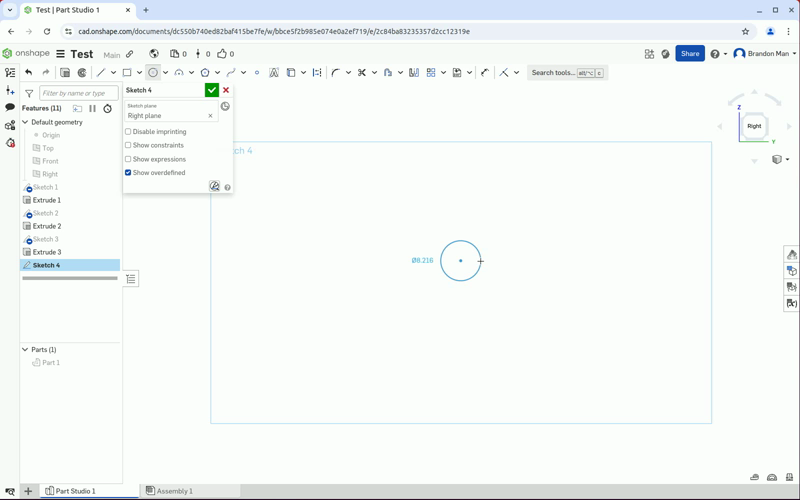
click(480, 260)
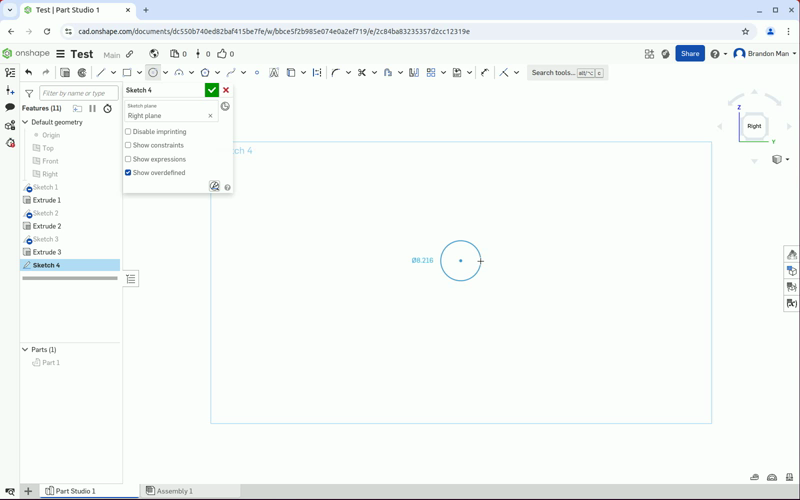
key(esc)
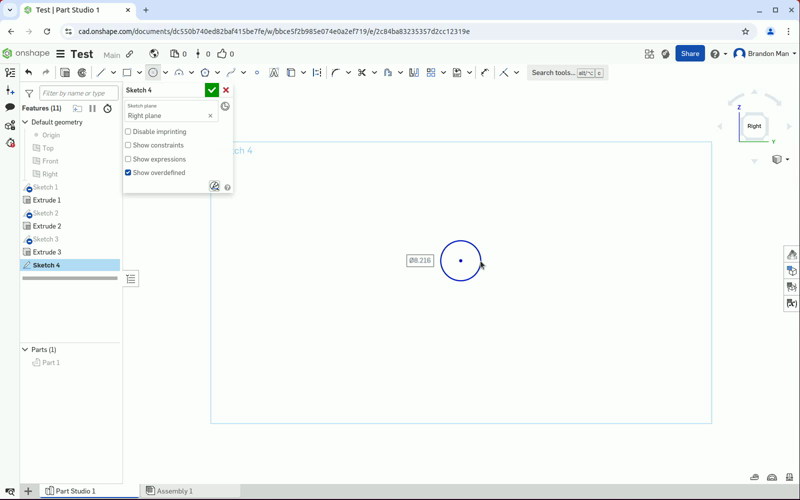
mouse_move(458, 276)
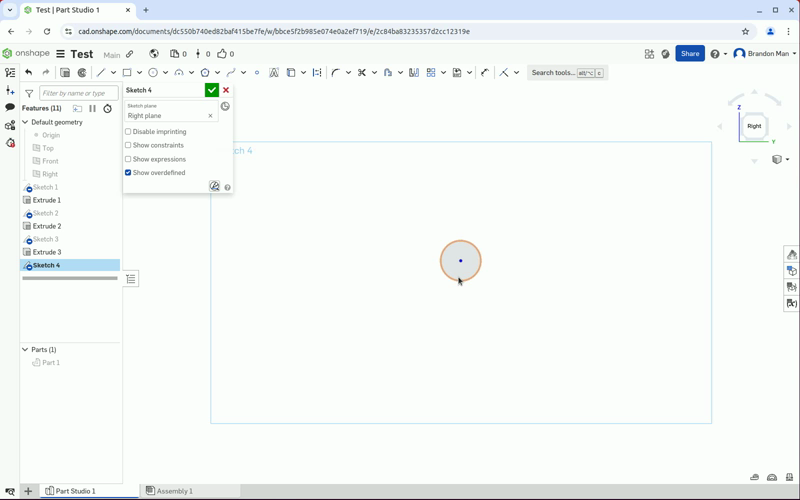
scroll(6)
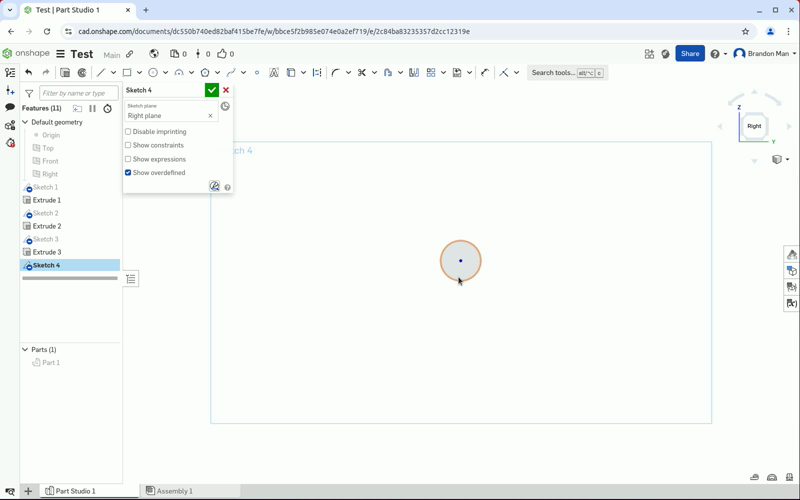
scroll(6)
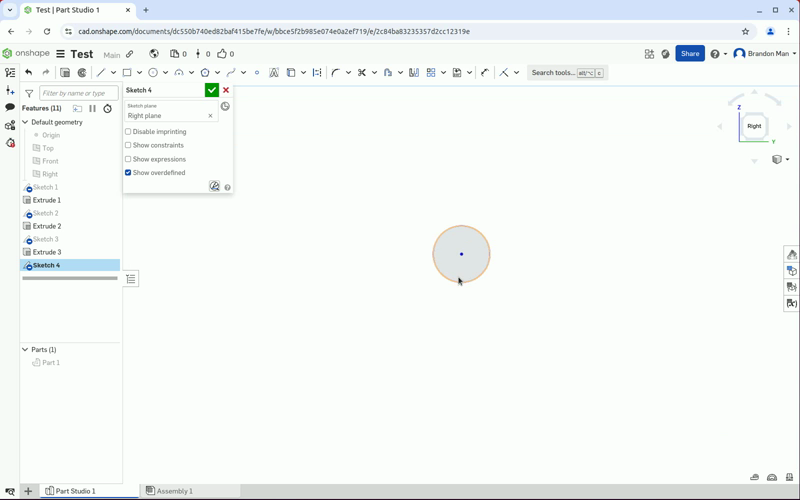
scroll(6)
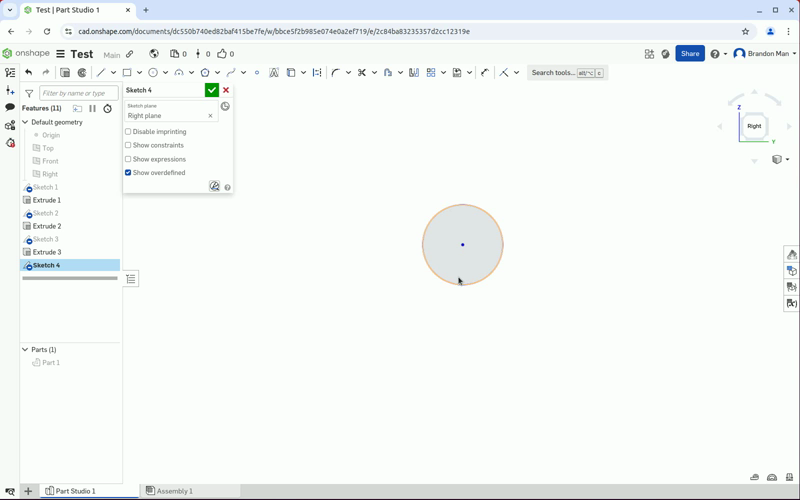
scroll(6)
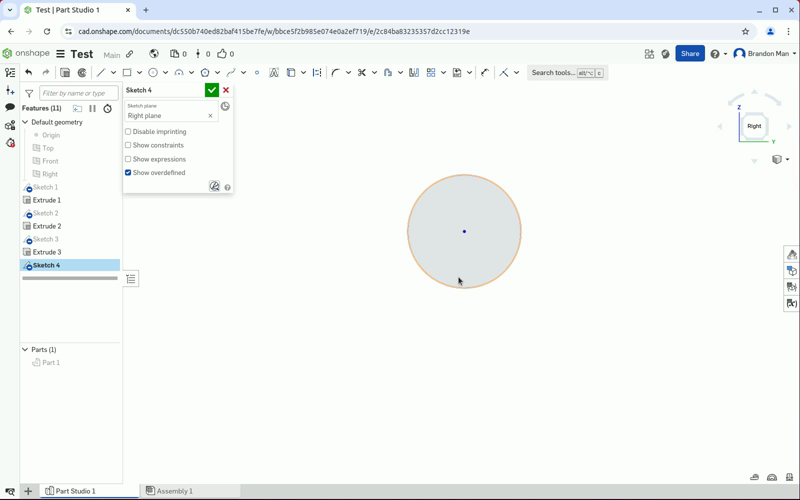
scroll(6)
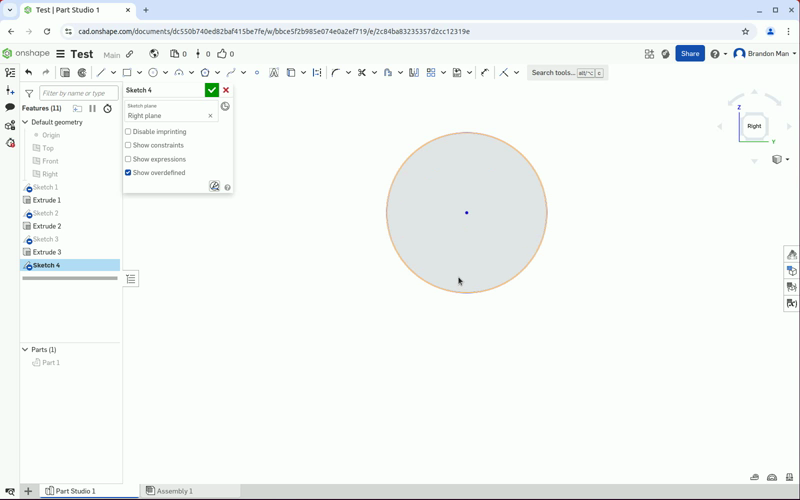
scroll(6)
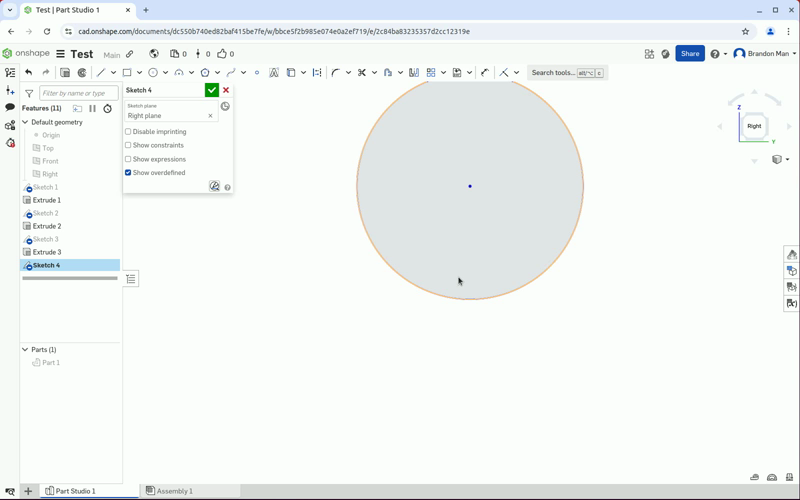
scroll(6)
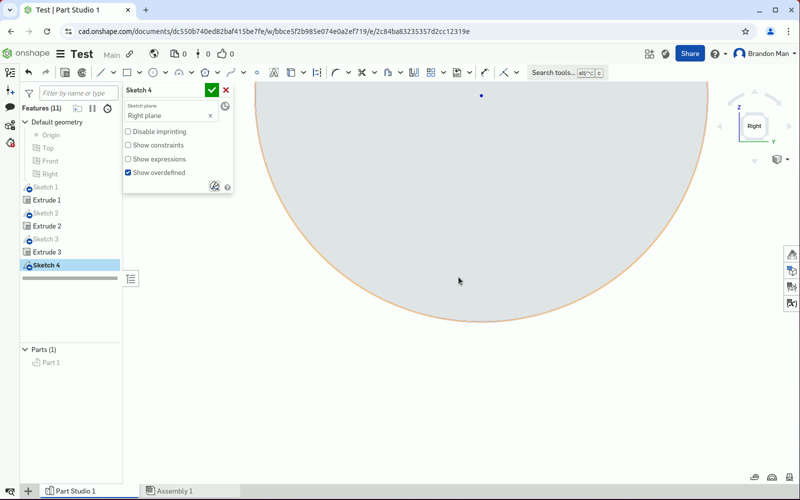
click(458, 276)
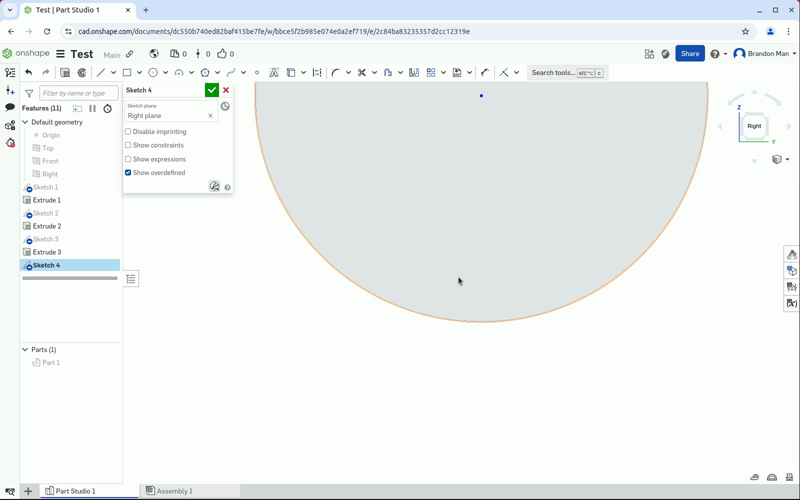
scroll(-6)
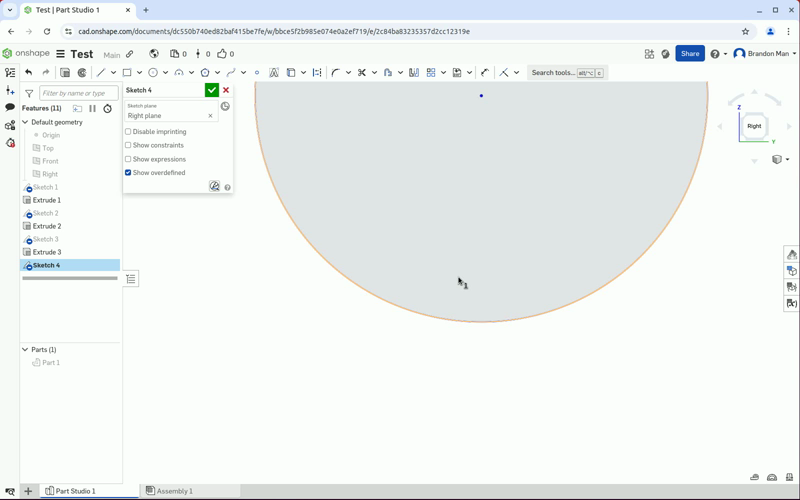
scroll(-6)
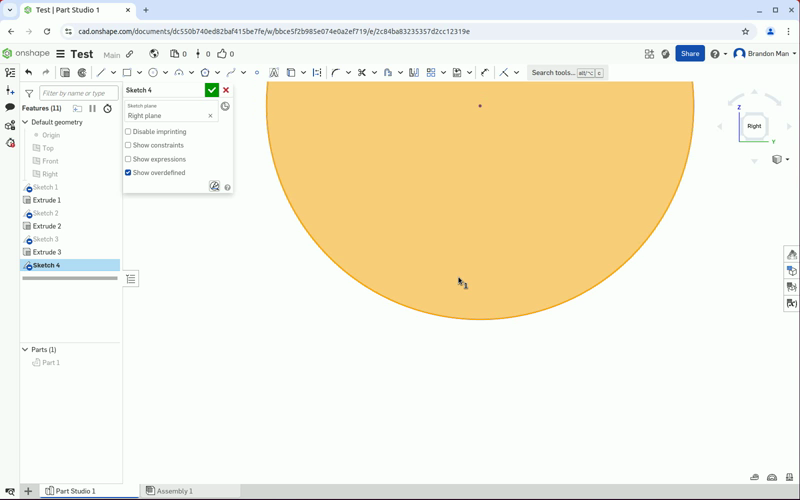
scroll(-6)
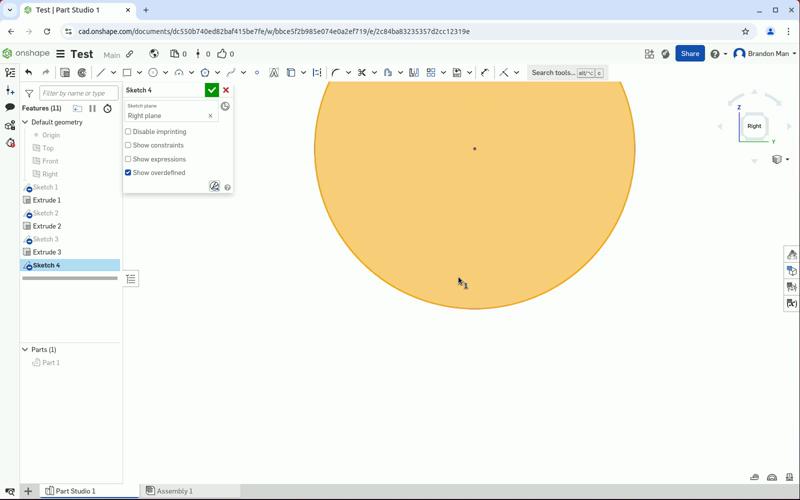
scroll(-6)
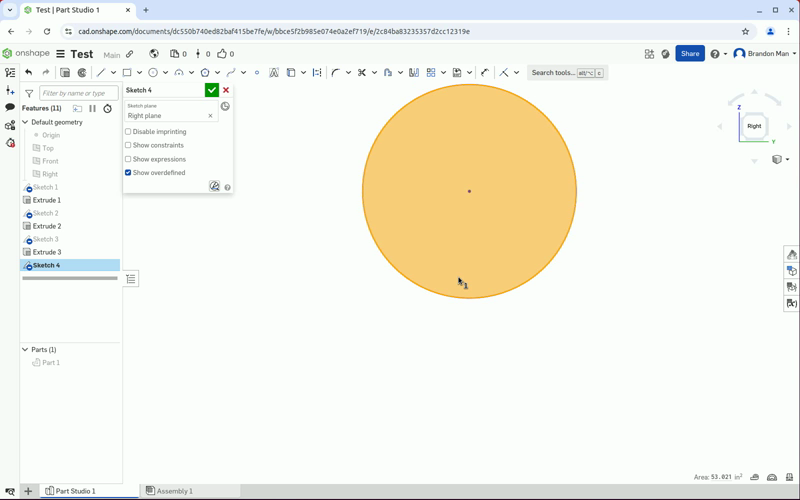
scroll(-6)
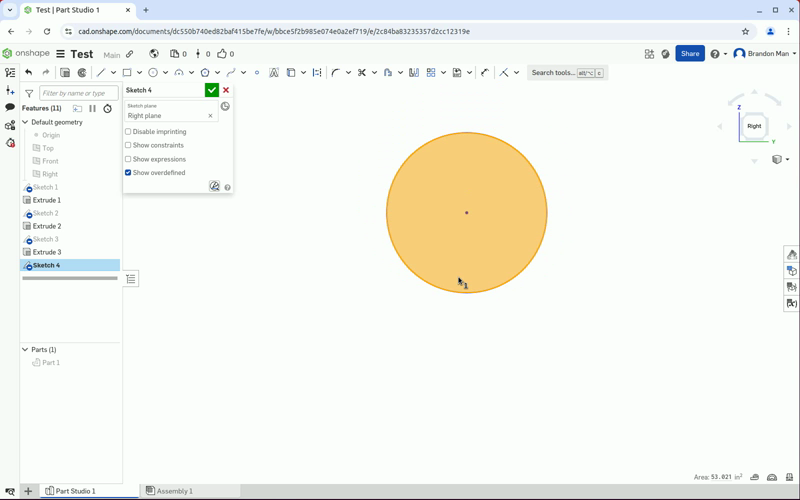
scroll(-6)
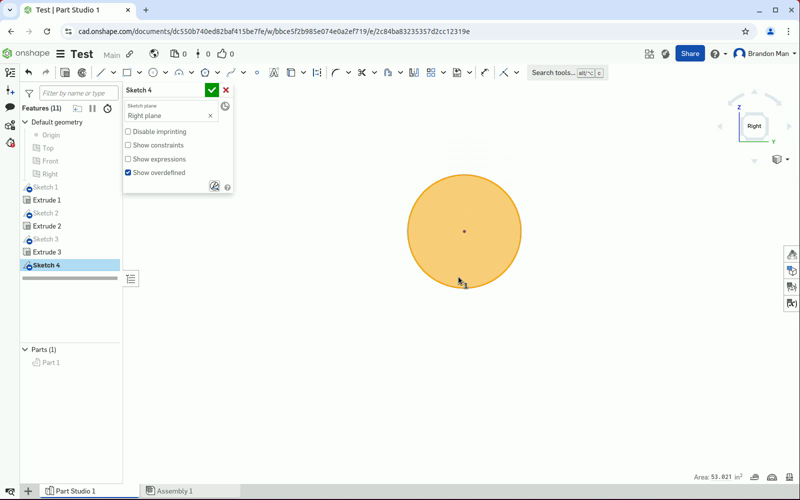
scroll(-6)
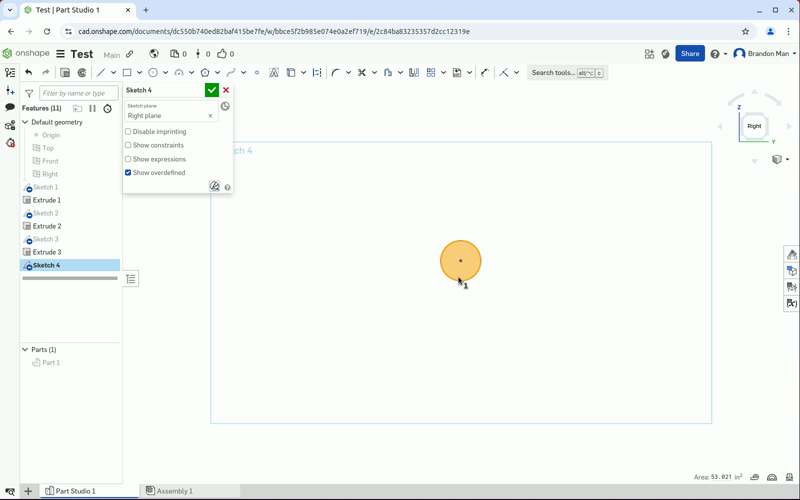
mouse_move(73, 352)
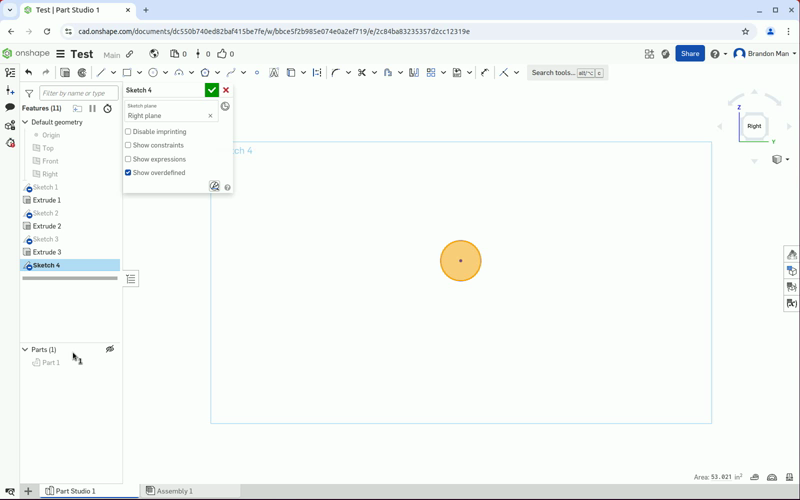
key(shift+y)
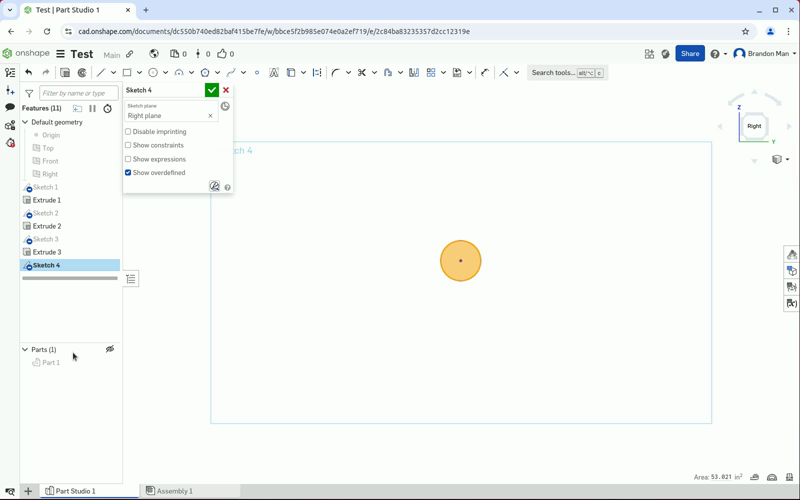
key(shift+e)
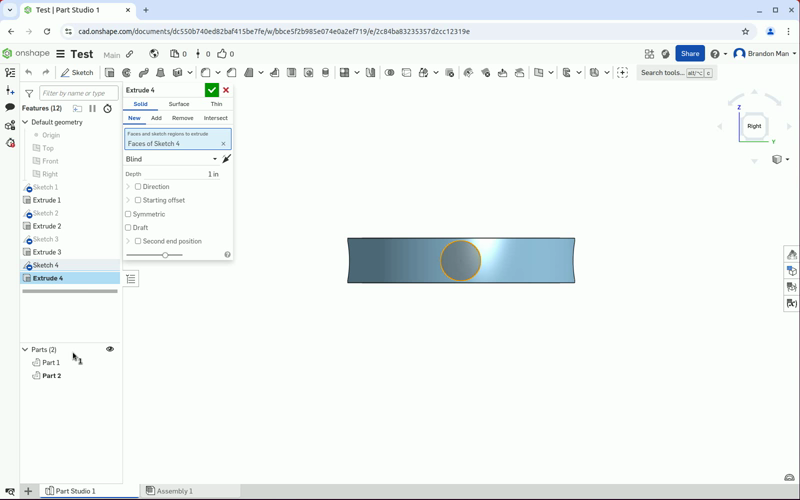
mouse_move(143, 106)
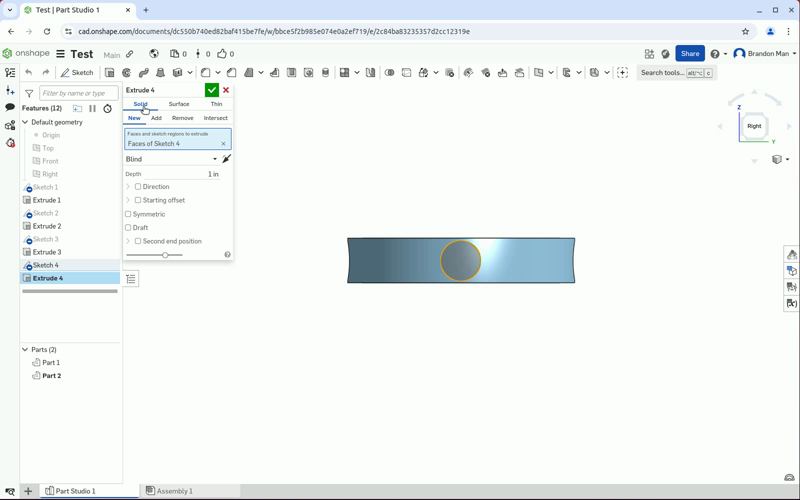
click(143, 106)
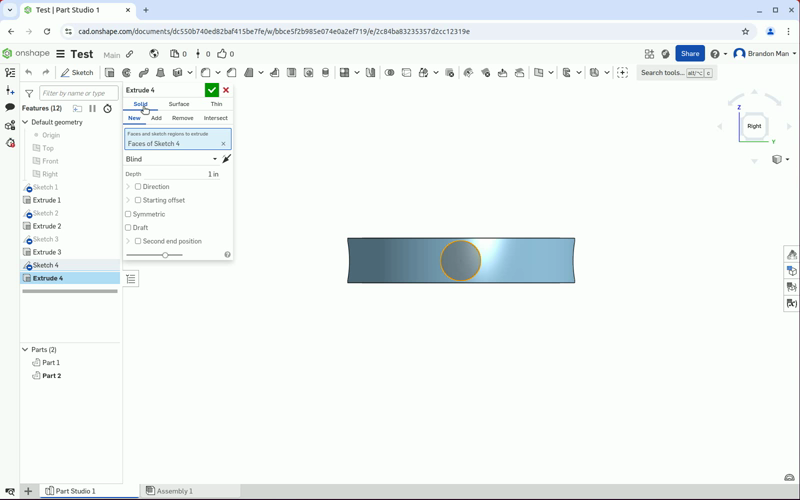
mouse_move(186, 120)
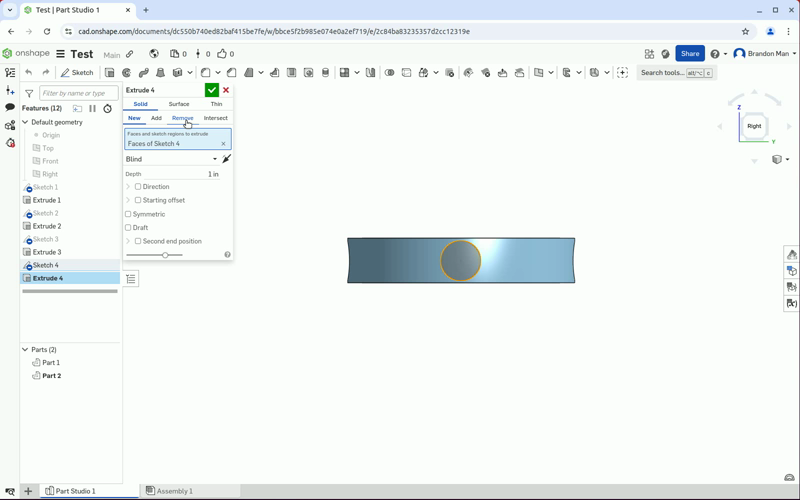
click(186, 120)
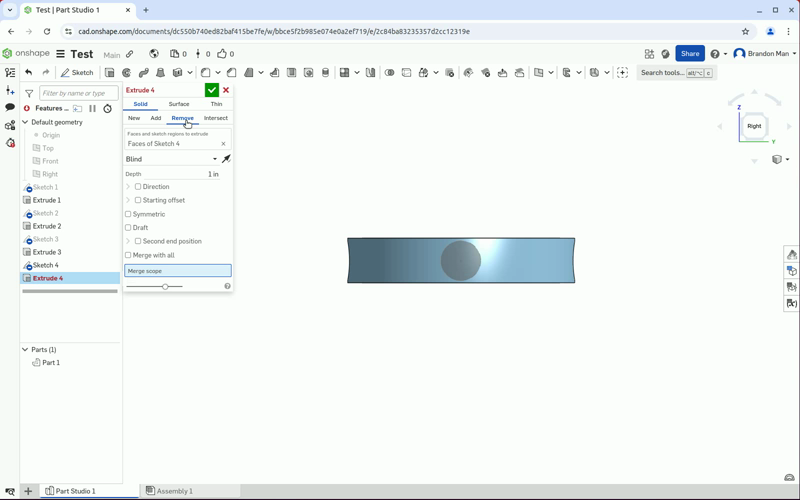
key(tab, 4)
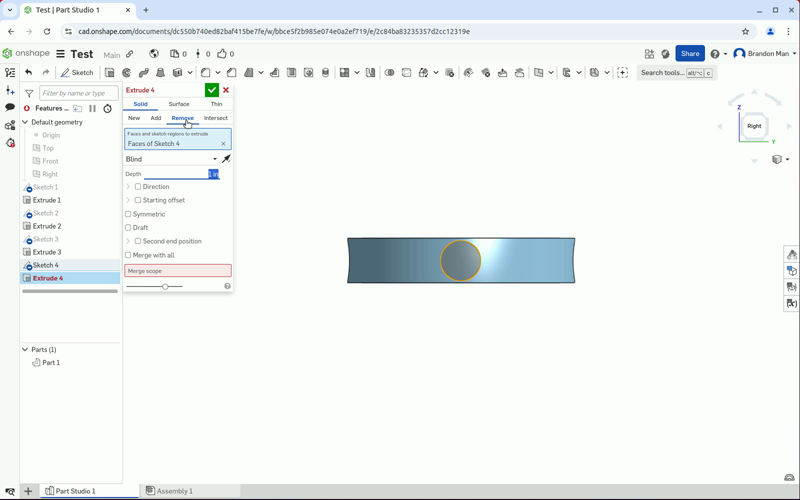
text(27.441)
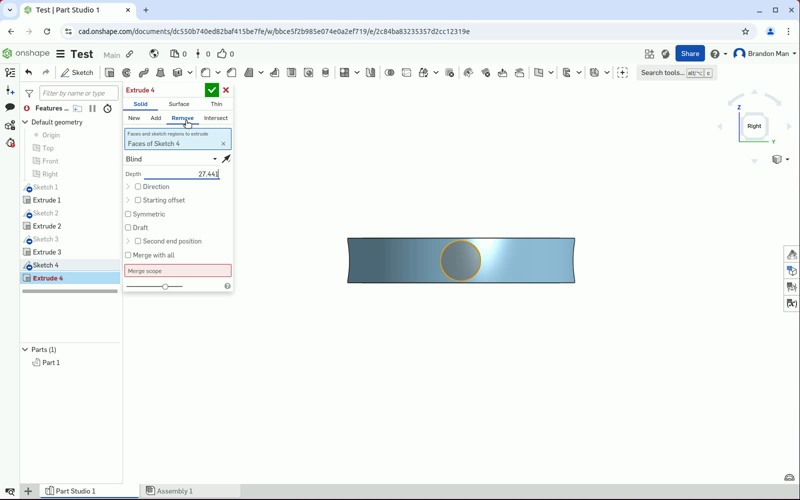
key(tab, 6)
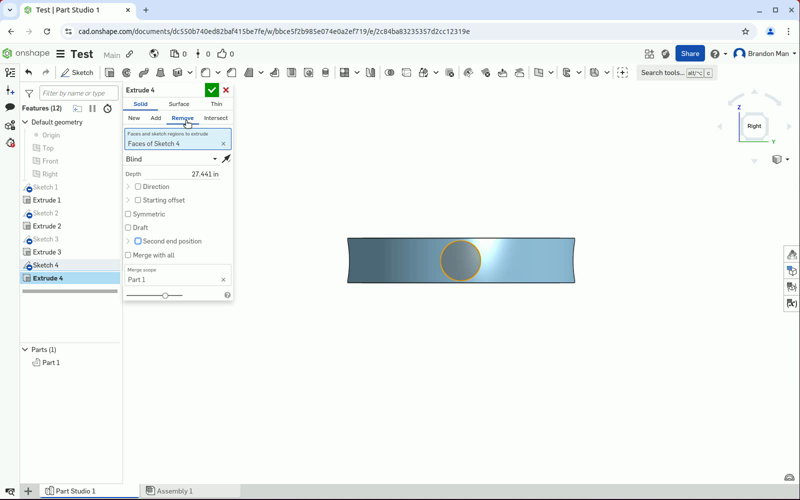
key(space)
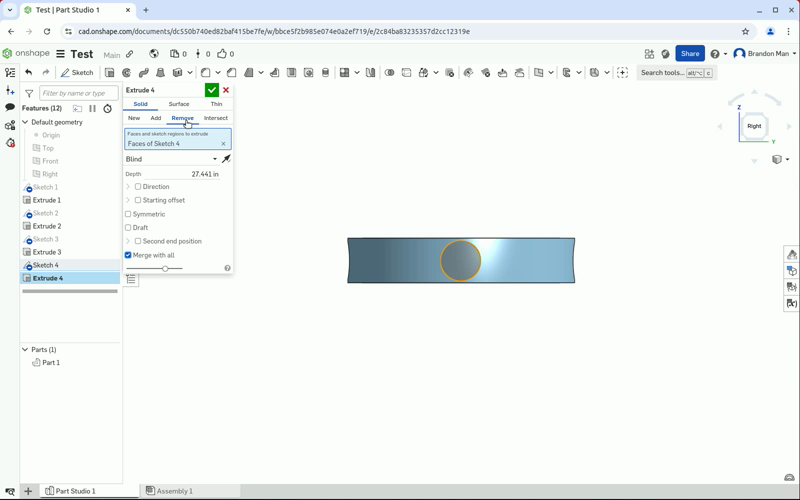
key(enter)
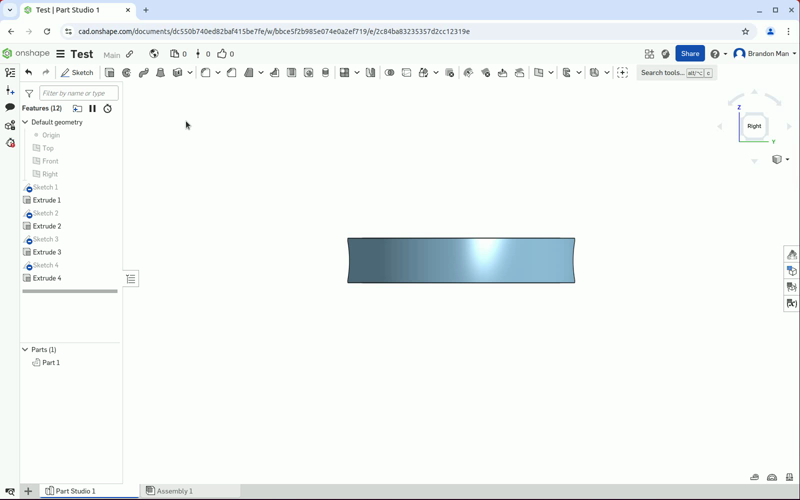
key(shift+h)
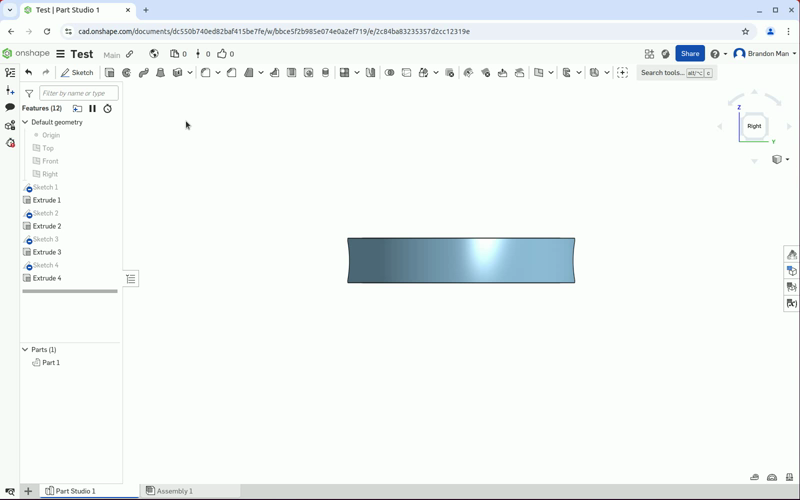
key(shift+h)
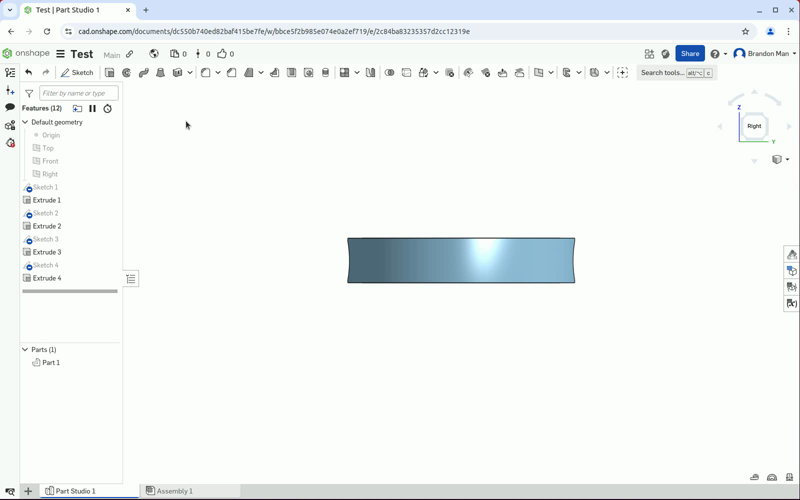
mouse_move(73, 189)
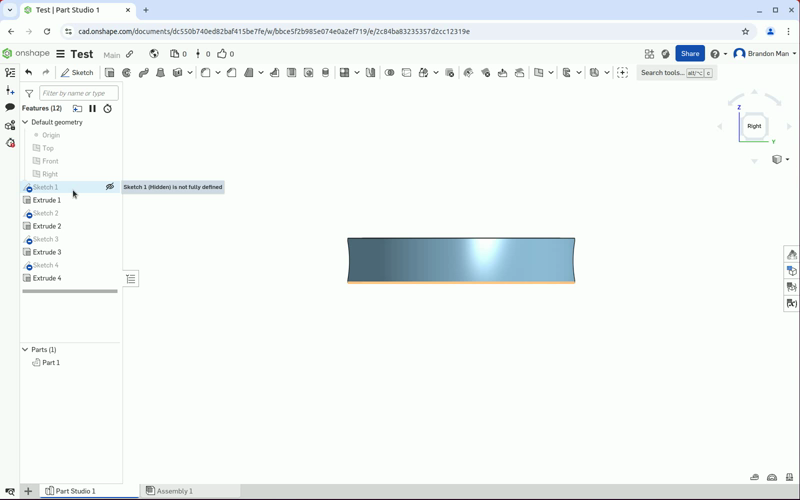
click(73, 189)
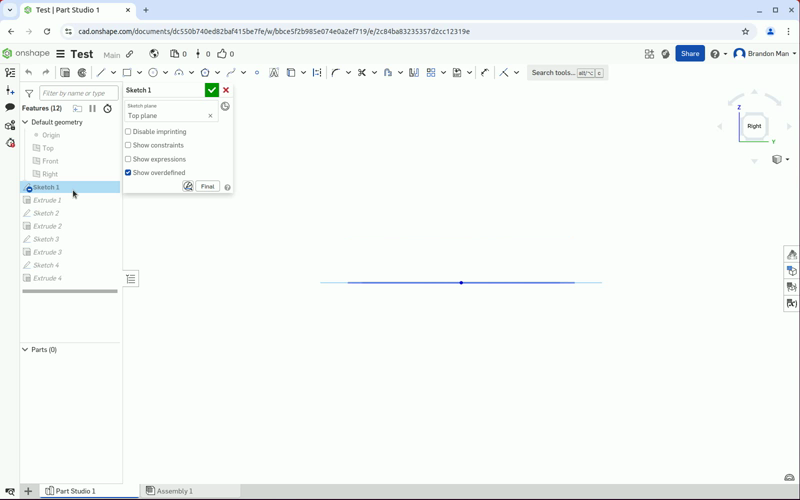
mouse_move(229, 92)
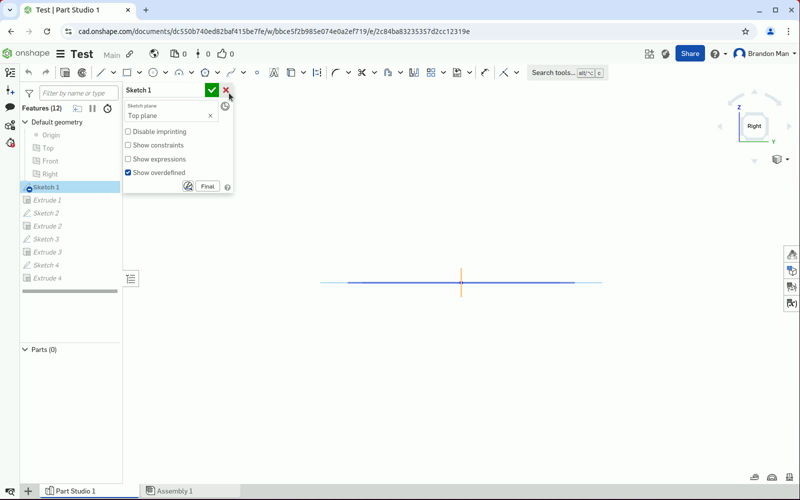
click(229, 92)
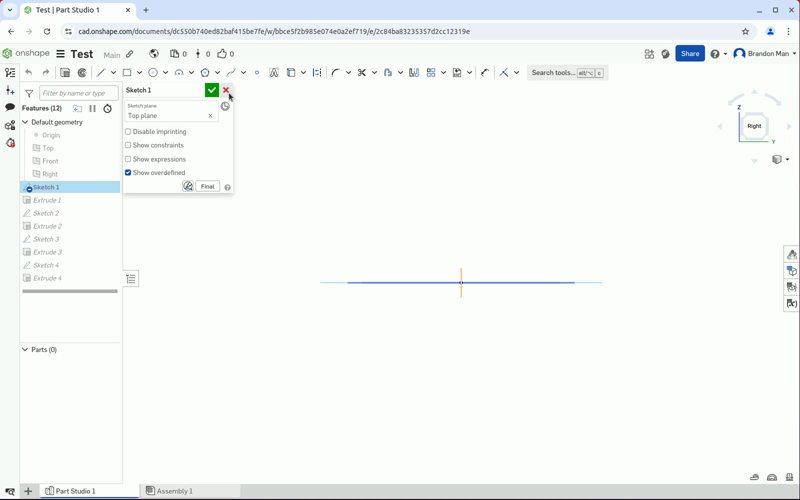
key(shift+s)
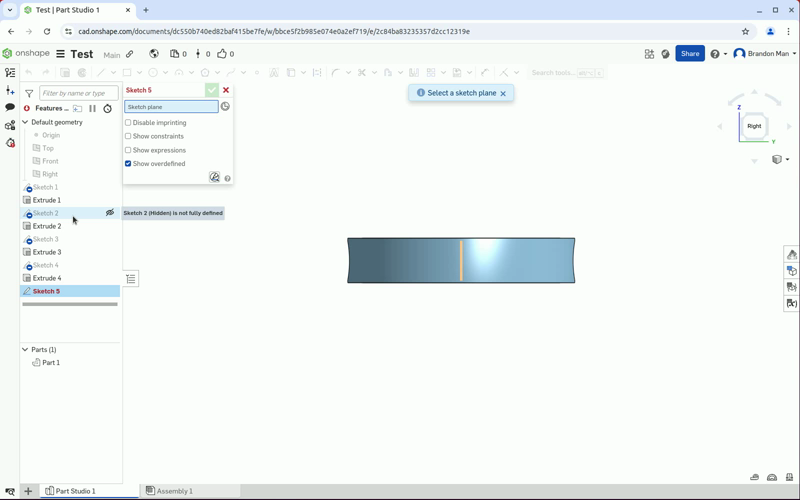
scroll(3)
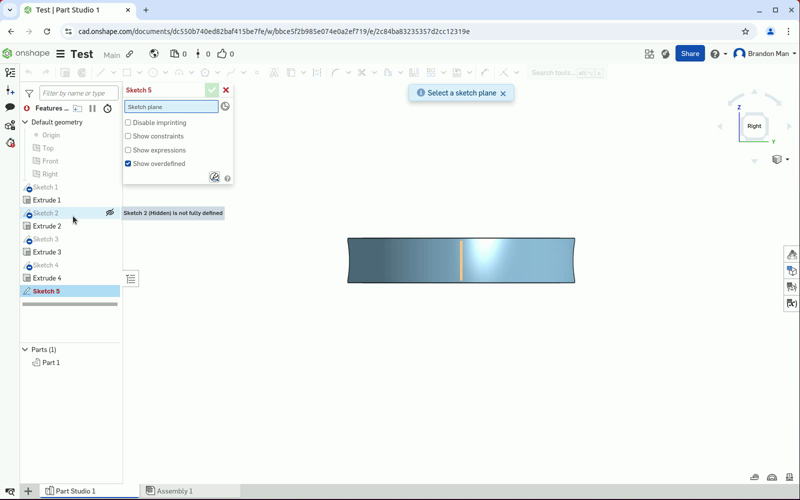
mouse_move(73, 176)
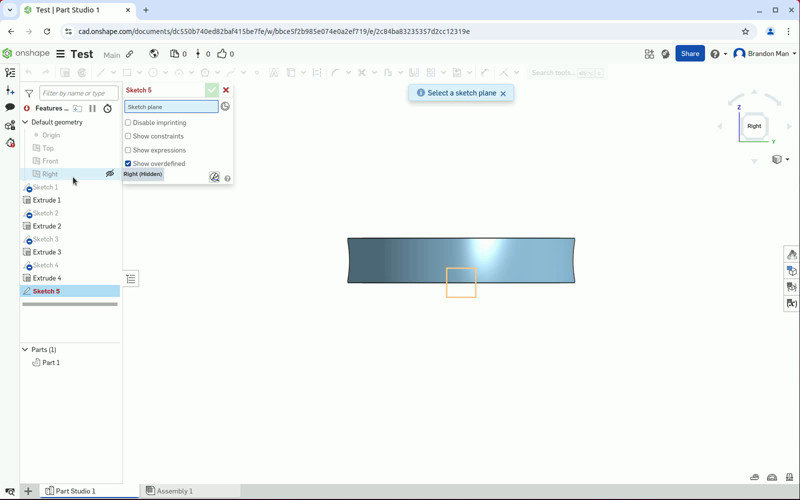
click(73, 176)
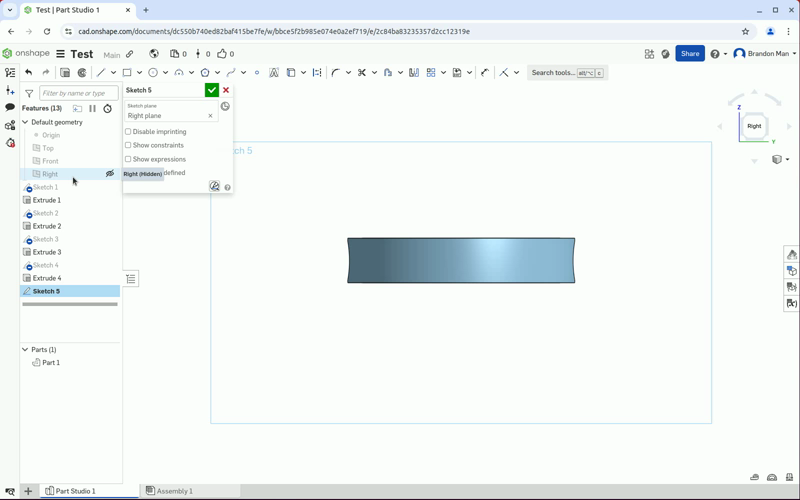
mouse_move(73, 352)
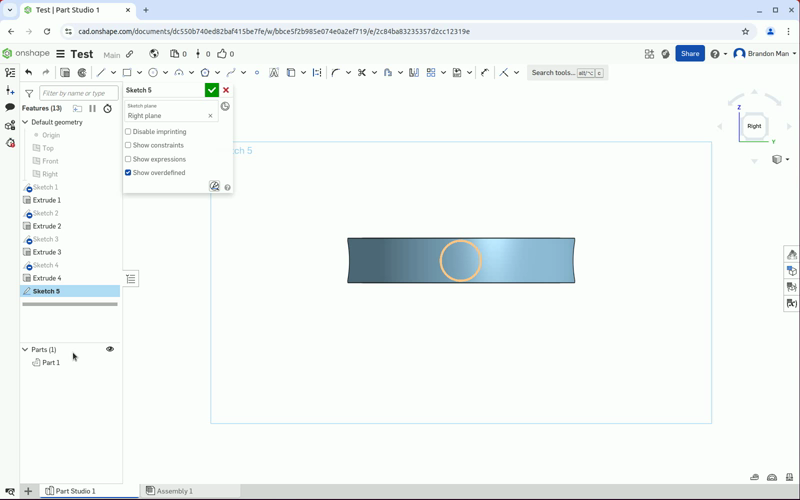
key(y)
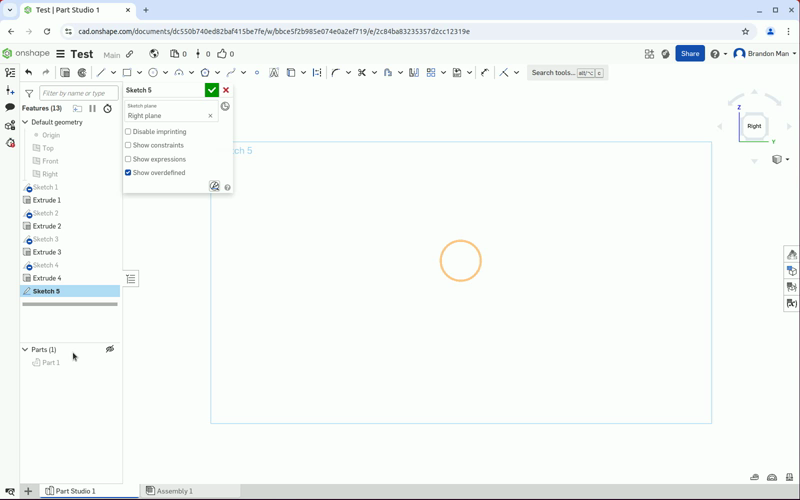
key(c)
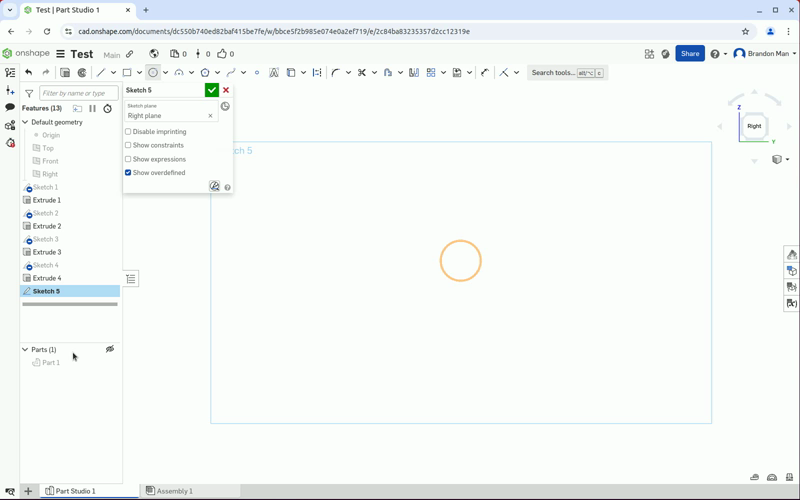
key_down(shift)
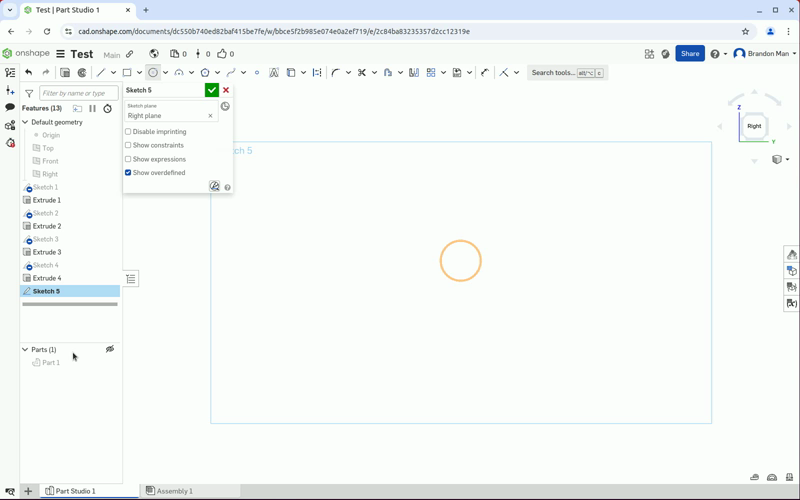
mouse_move(460, 260)
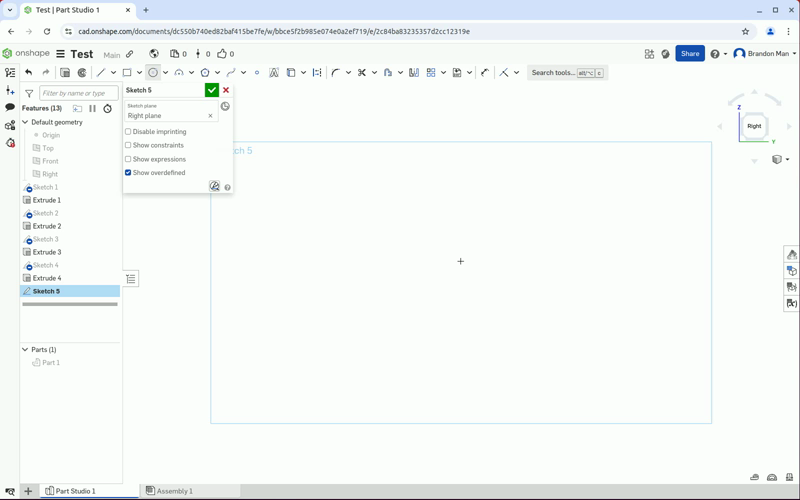
click(460, 260)
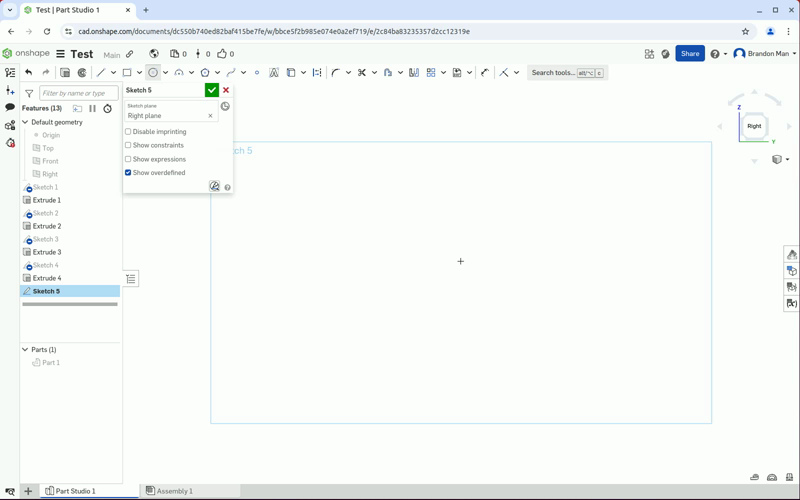
key_up(shift)
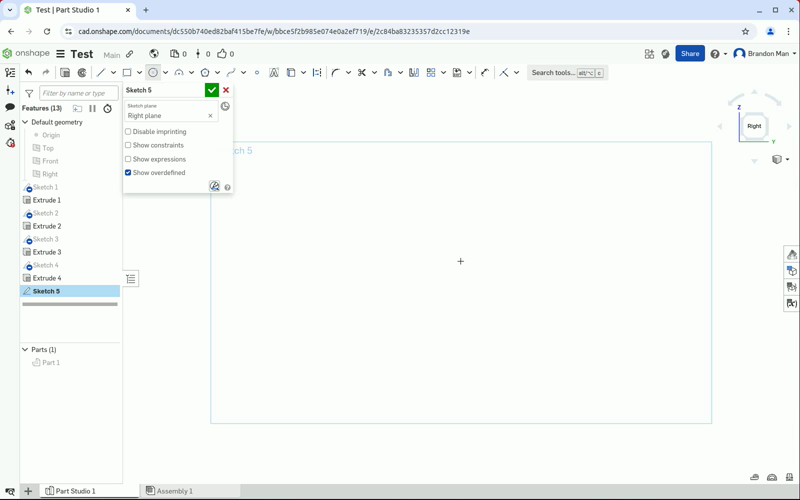
mouse_move(480, 260)
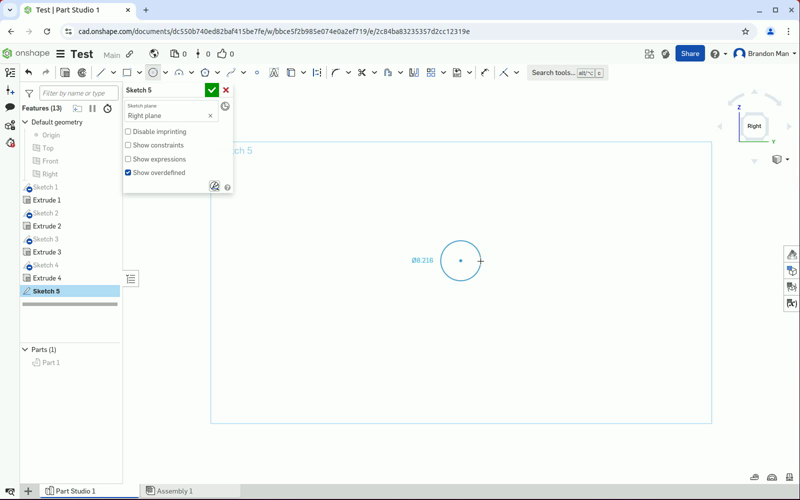
click(480, 260)
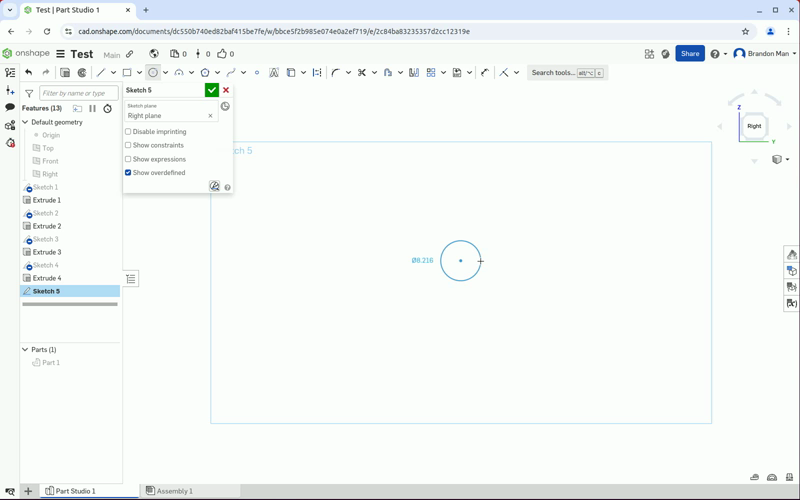
key(esc)
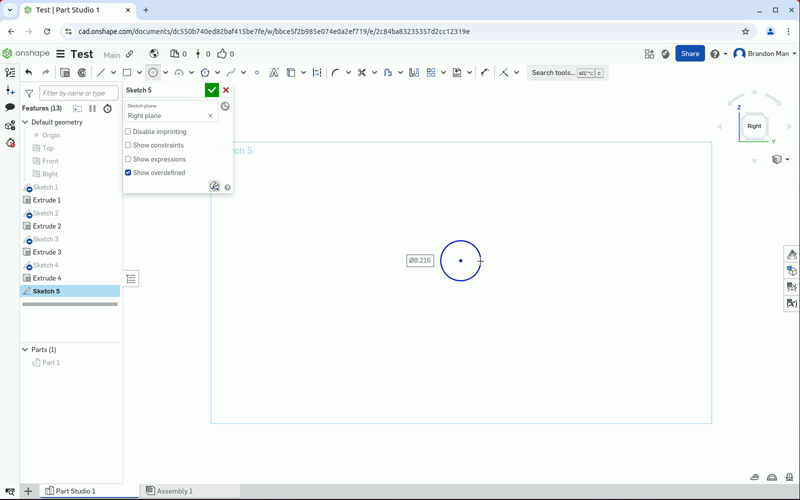
mouse_move(474, 264)
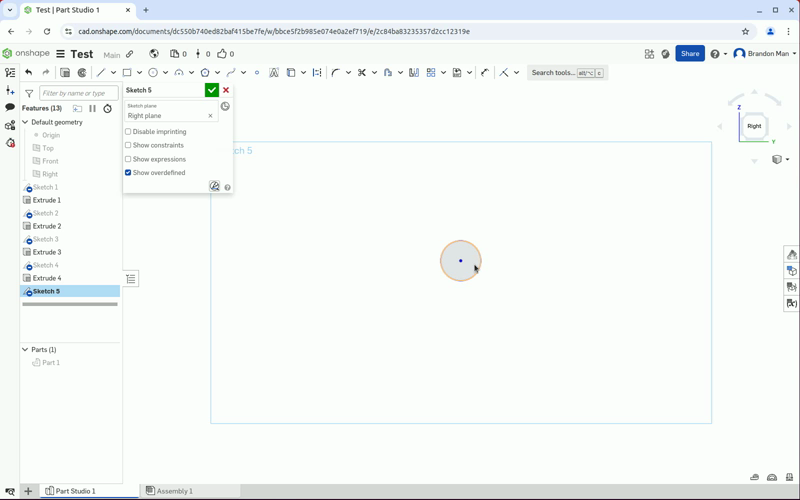
scroll(6)
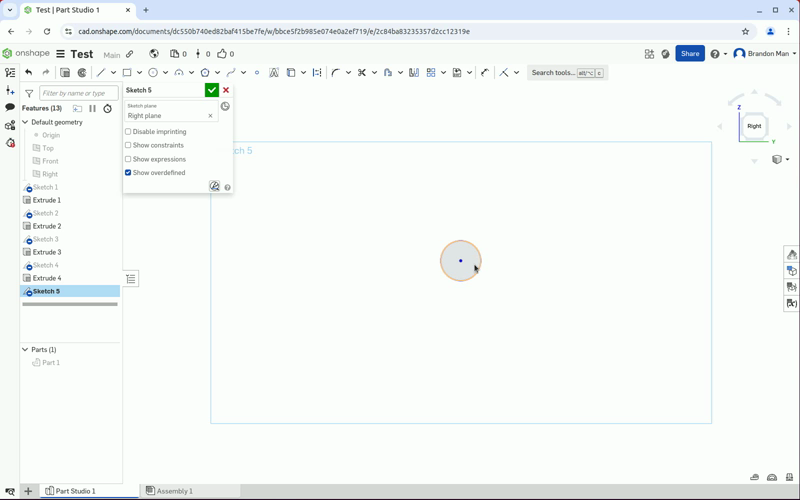
scroll(6)
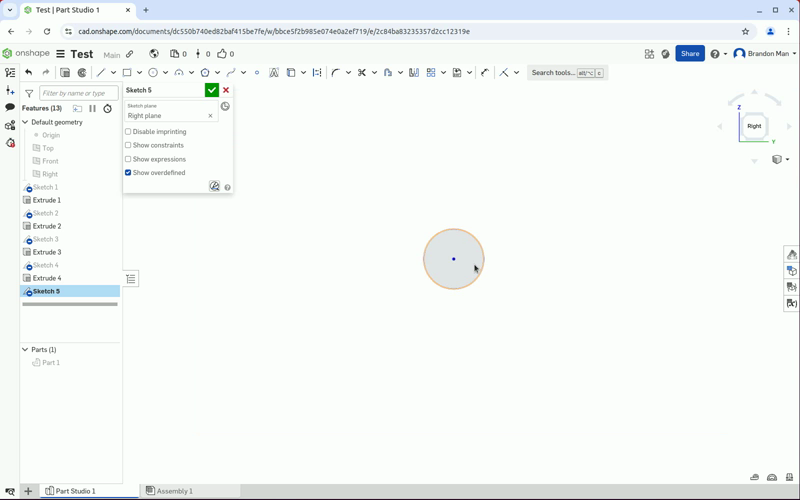
scroll(6)
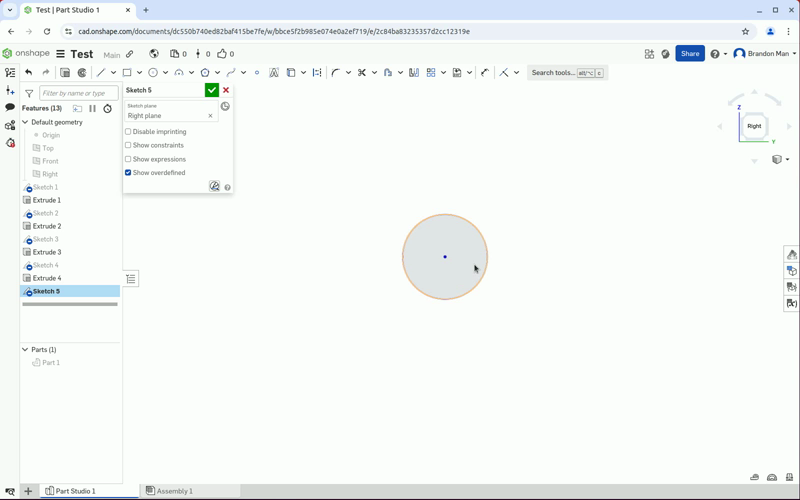
scroll(6)
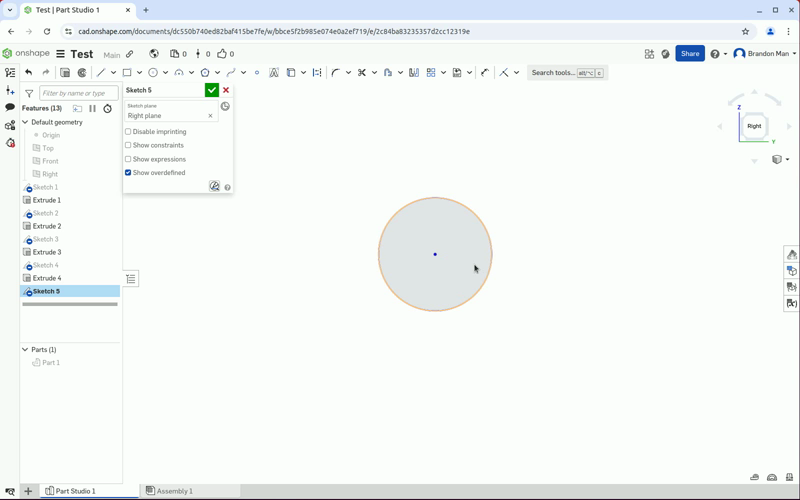
scroll(6)
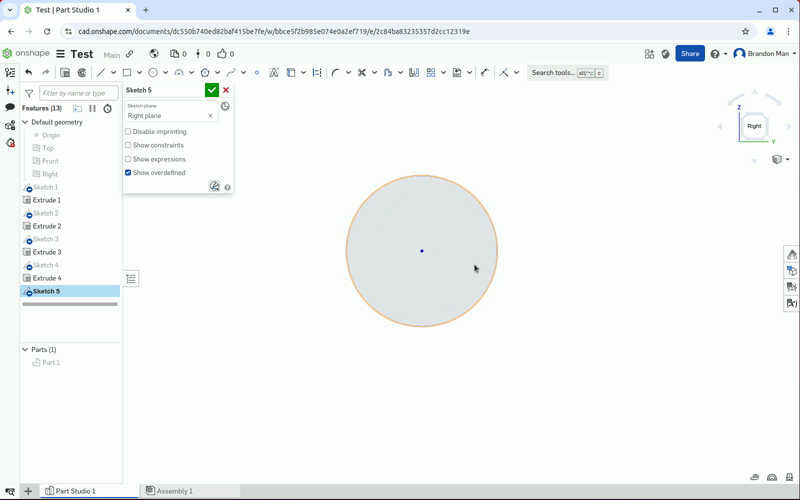
scroll(6)
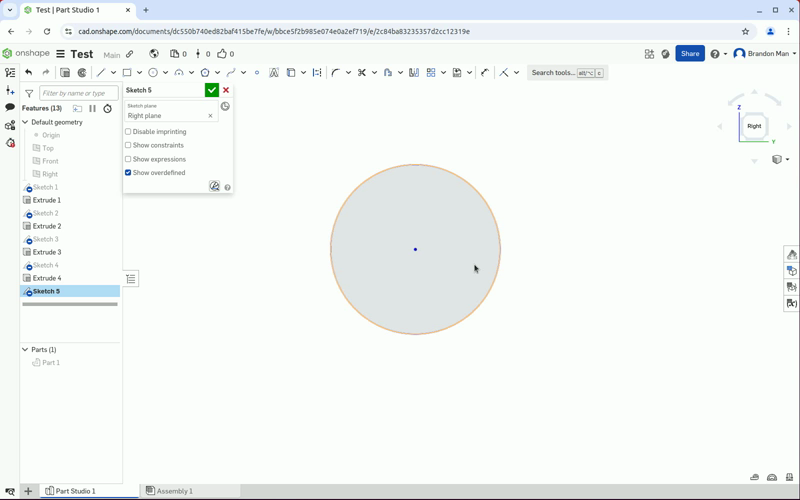
scroll(6)
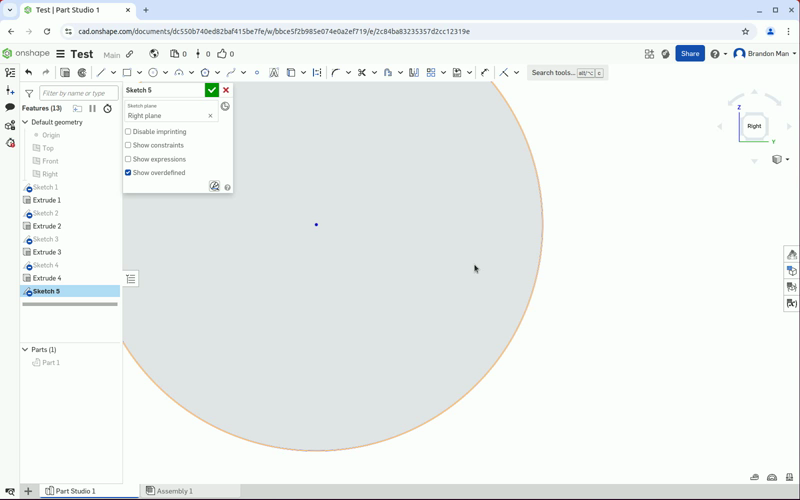
click(474, 264)
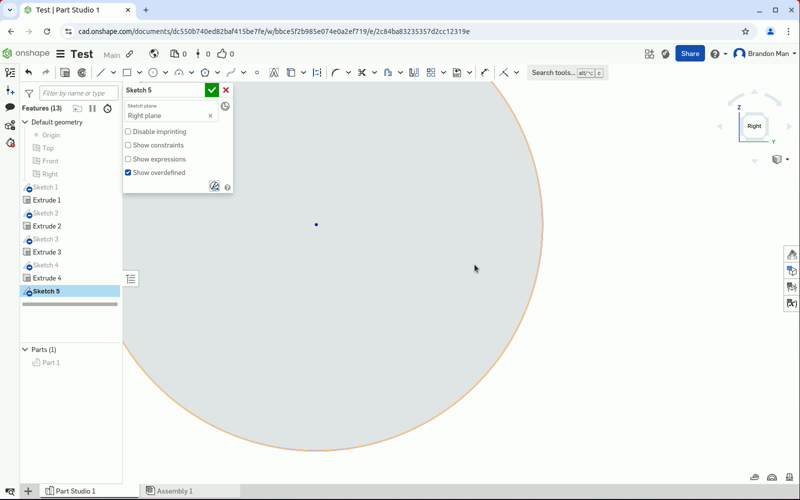
scroll(-6)
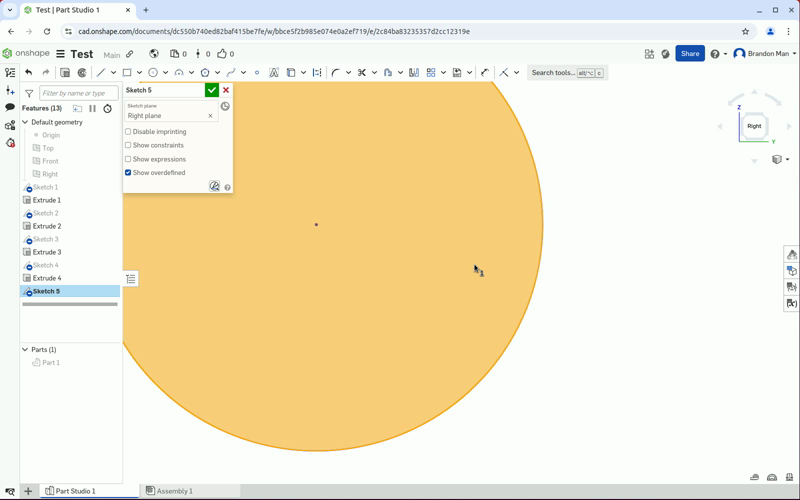
scroll(-6)
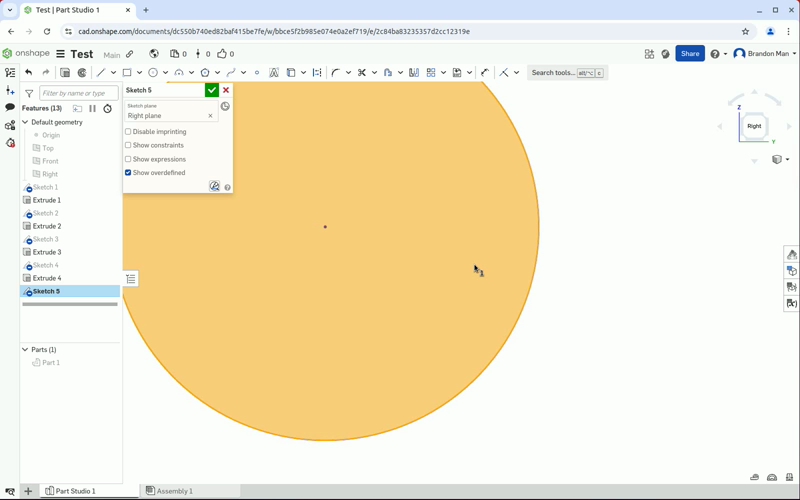
scroll(-6)
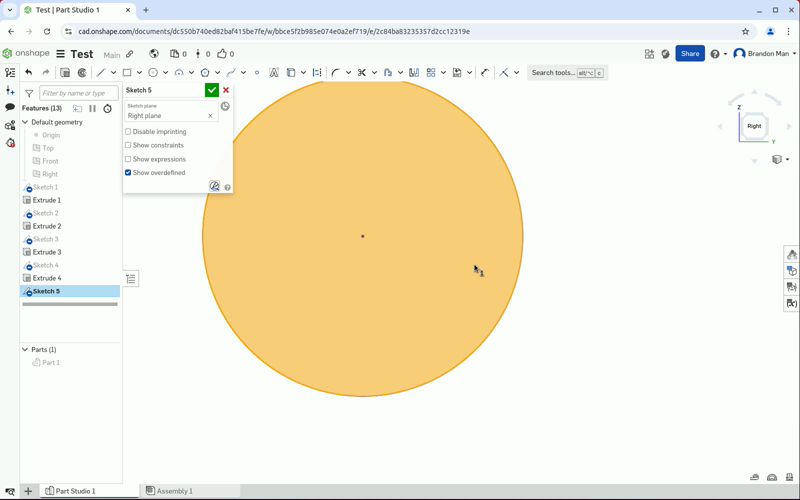
scroll(-6)
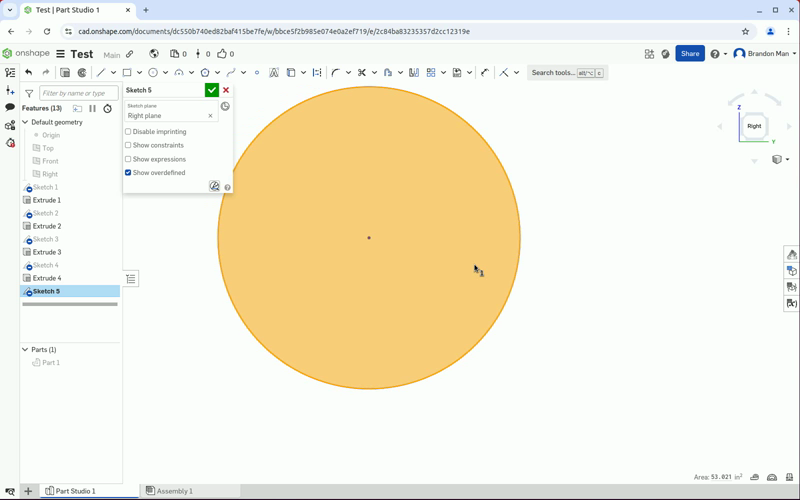
scroll(-6)
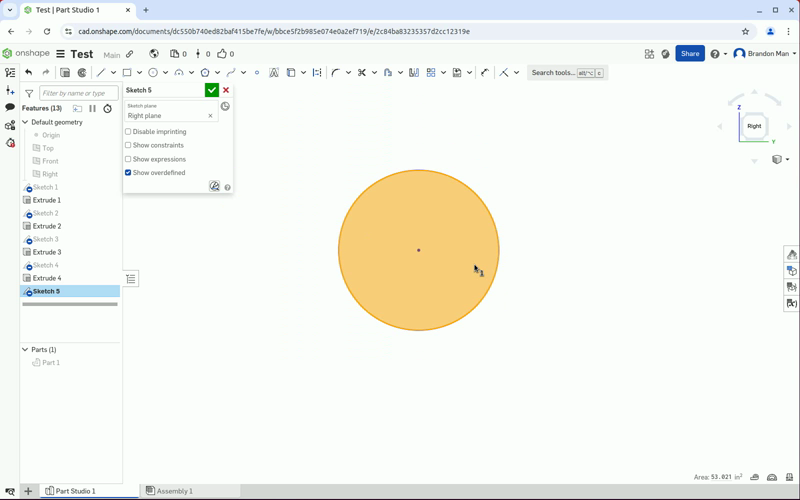
scroll(-6)
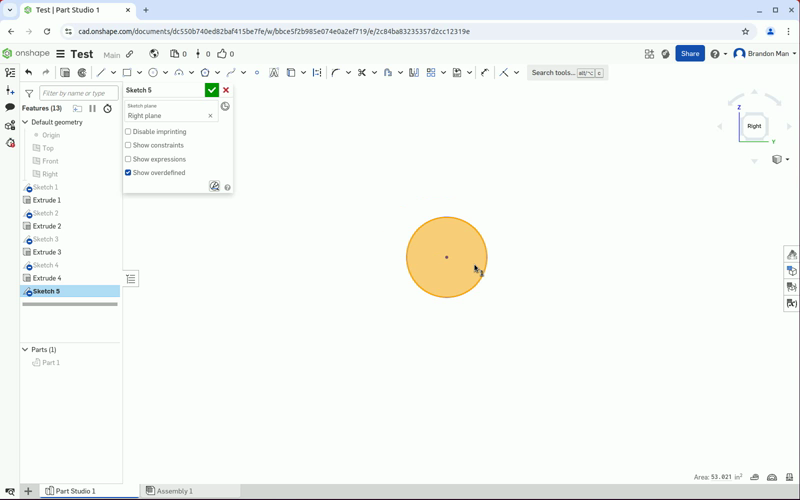
scroll(-6)
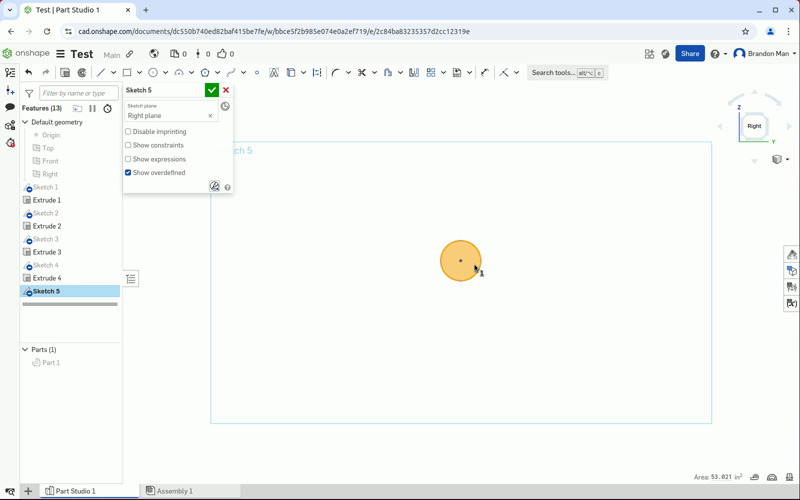
mouse_move(73, 352)
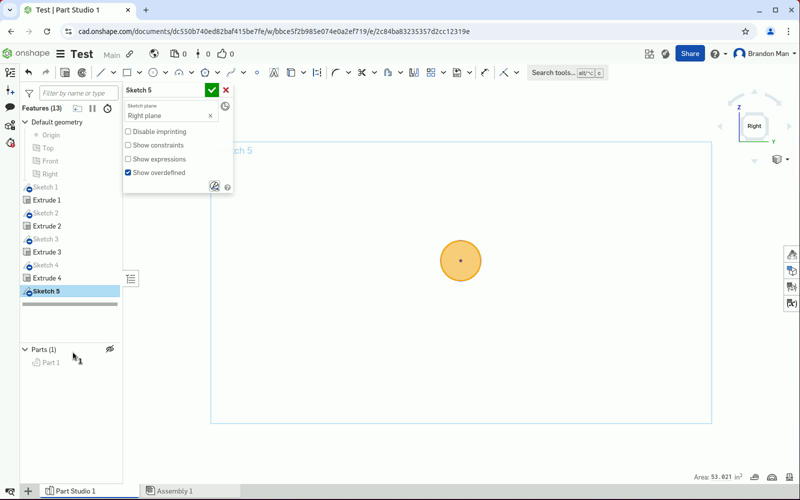
key(shift+y)
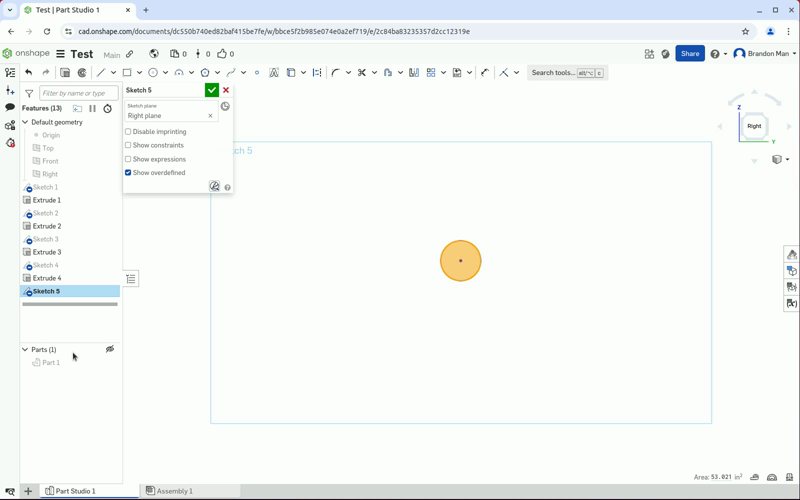
key(shift+e)
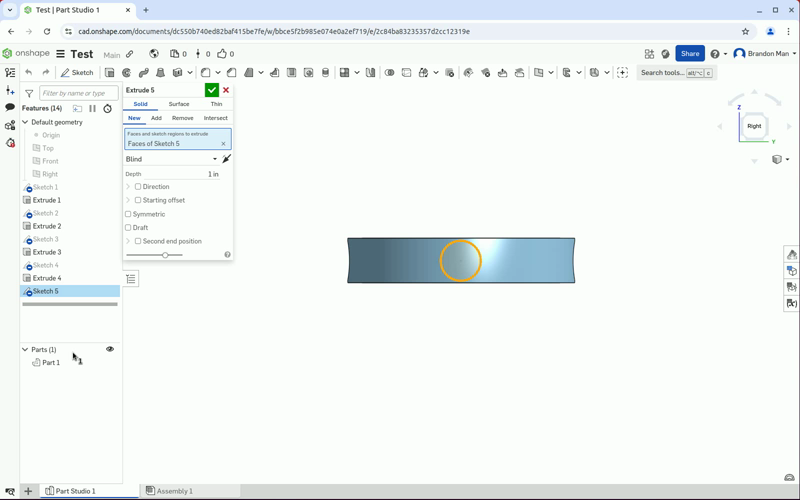
mouse_move(143, 106)
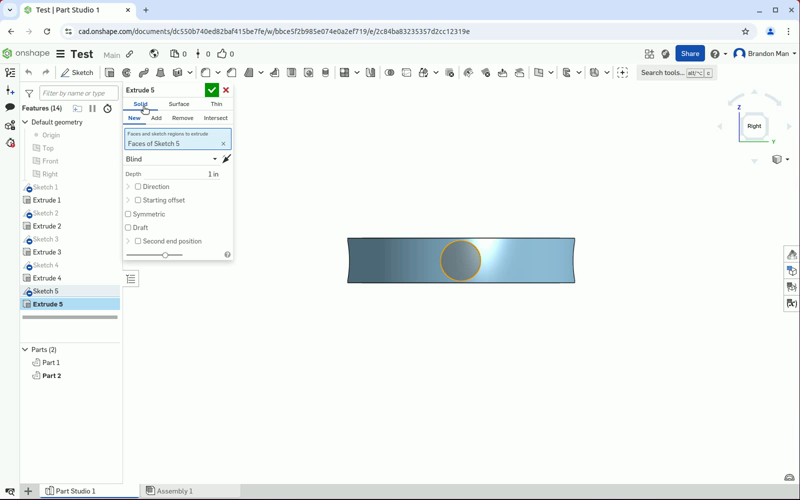
click(143, 106)
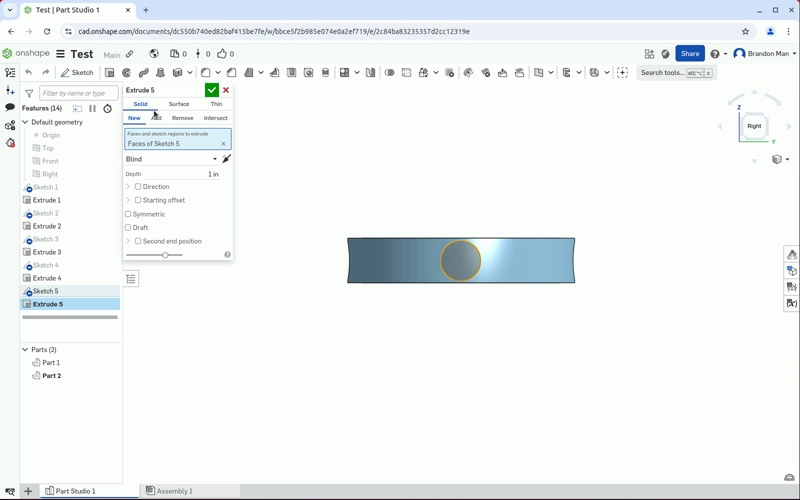
mouse_move(186, 120)
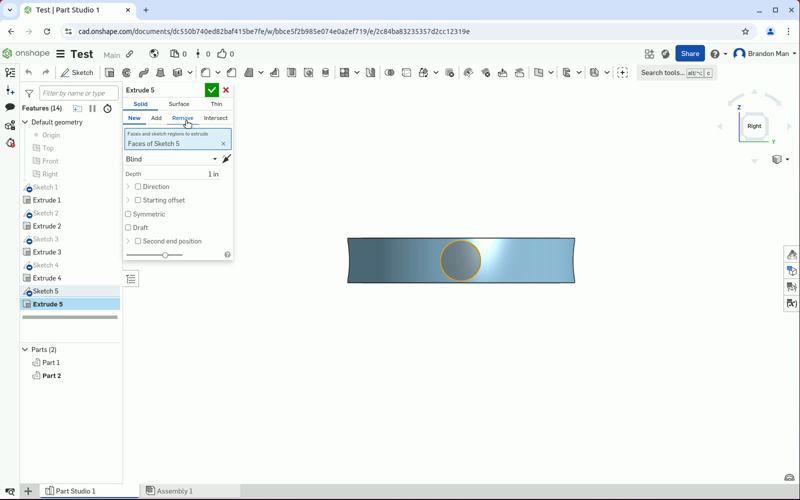
click(186, 120)
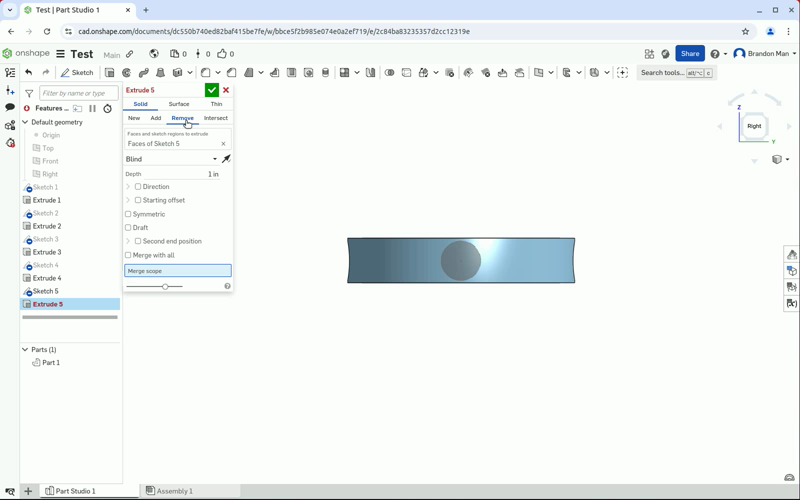
key(tab, 4)
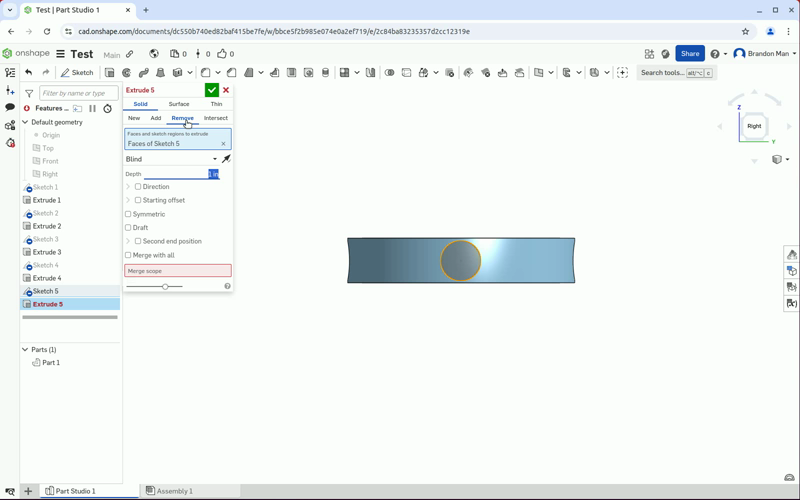
text(-27.441)
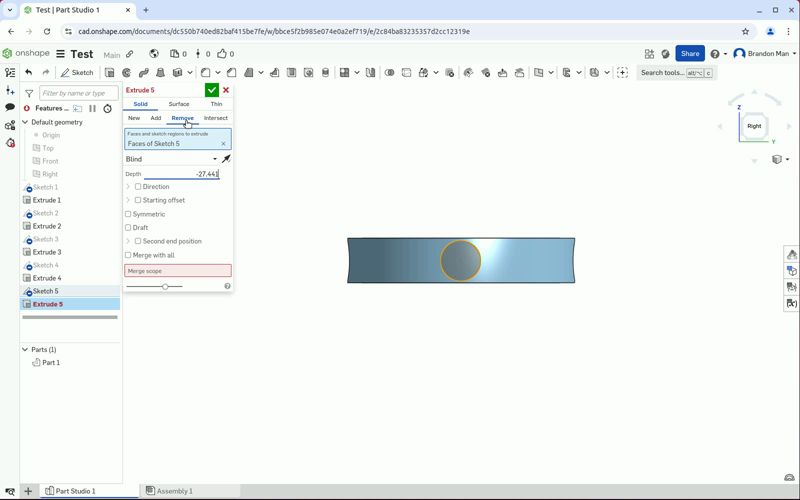
key(tab, 6)
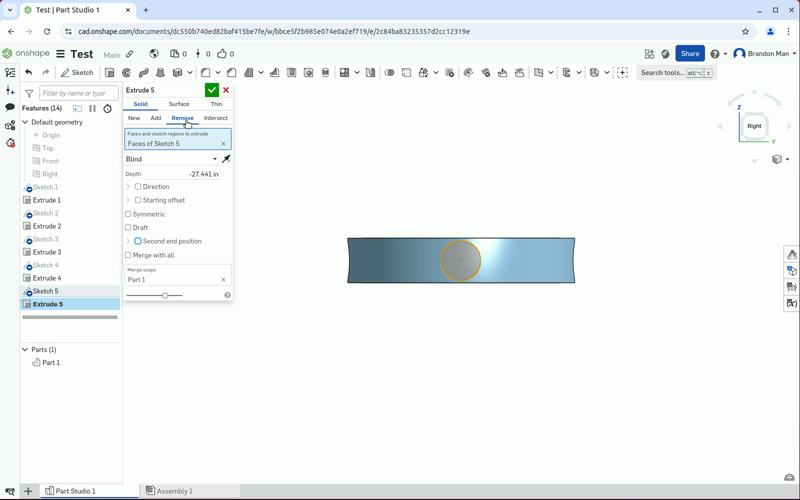
key(space)
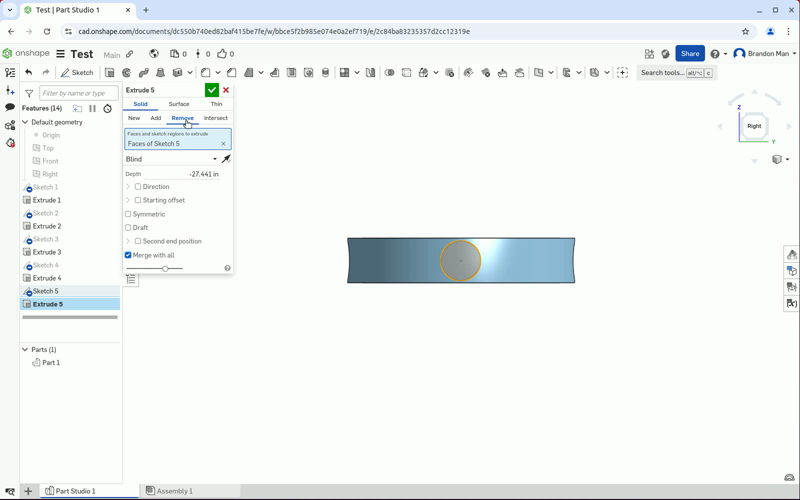
key(enter)
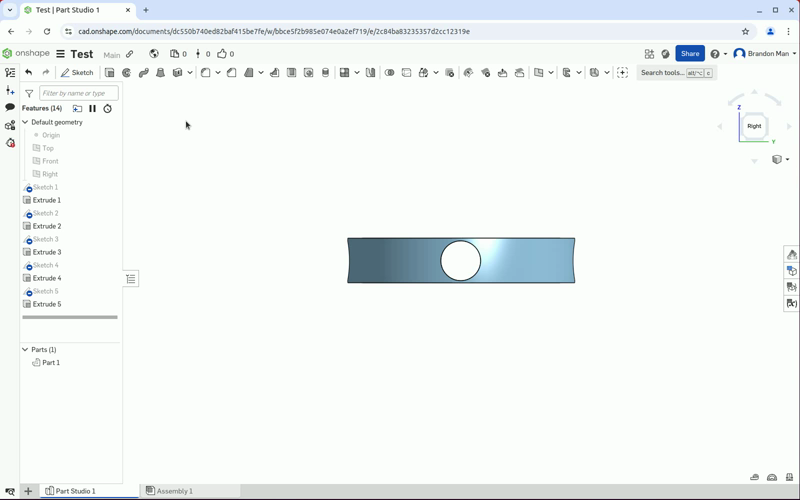
key(shift+h)
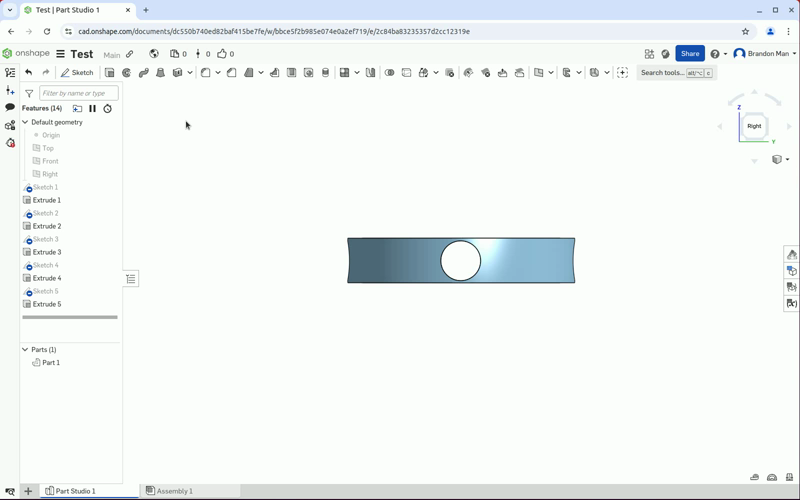
key(shift+h)
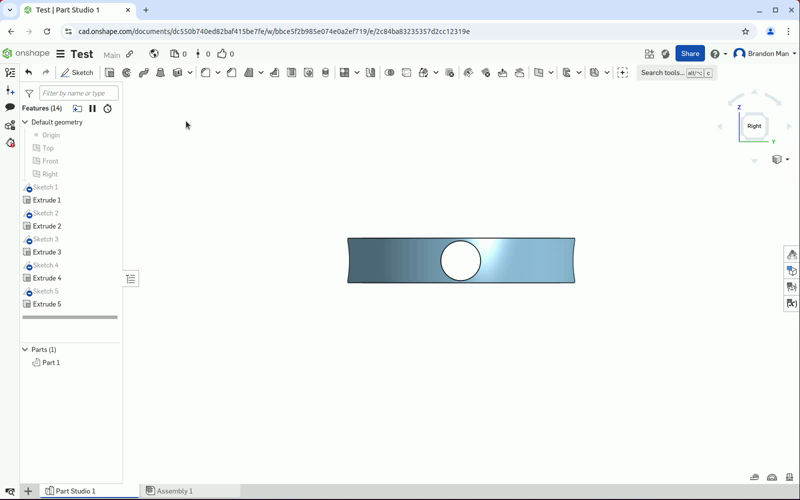
key(shift+7)
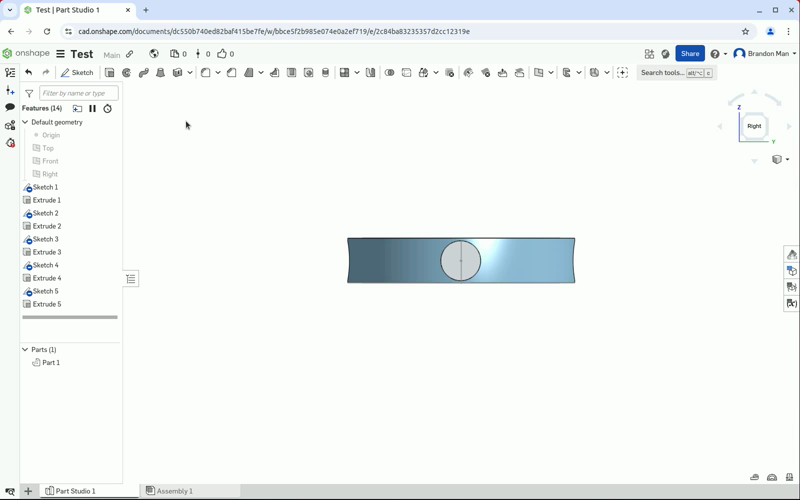
key(right, 2)
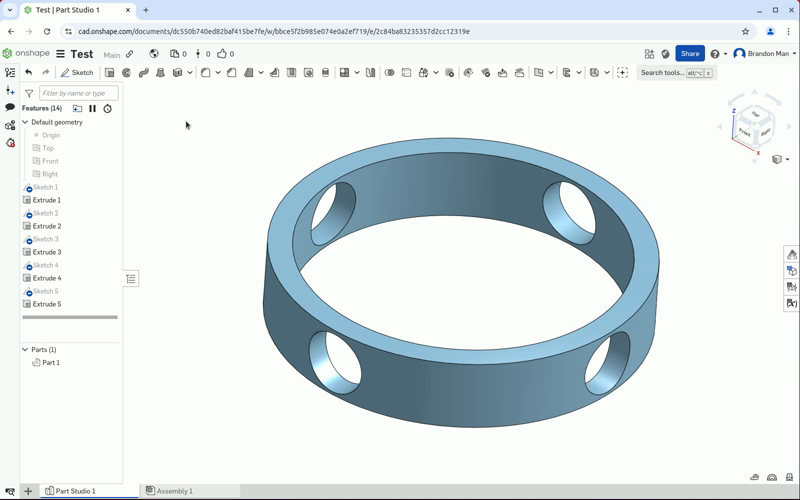
key(down, 2)
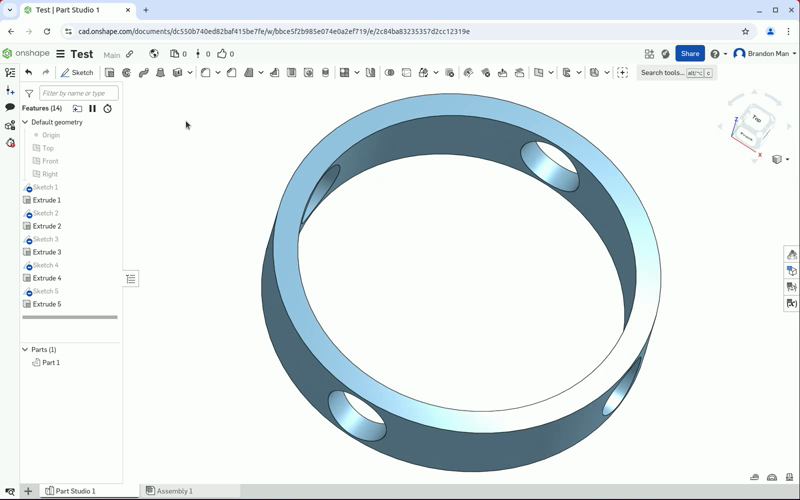
key(up, 2)
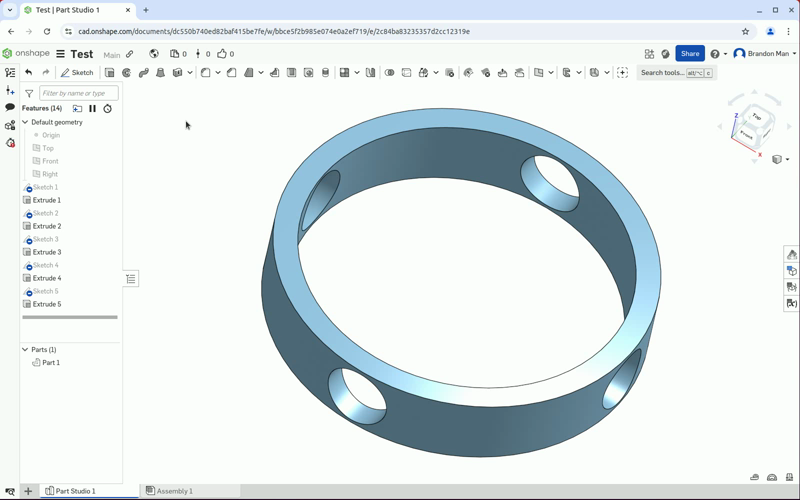
key(left, 2)
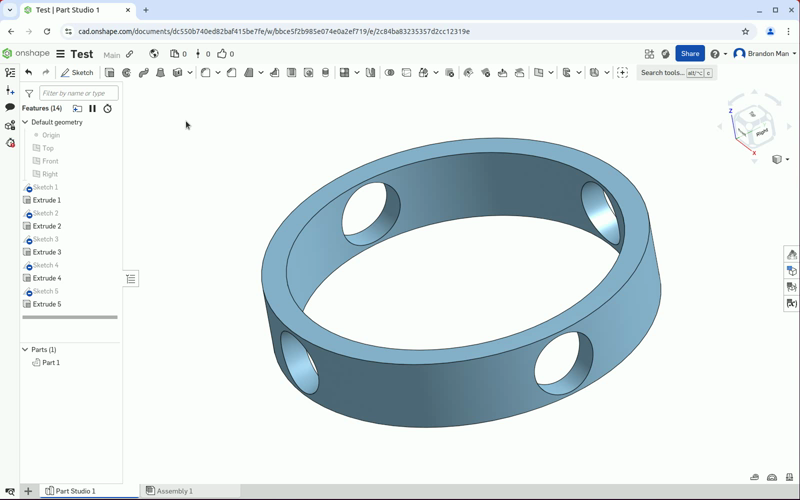
mouse_move(73, 189)
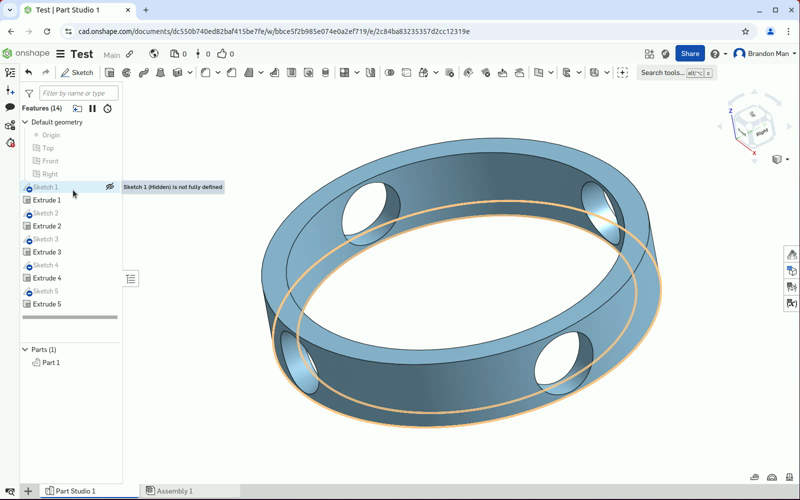
click(73, 189)